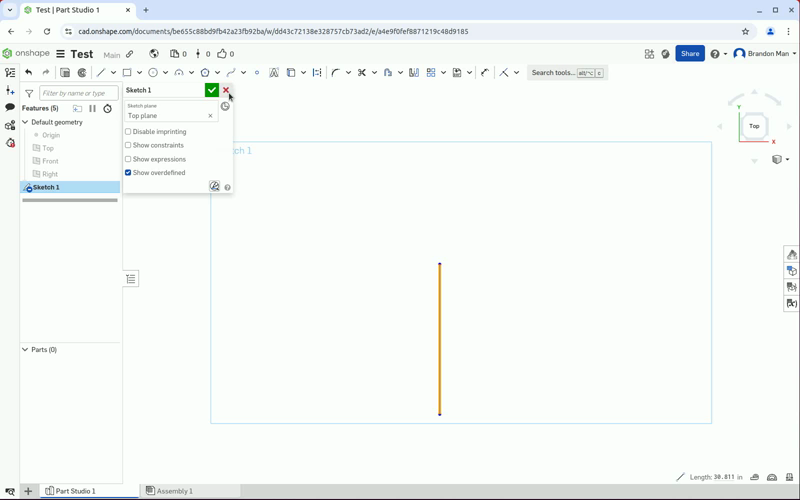
key(shift+h)
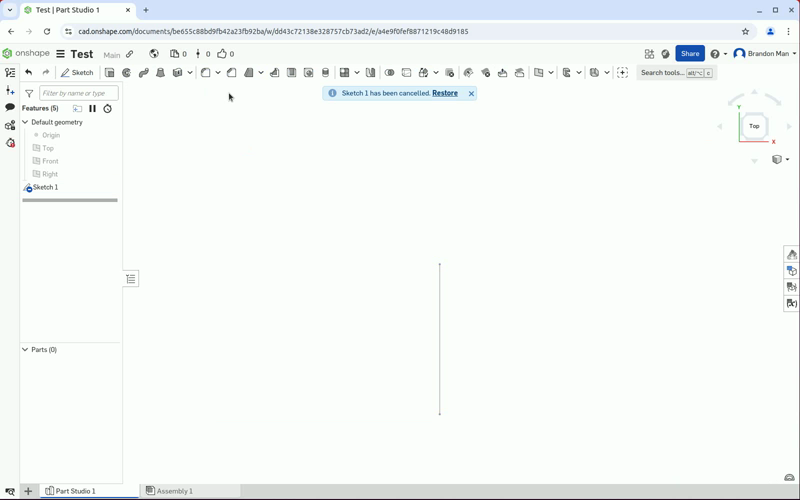
key(shift+s)
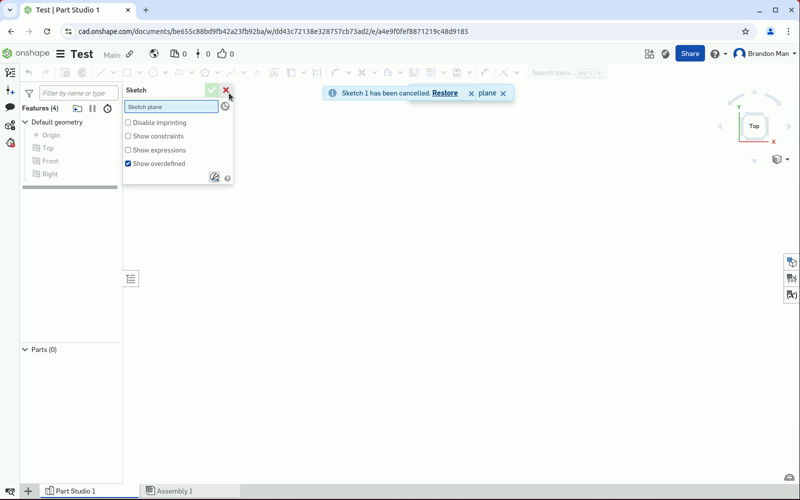
mouse_move(73, 150)
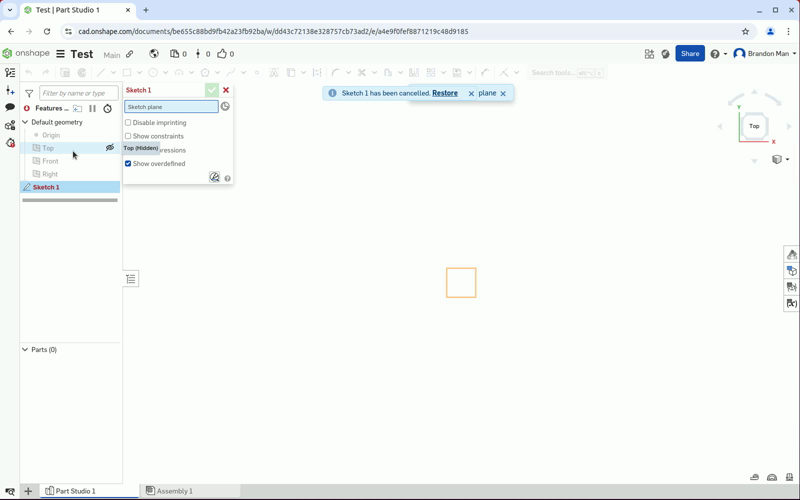
click(73, 150)
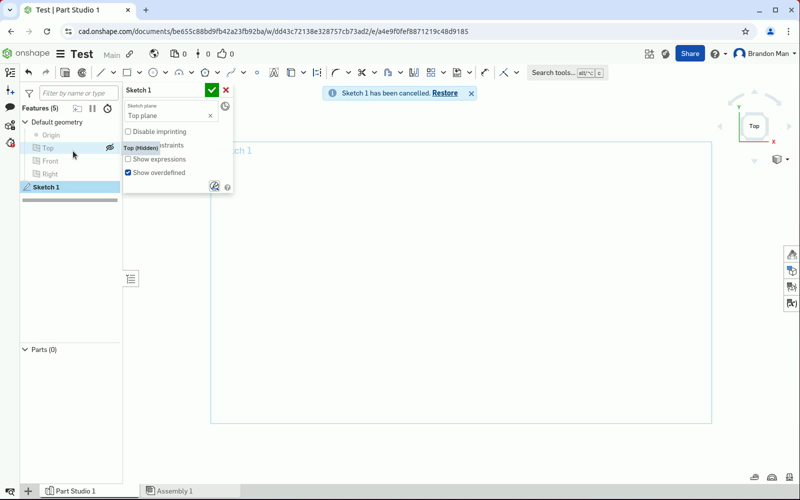
mouse_move(73, 352)
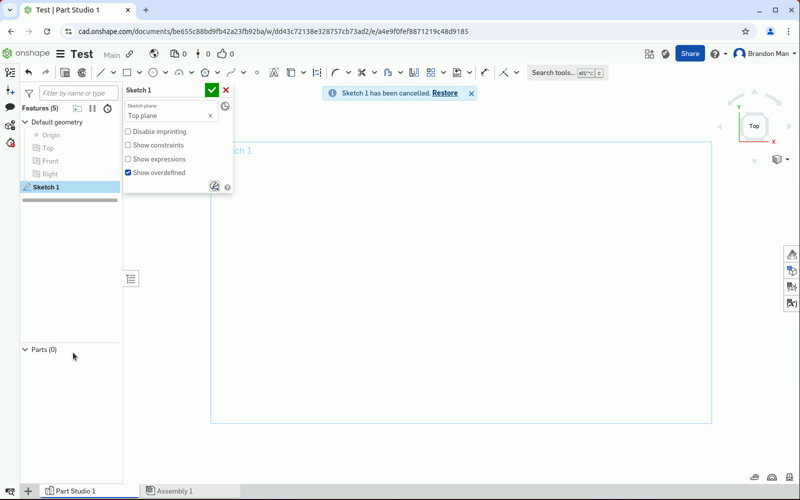
key(y)
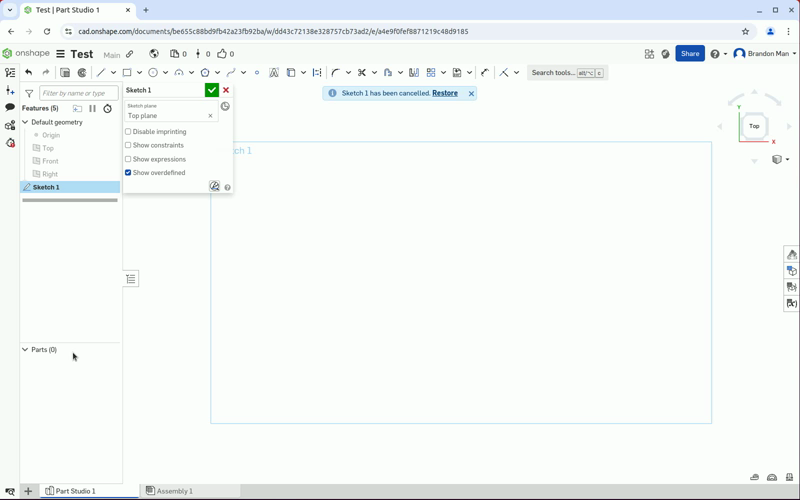
key(a)
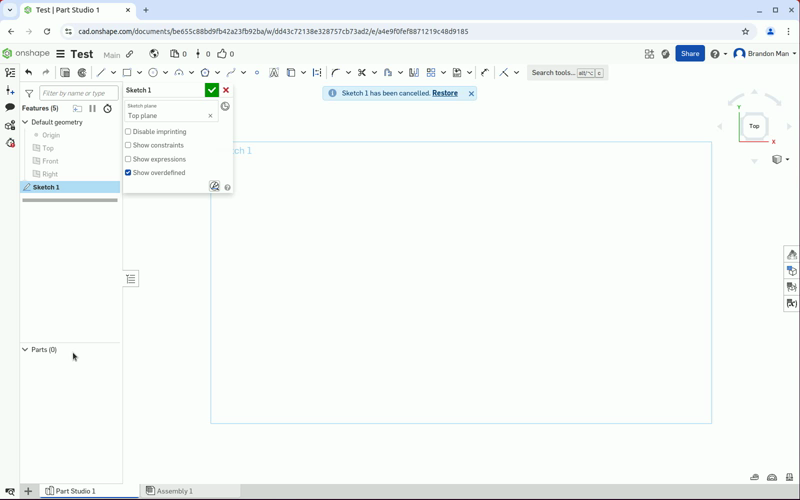
key_down(shift)
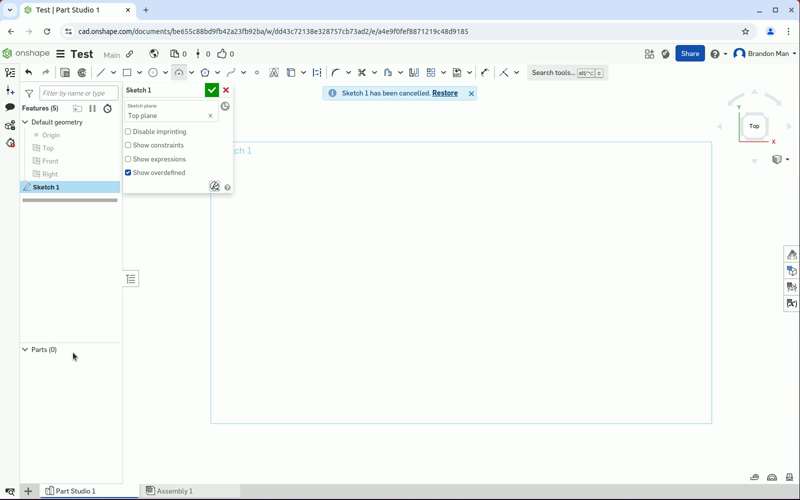
mouse_move(353, 321)
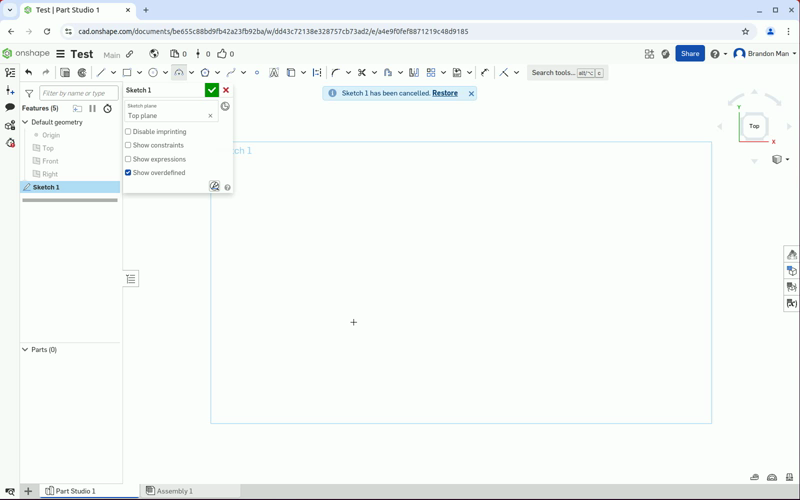
click(353, 321)
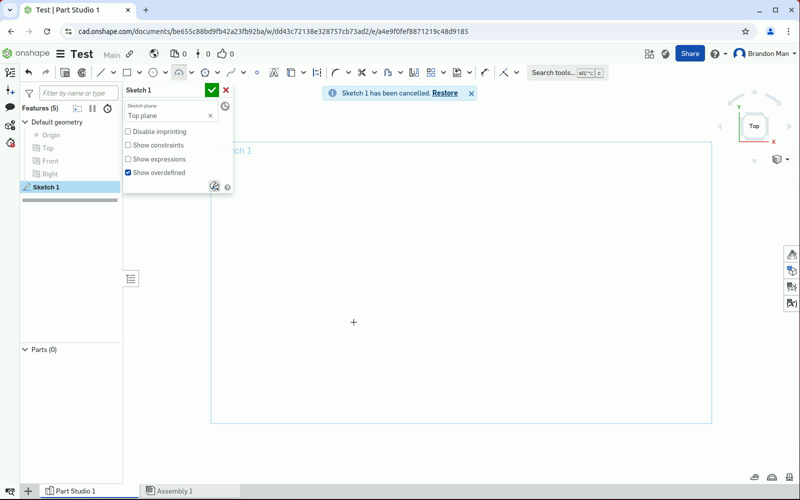
key_up(shift)
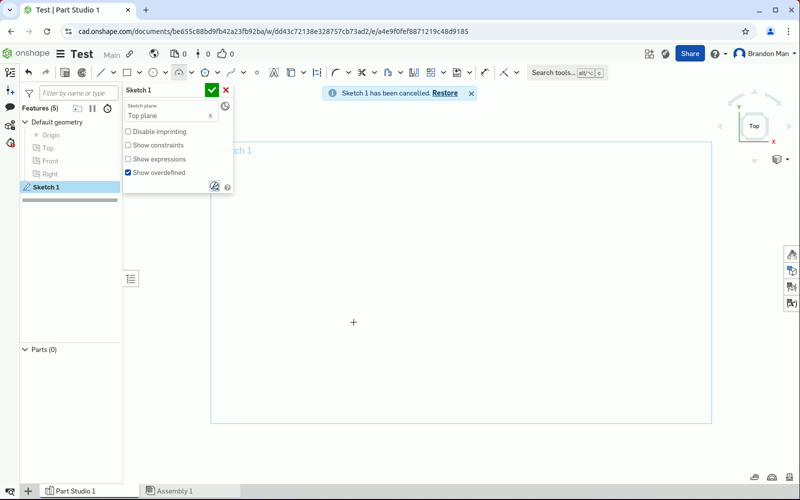
key_down(shift)
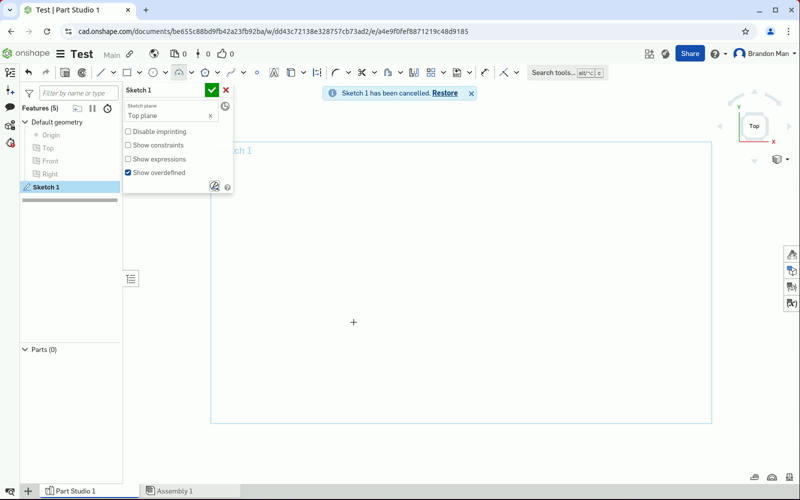
mouse_move(369, 337)
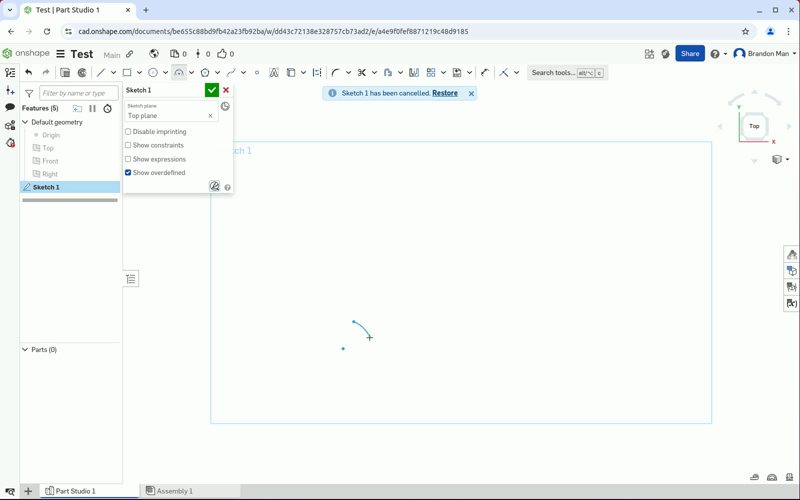
click(369, 337)
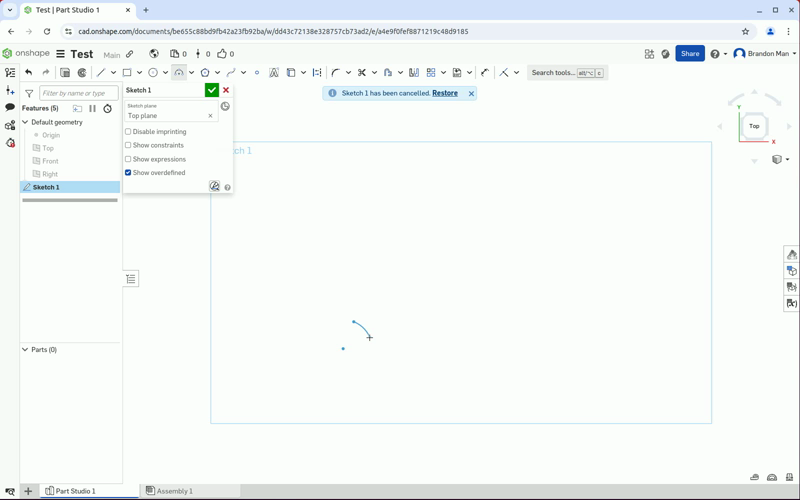
mouse_move(358, 332)
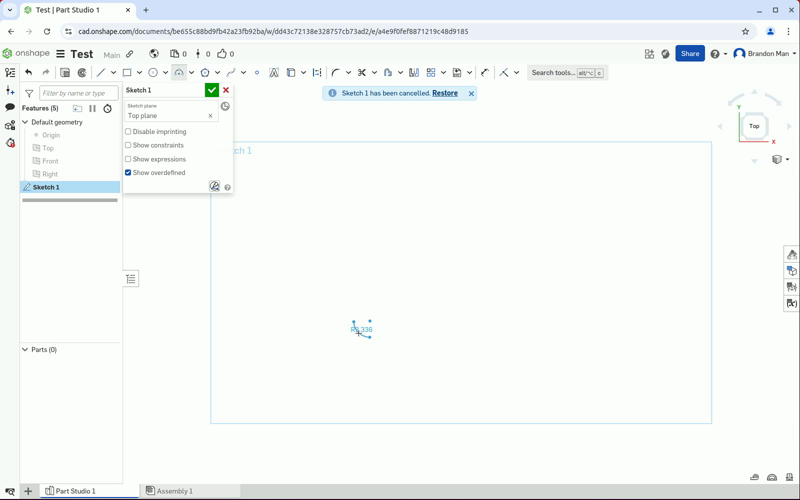
click(358, 332)
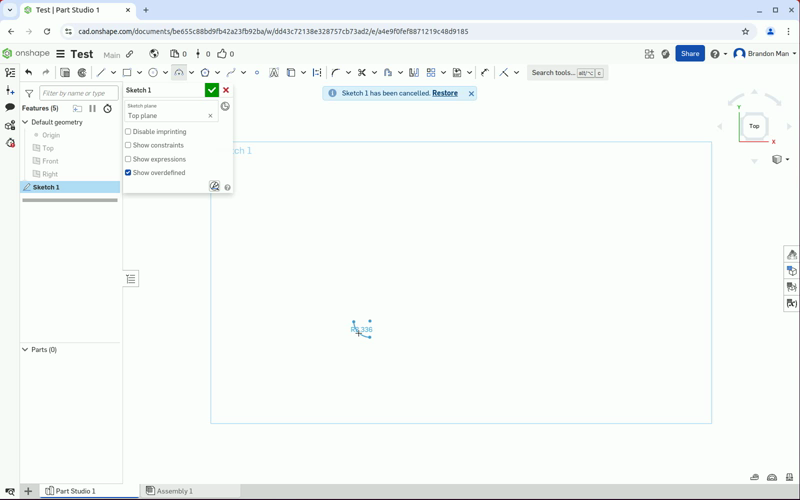
key_up(shift)
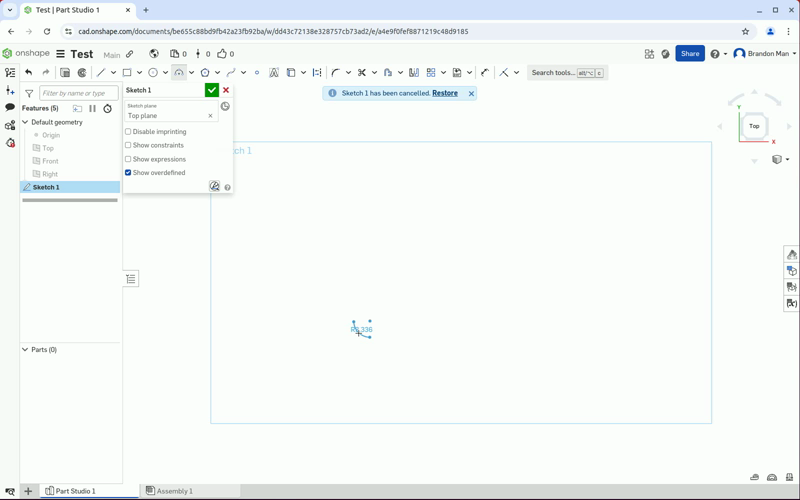
key(esc)
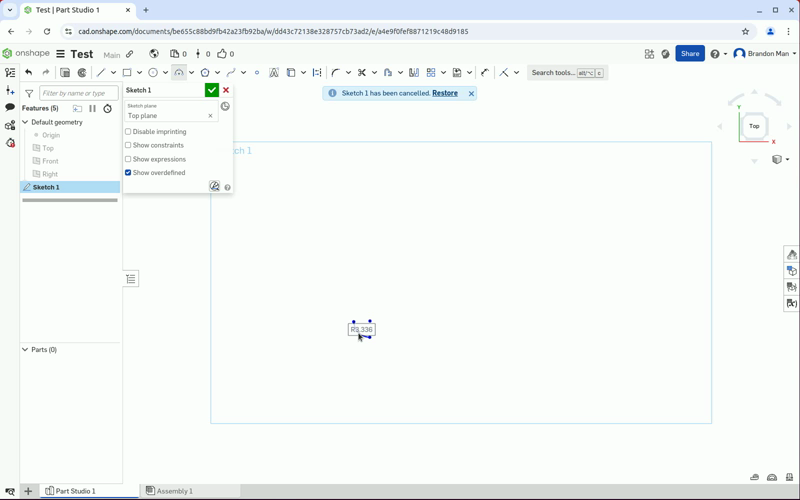
key(l)
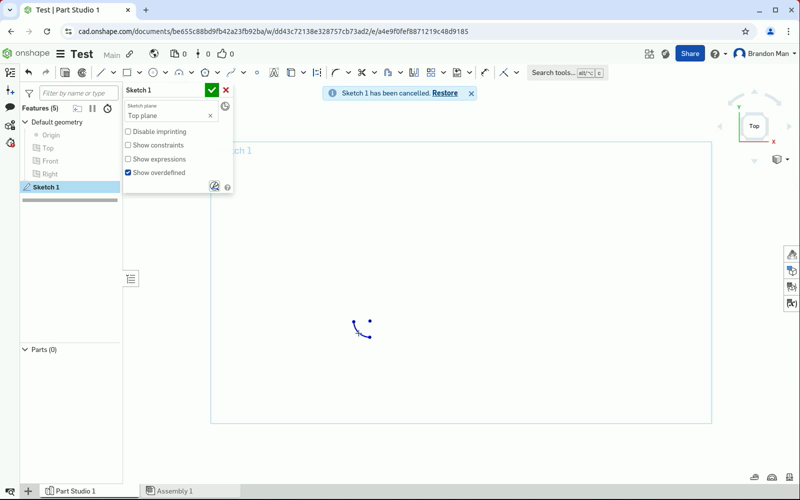
mouse_move(369, 337)
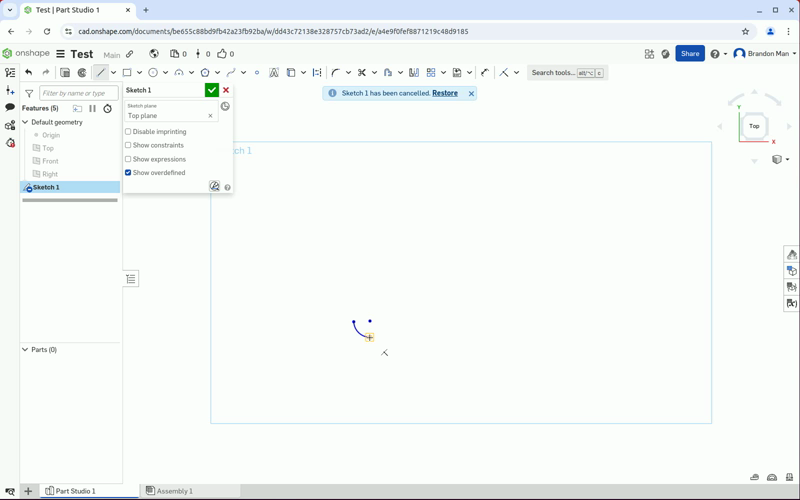
click(369, 337)
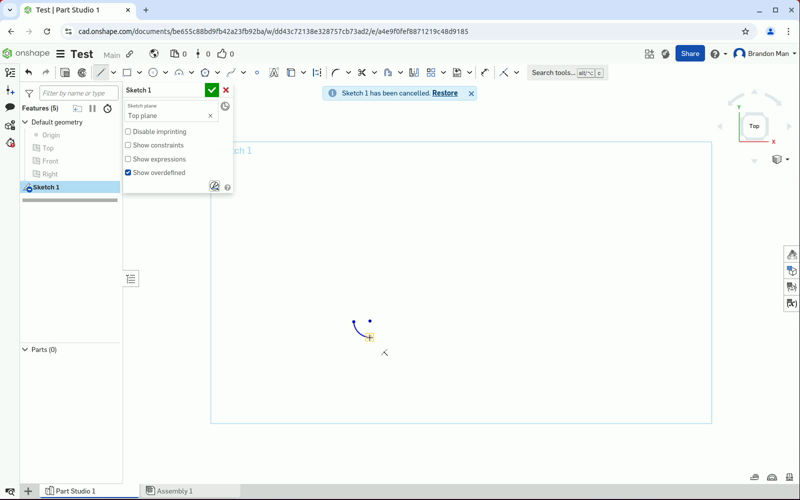
key_down(shift)
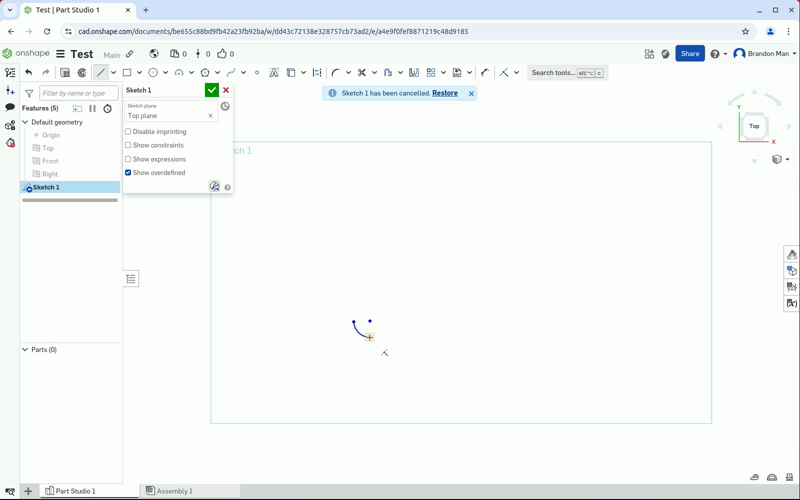
mouse_move(549, 337)
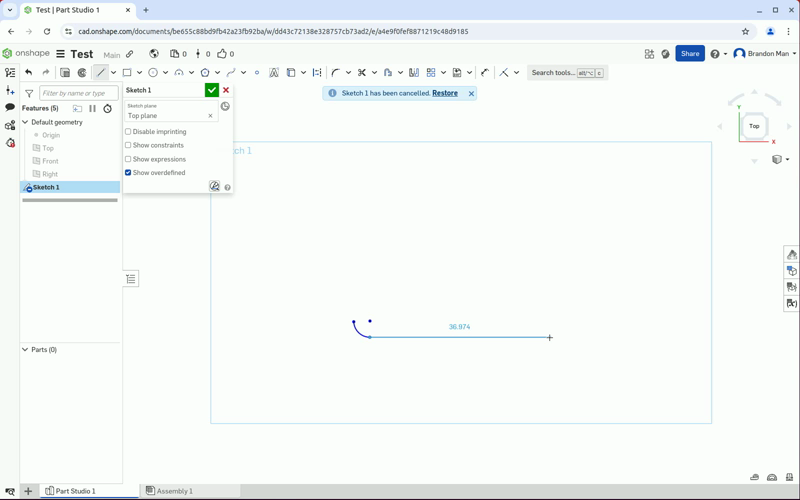
click(549, 337)
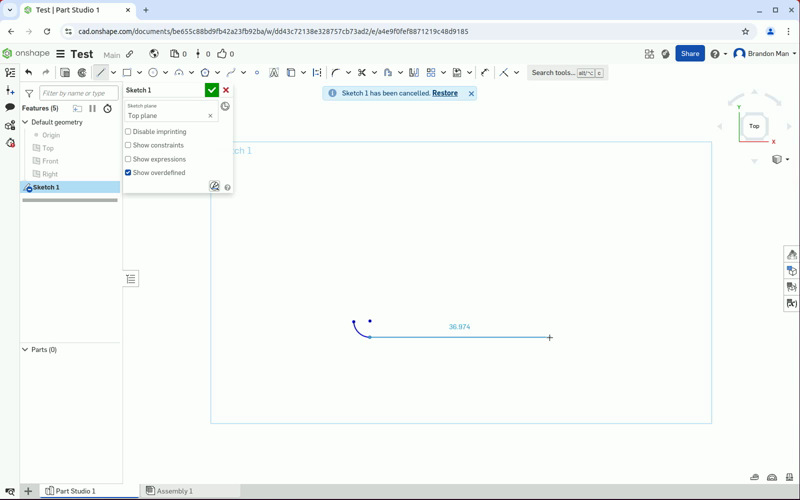
key_up(shift)
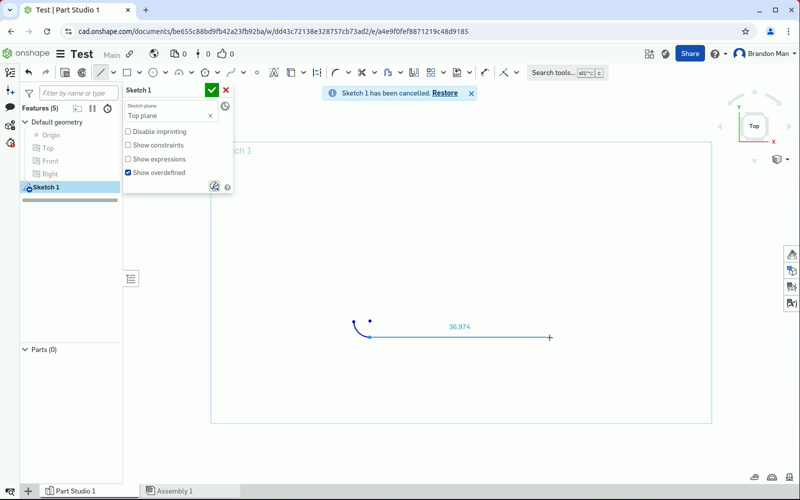
key(esc)
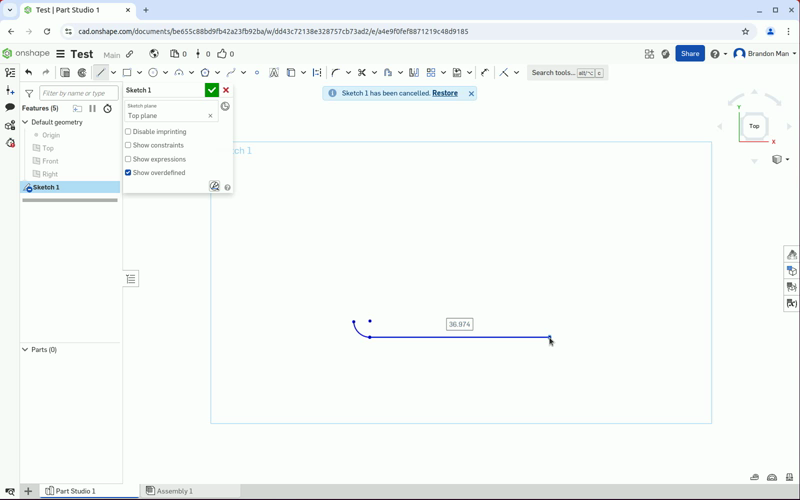
key(a)
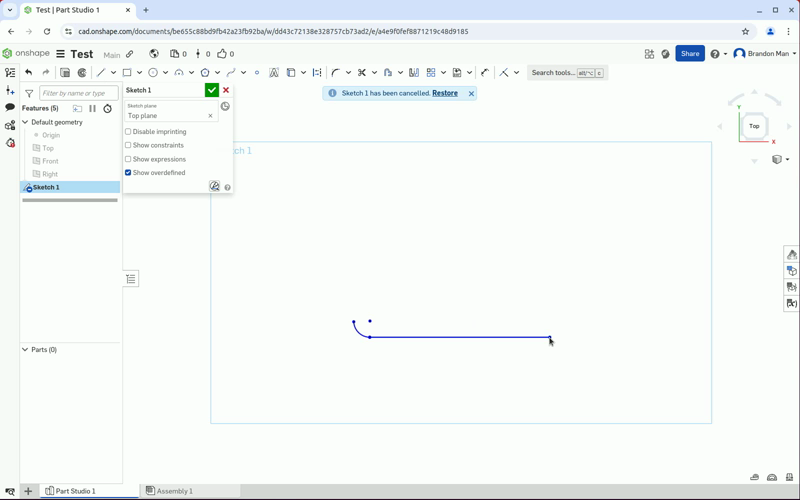
mouse_move(549, 337)
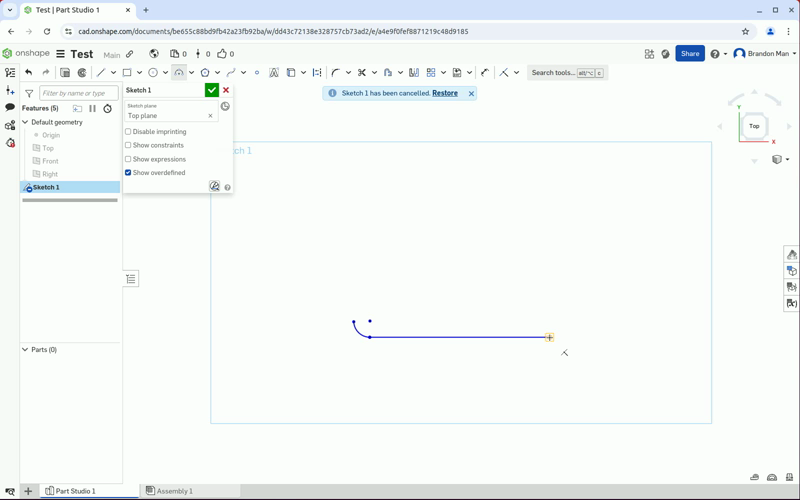
click(549, 337)
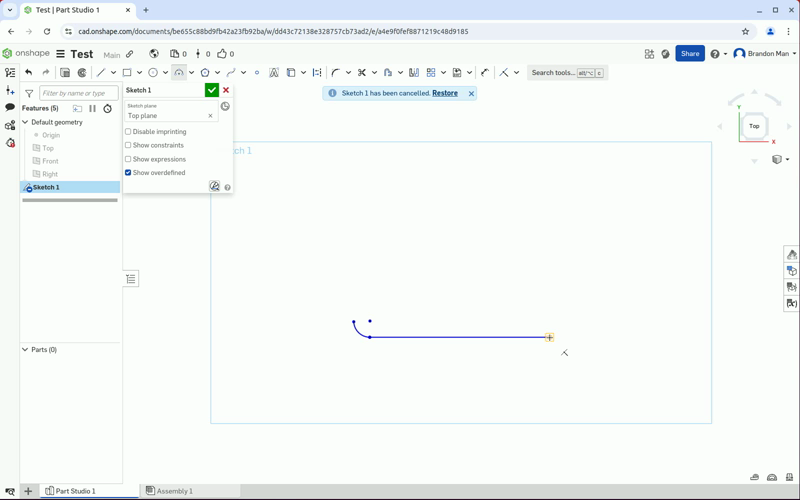
key_down(shift)
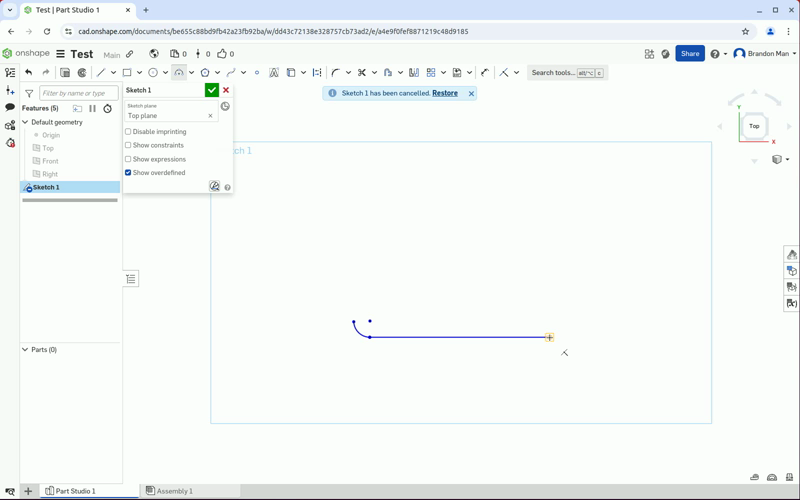
mouse_move(565, 321)
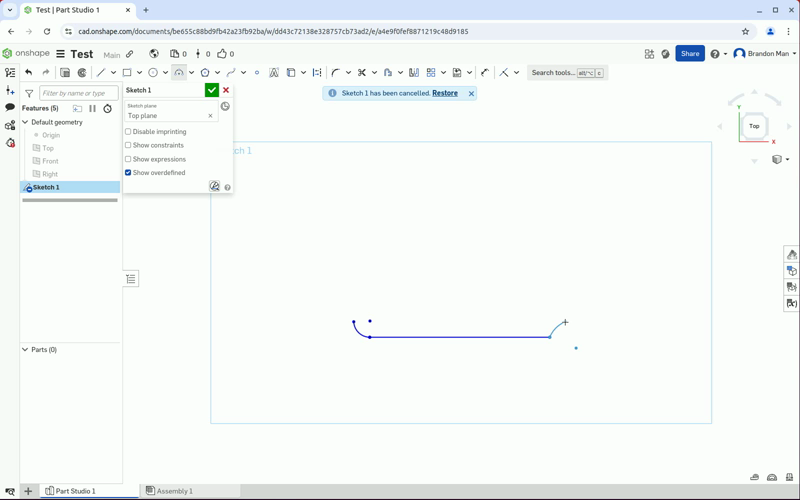
click(565, 321)
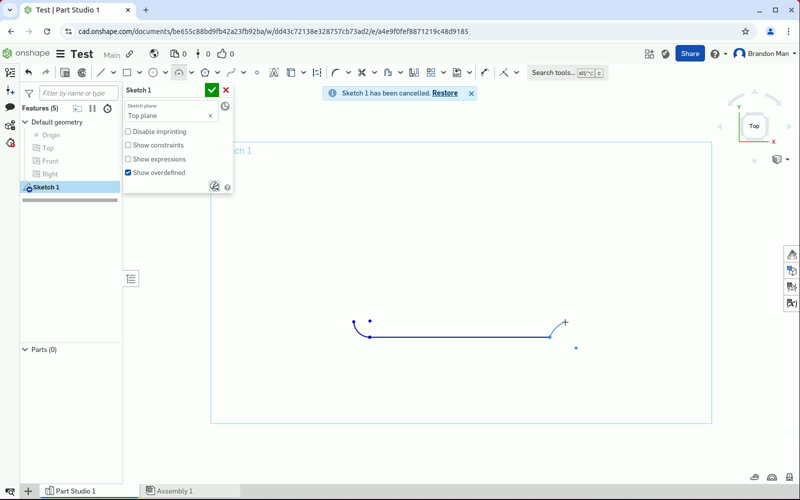
mouse_move(560, 332)
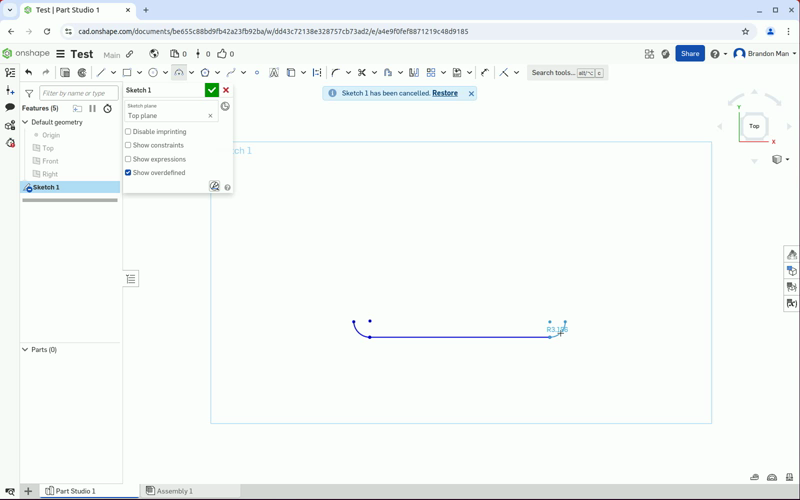
click(560, 332)
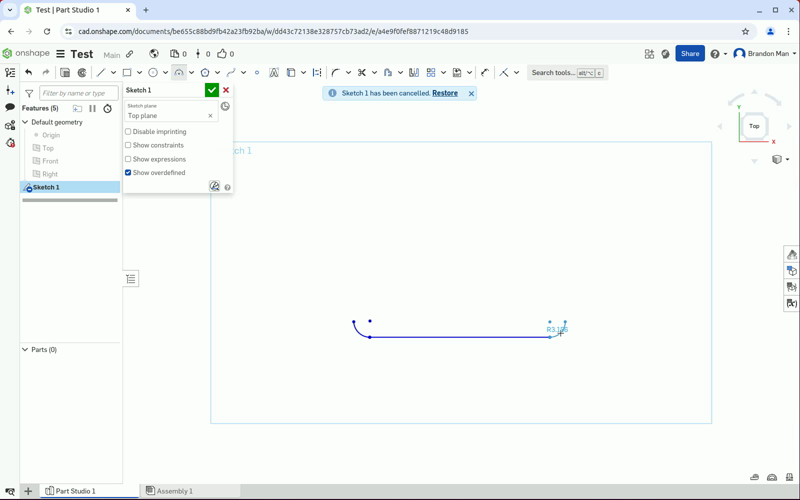
key_up(shift)
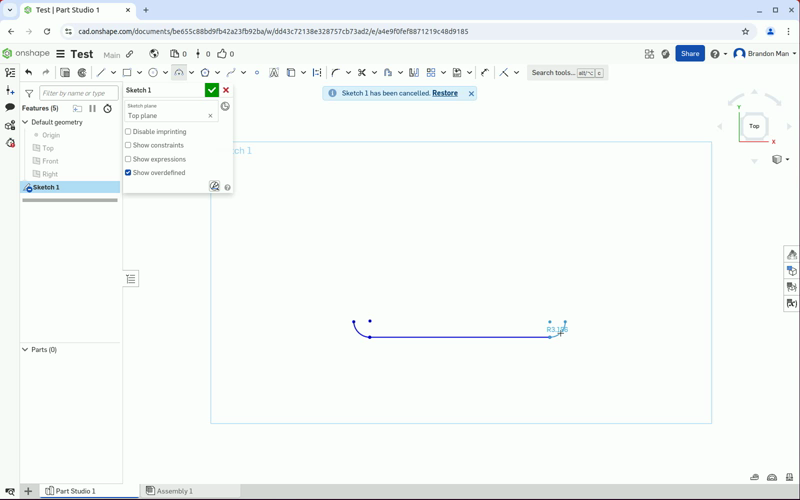
key(esc)
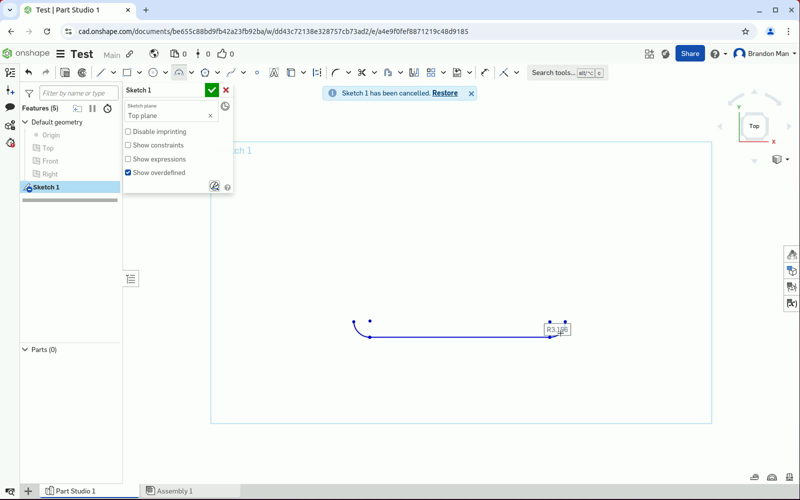
key(l)
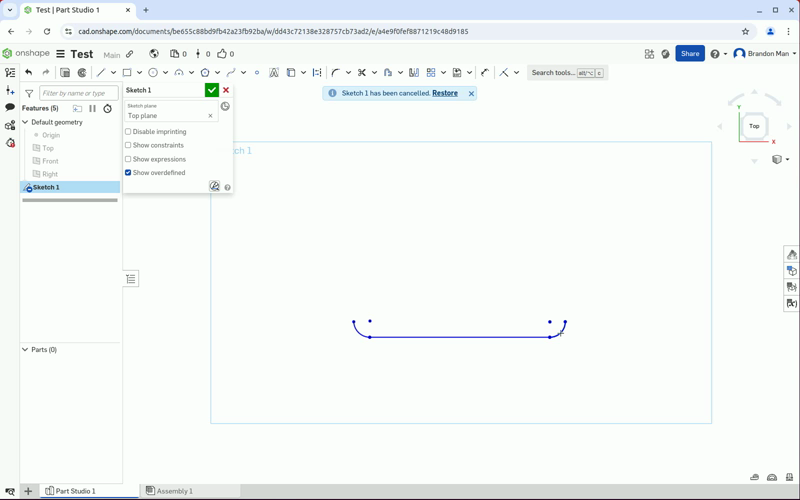
mouse_move(565, 321)
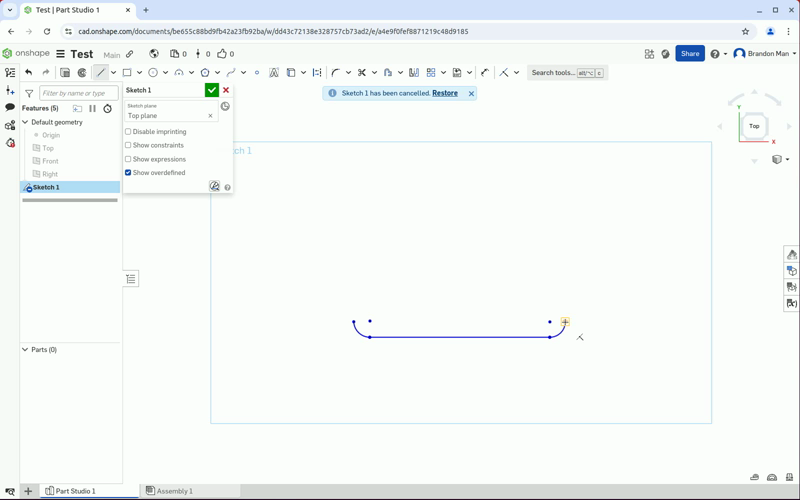
click(565, 321)
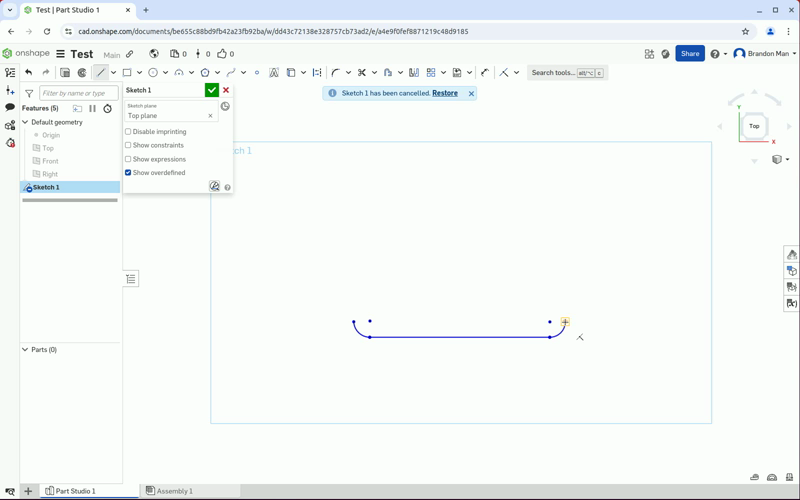
key_down(shift)
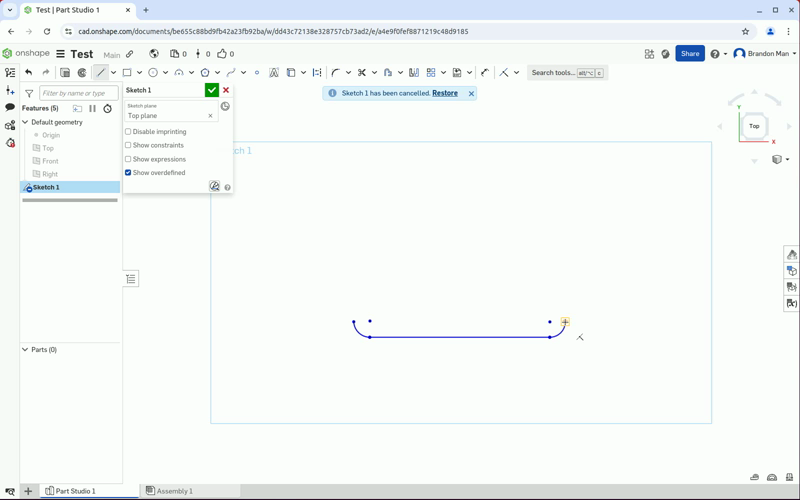
mouse_move(565, 243)
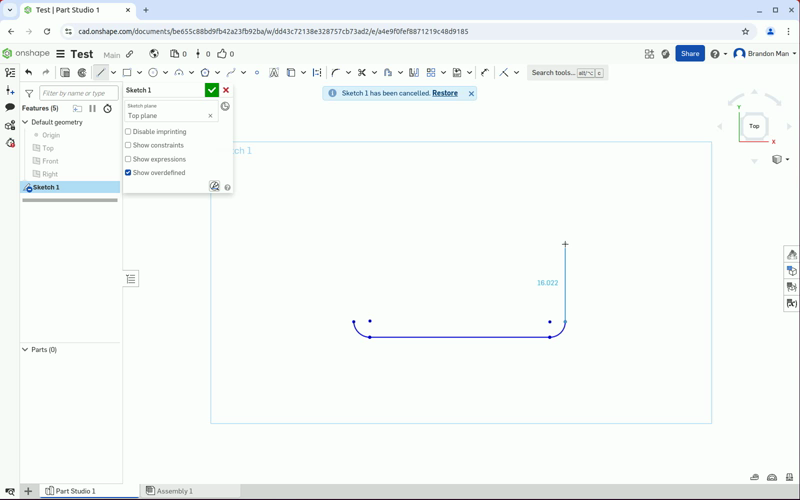
click(565, 243)
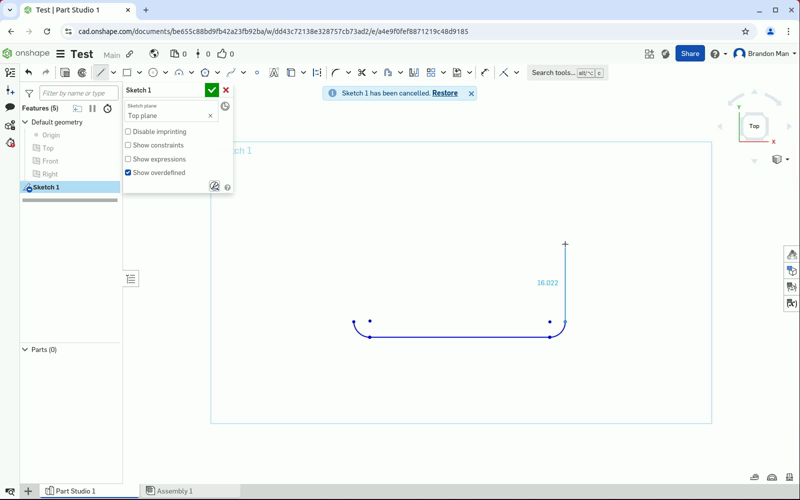
key_up(shift)
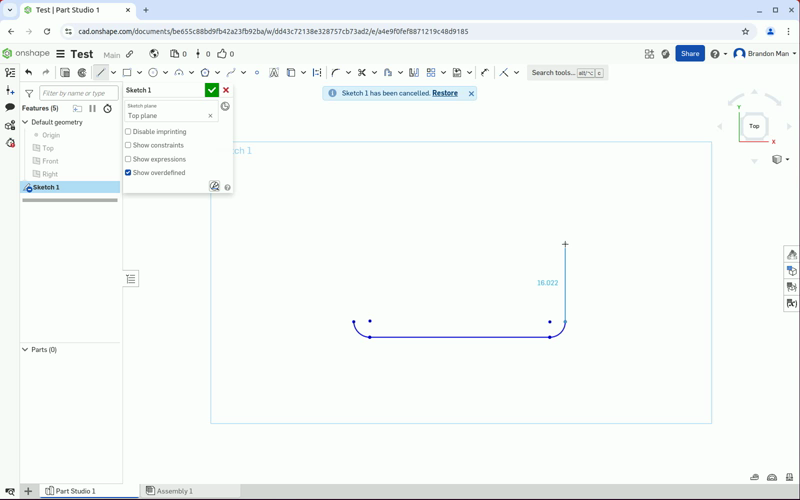
key(esc)
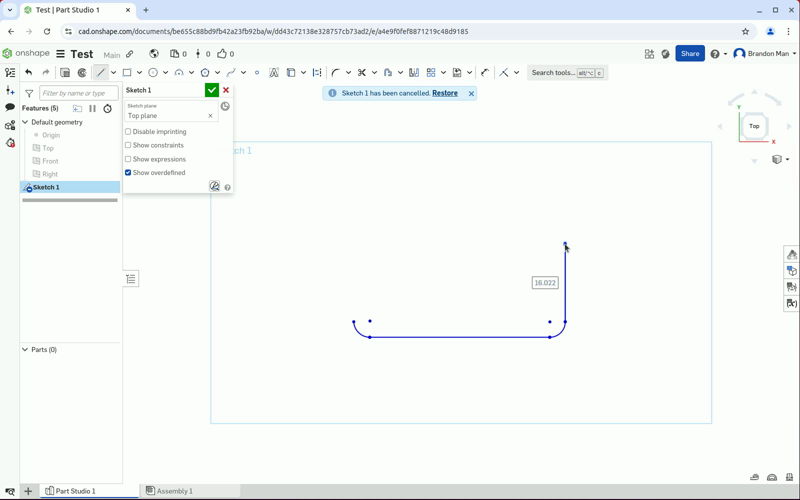
key(a)
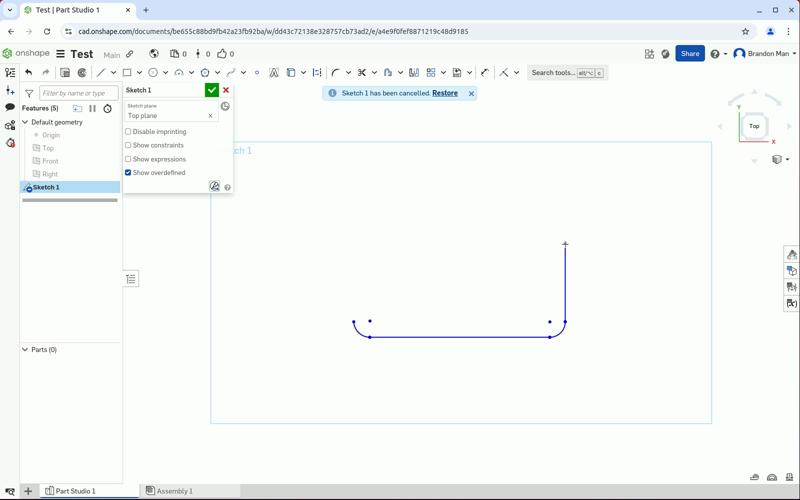
mouse_move(565, 243)
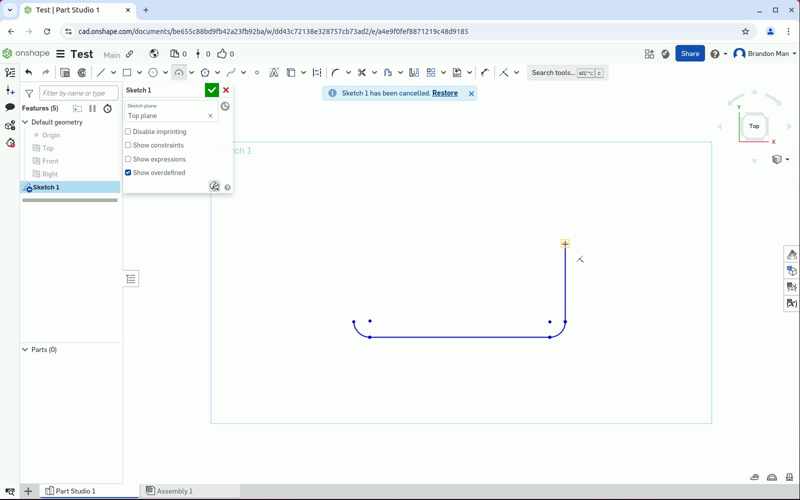
click(565, 243)
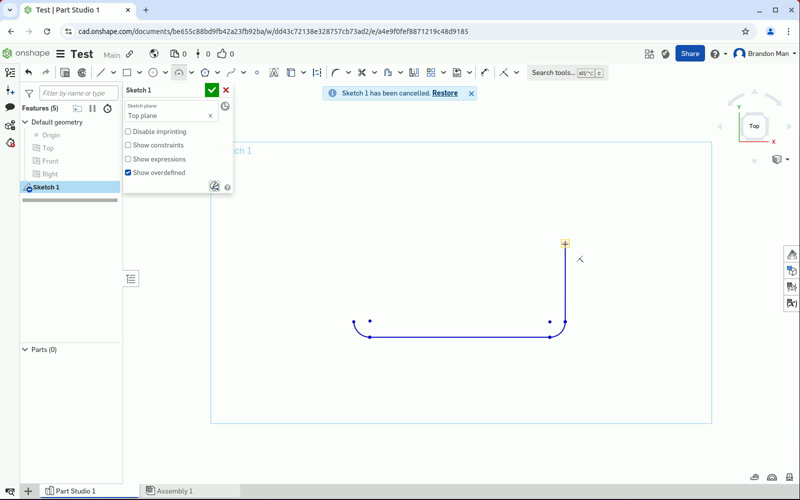
key_down(shift)
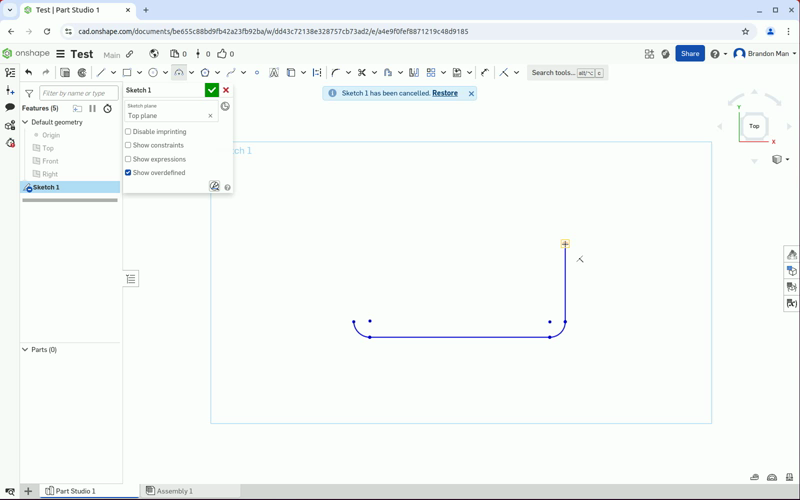
mouse_move(549, 228)
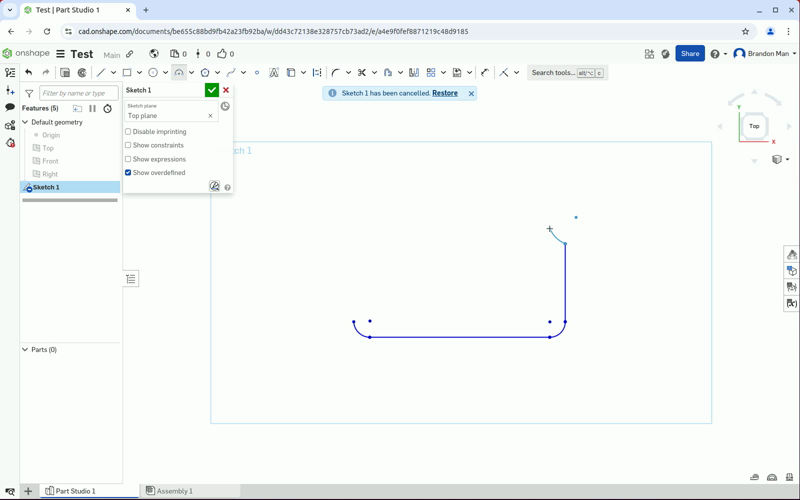
click(549, 228)
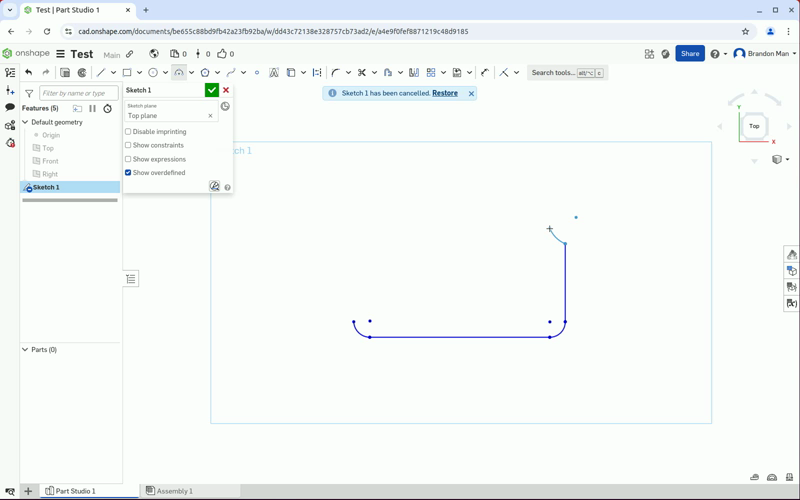
mouse_move(560, 232)
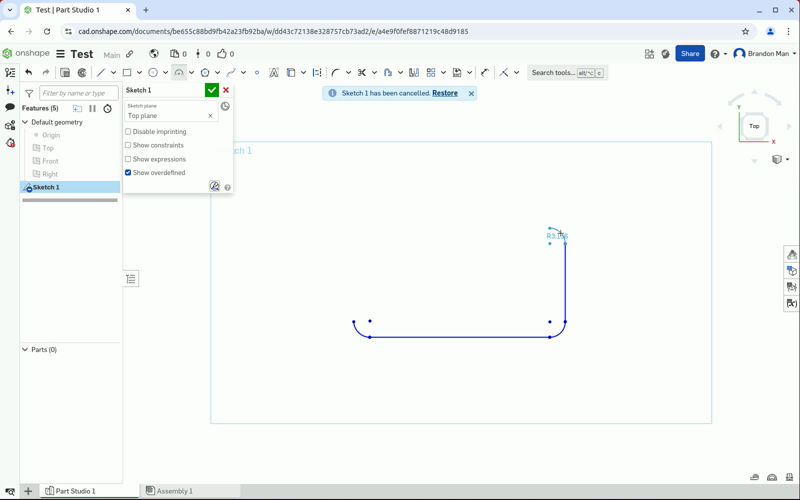
click(560, 232)
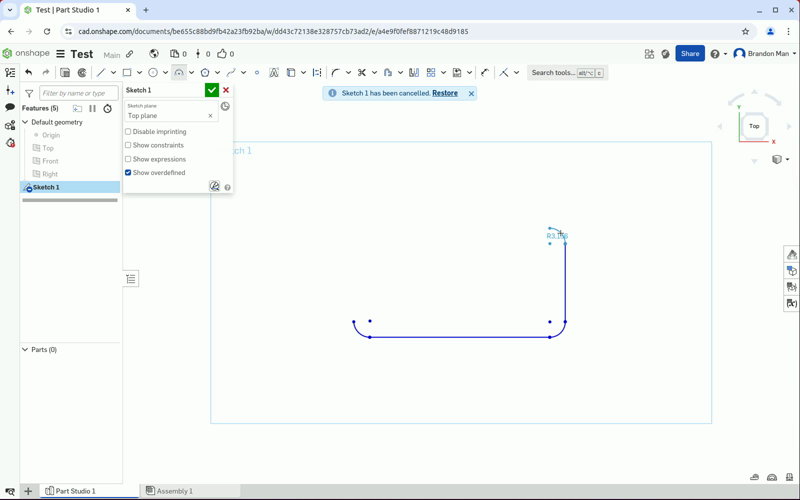
key_up(shift)
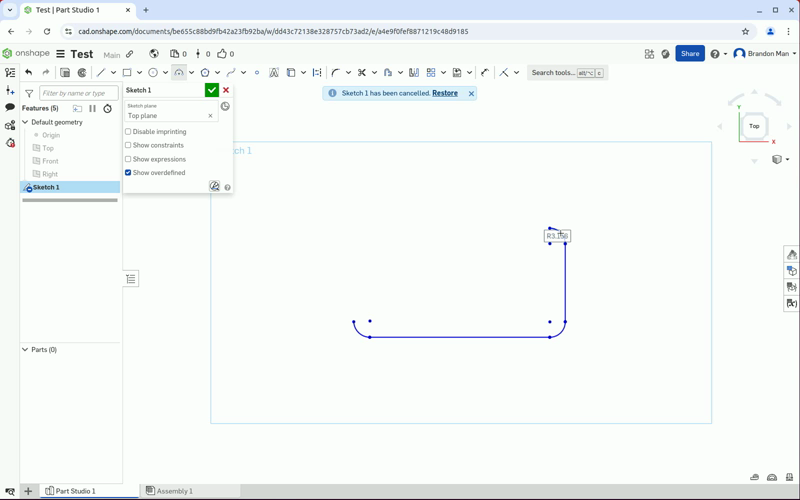
key(esc)
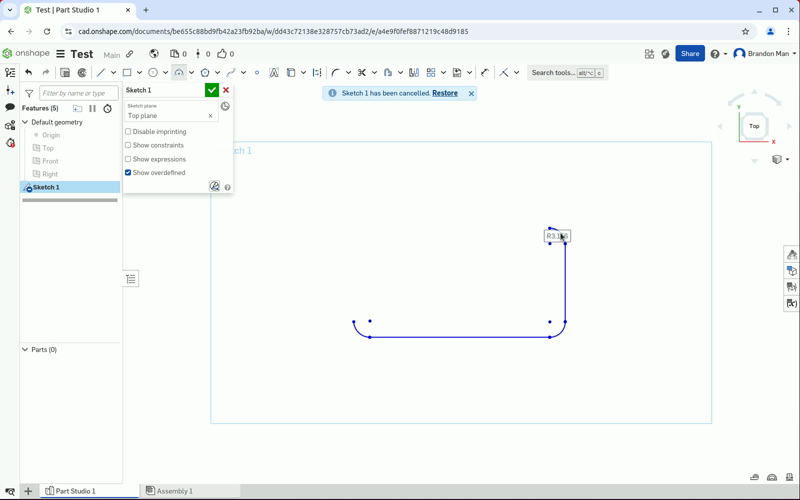
key(l)
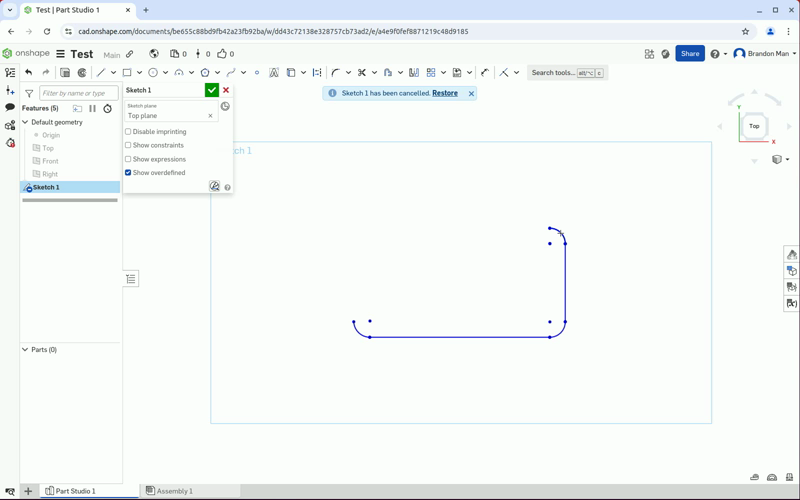
mouse_move(549, 228)
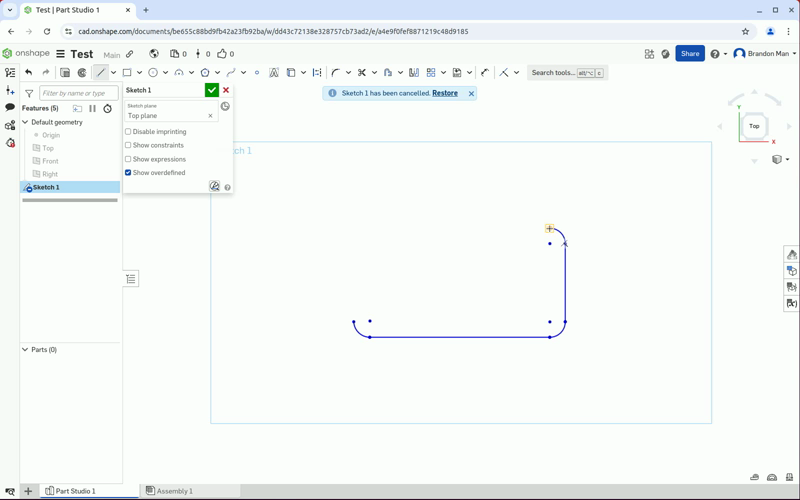
click(549, 228)
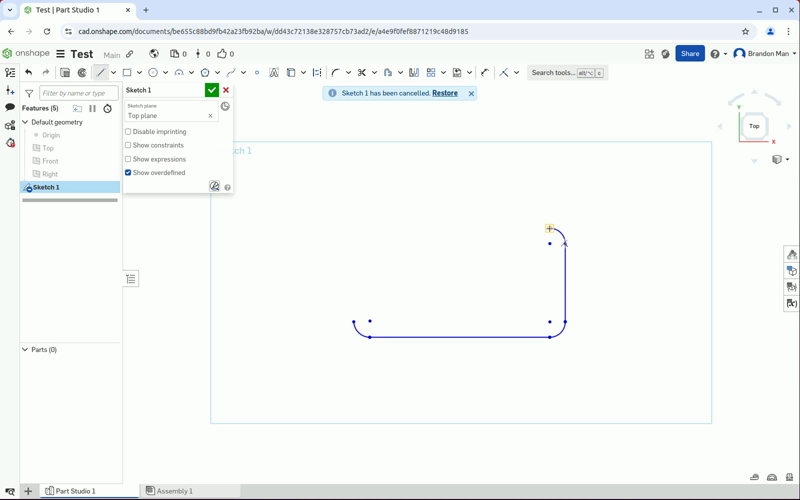
key_down(shift)
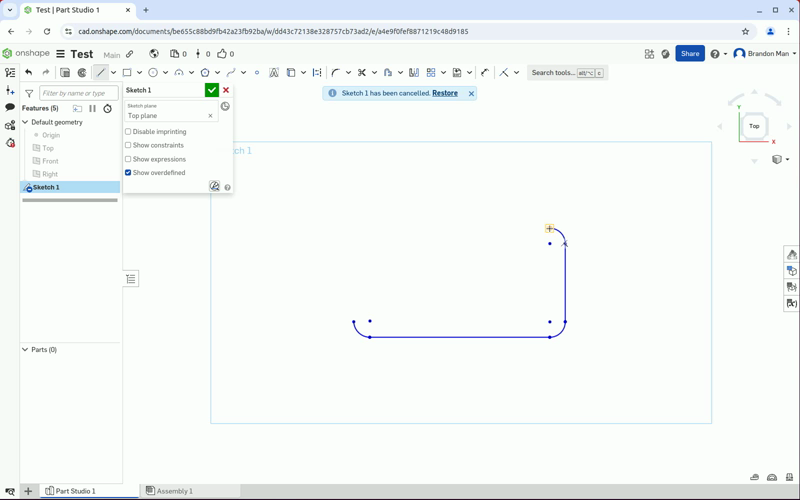
mouse_move(369, 228)
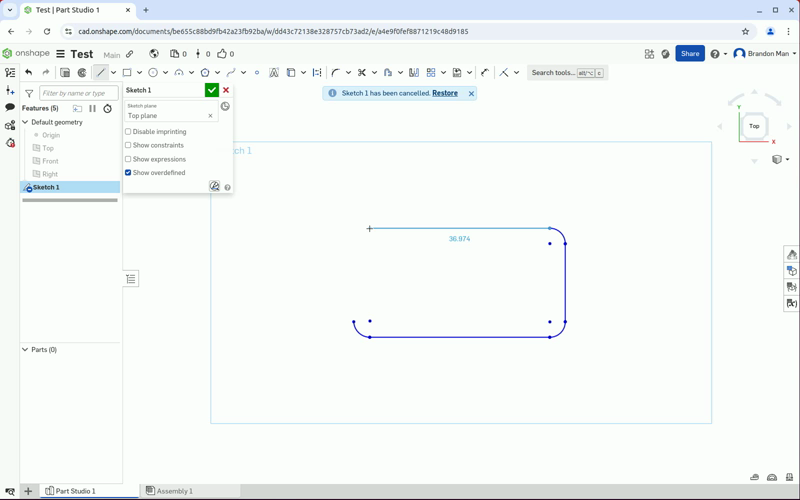
click(369, 228)
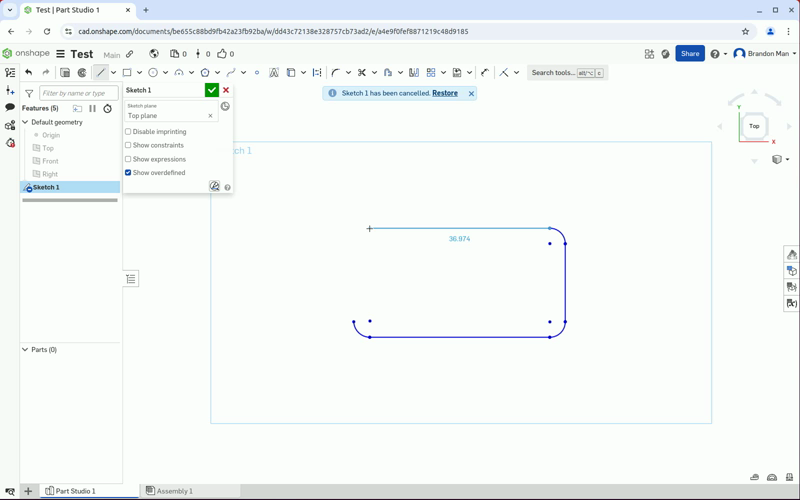
key_up(shift)
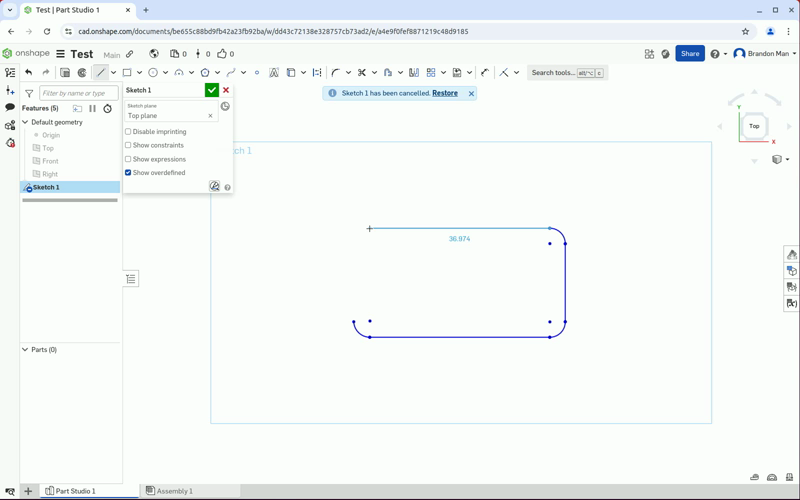
key(esc)
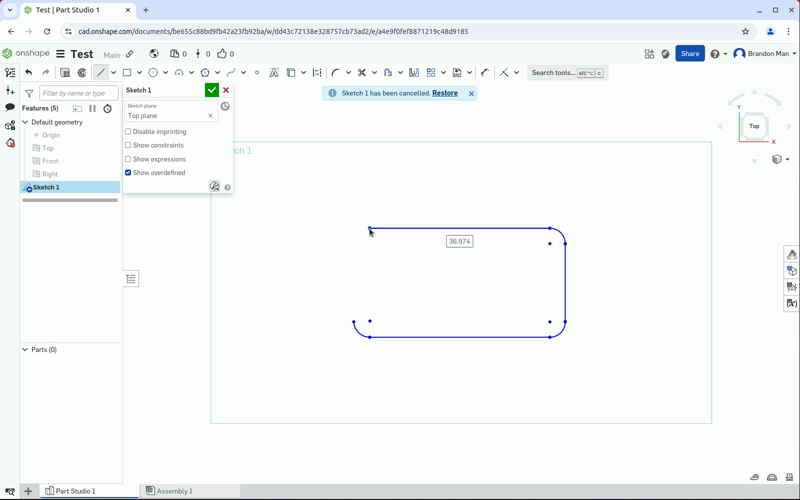
key(a)
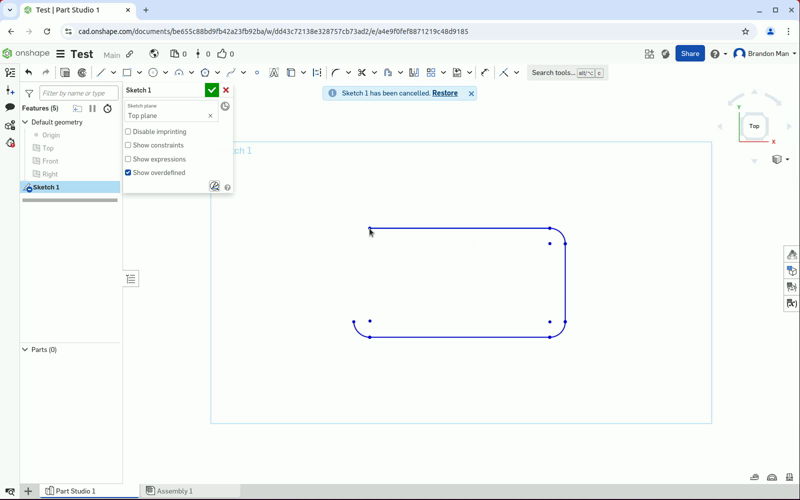
mouse_move(369, 228)
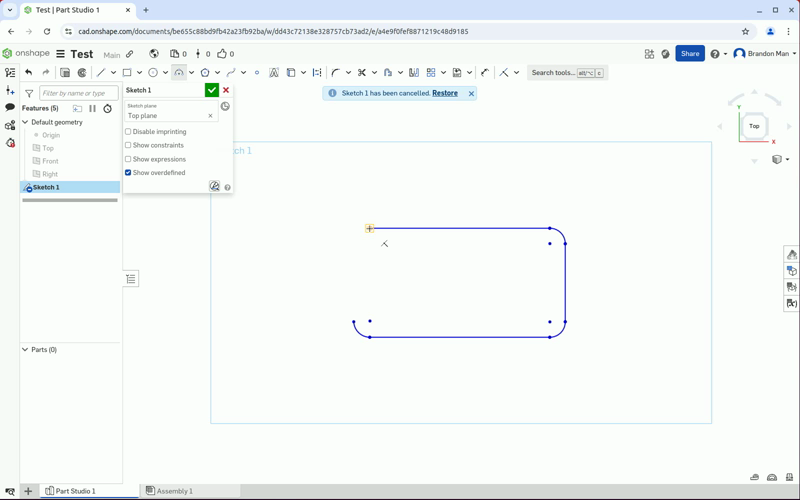
click(369, 228)
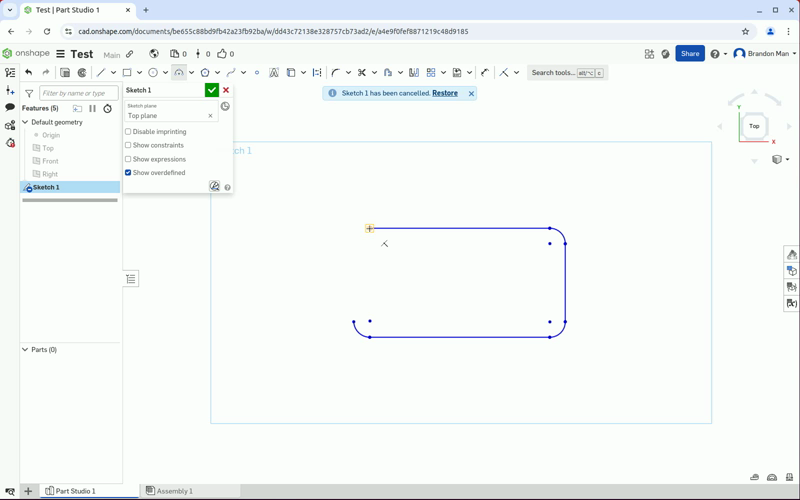
key_down(shift)
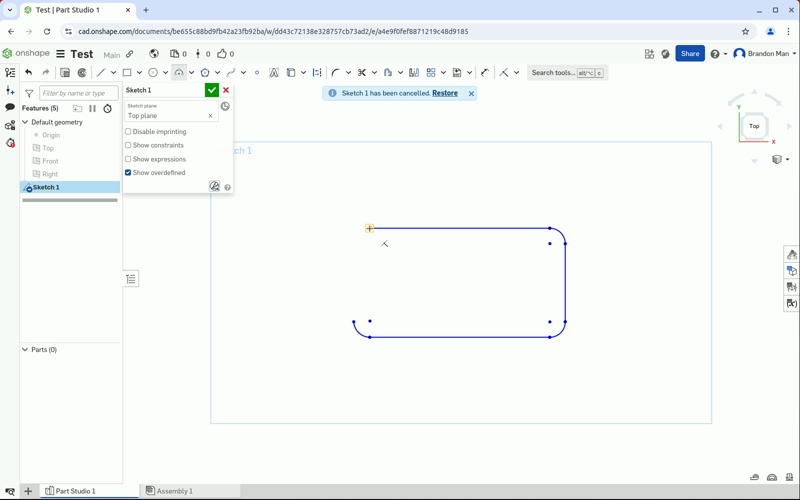
mouse_move(353, 243)
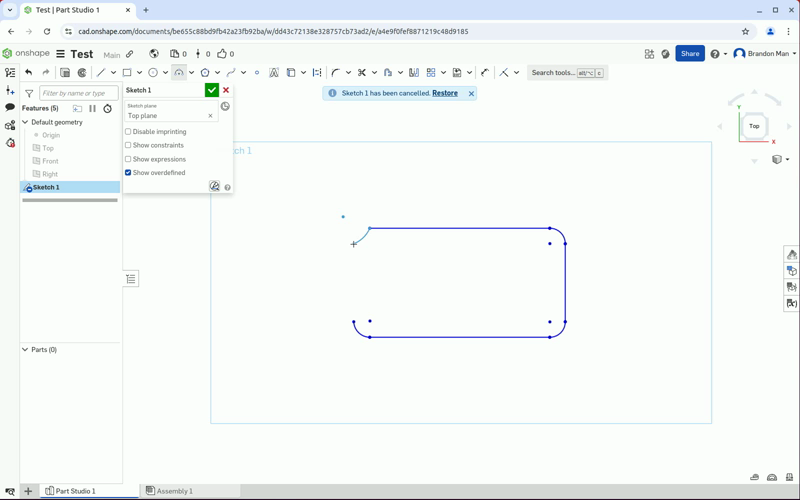
click(353, 243)
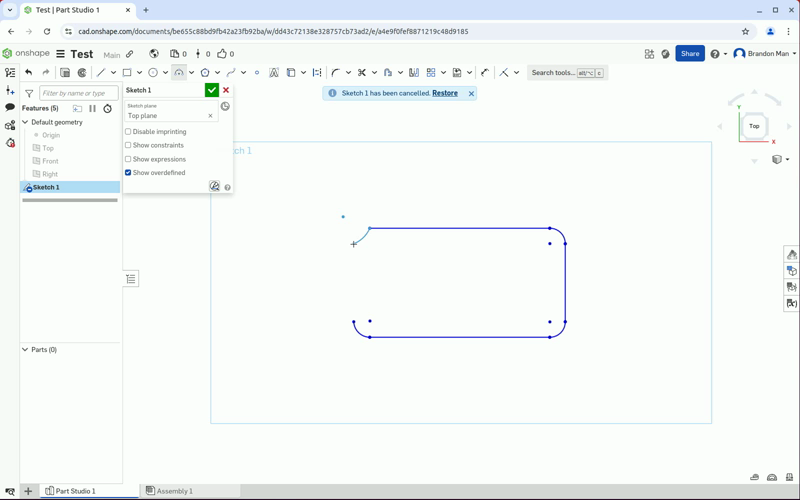
mouse_move(358, 232)
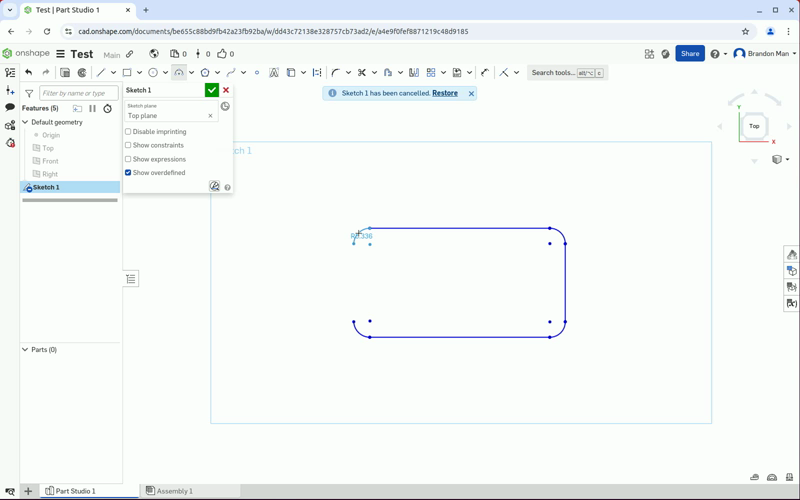
click(358, 232)
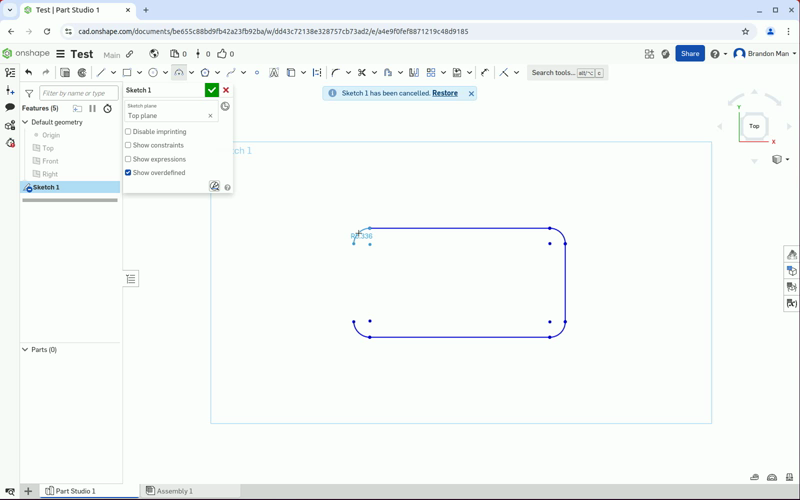
key_up(shift)
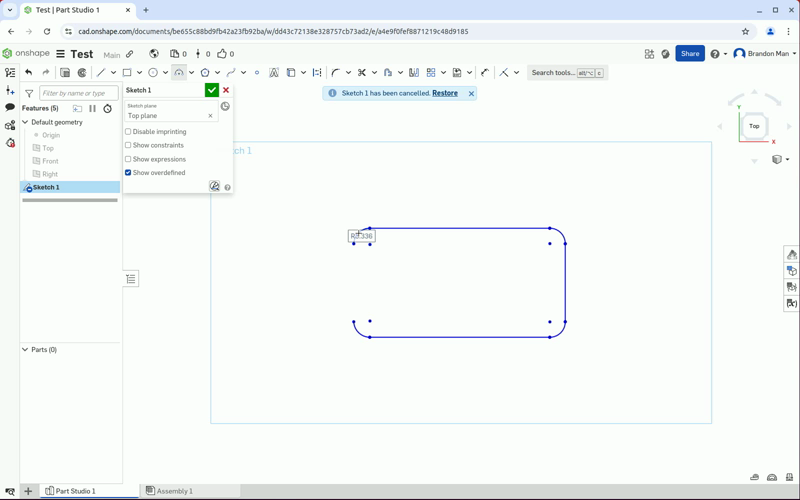
key(esc)
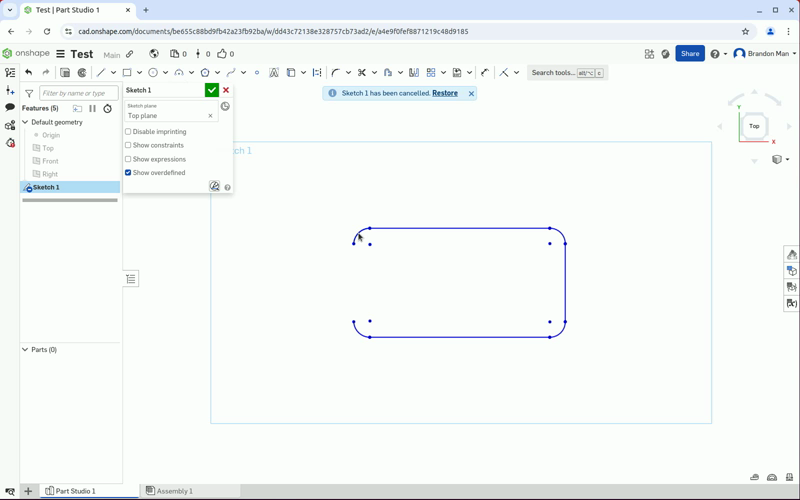
key(l)
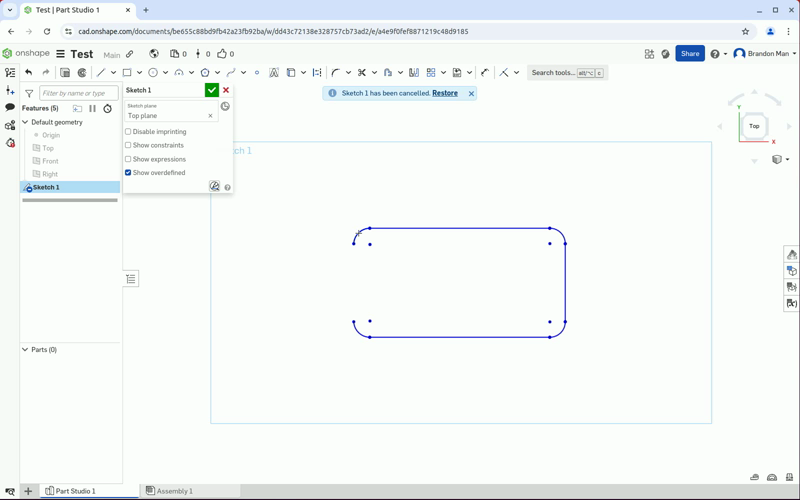
mouse_move(353, 243)
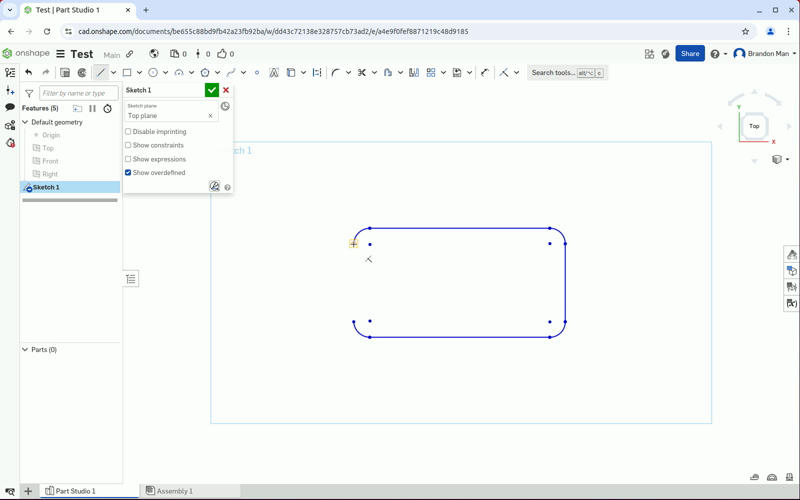
click(353, 243)
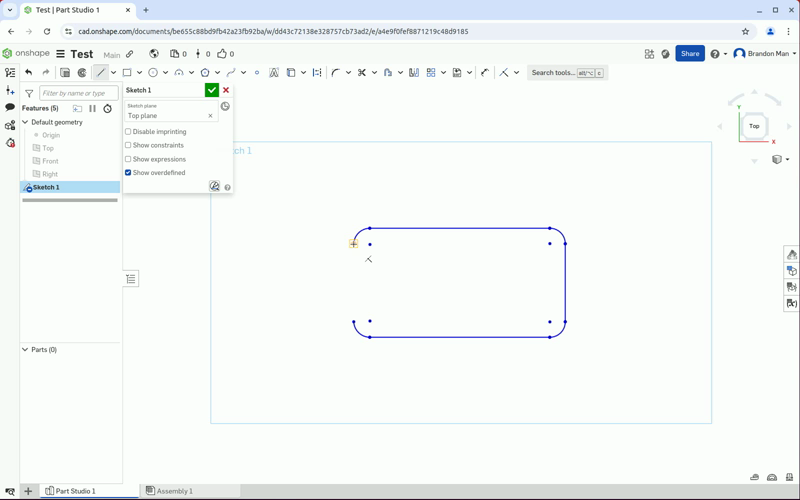
key_down(shift)
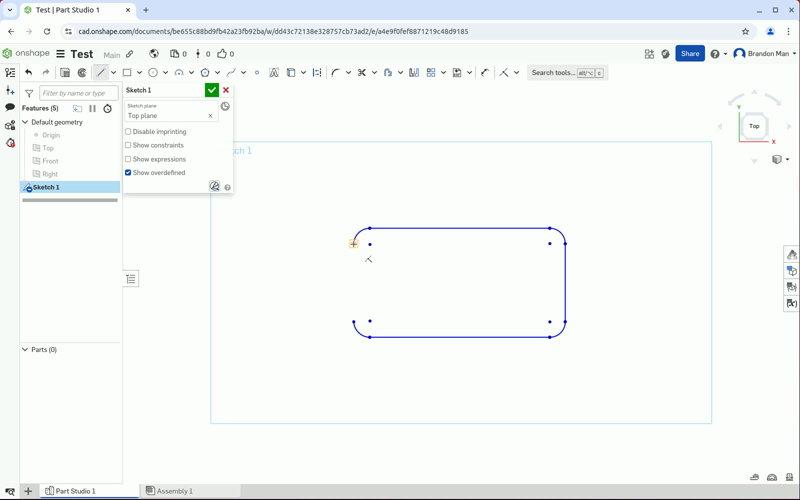
mouse_move(353, 321)
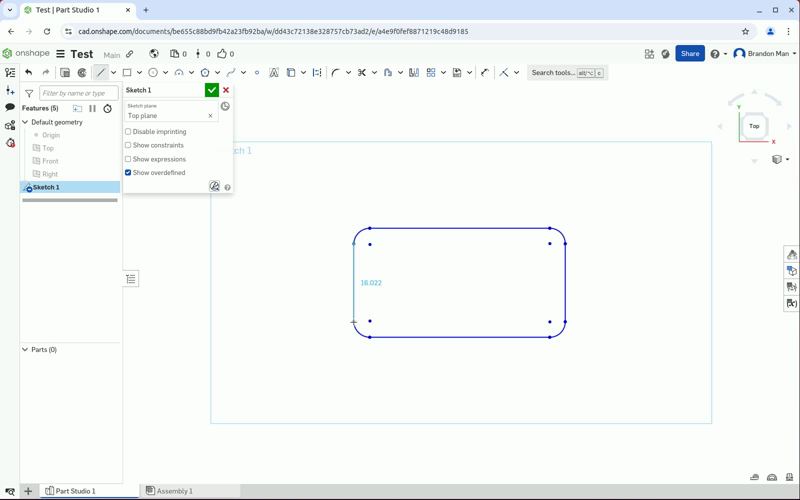
key_up(shift)
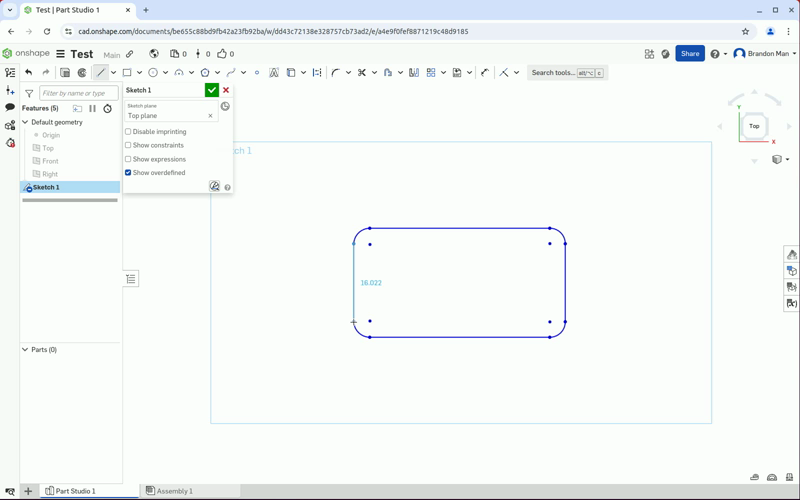
click(353, 321)
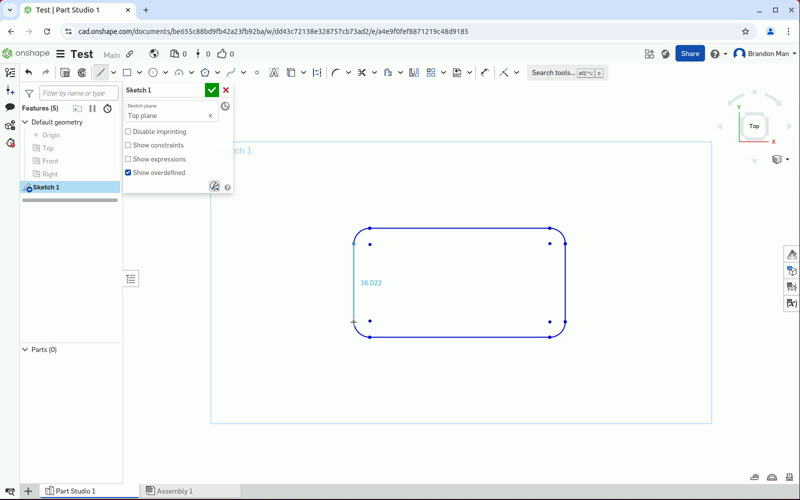
key(esc)
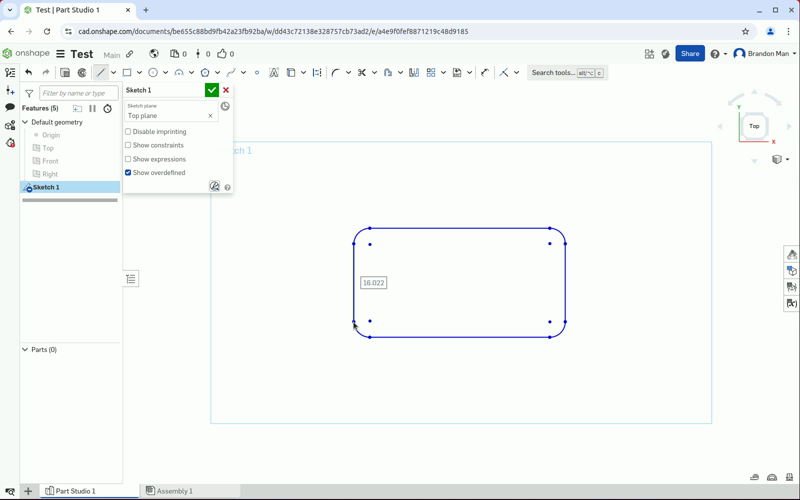
mouse_move(477, 310)
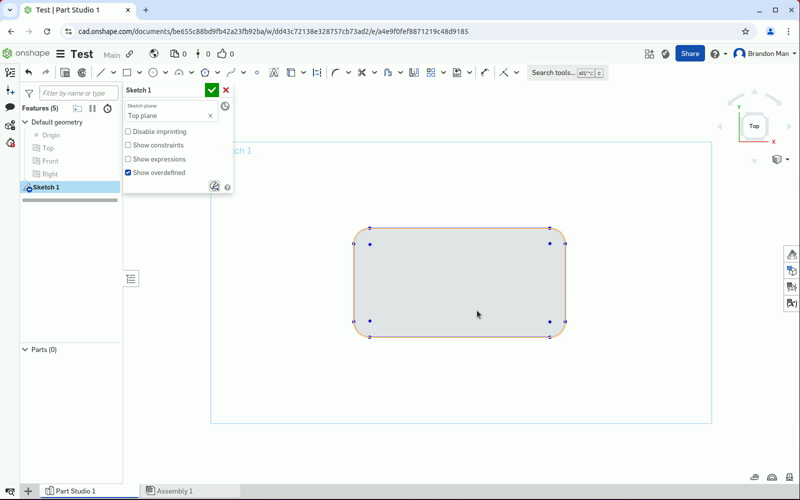
click(477, 310)
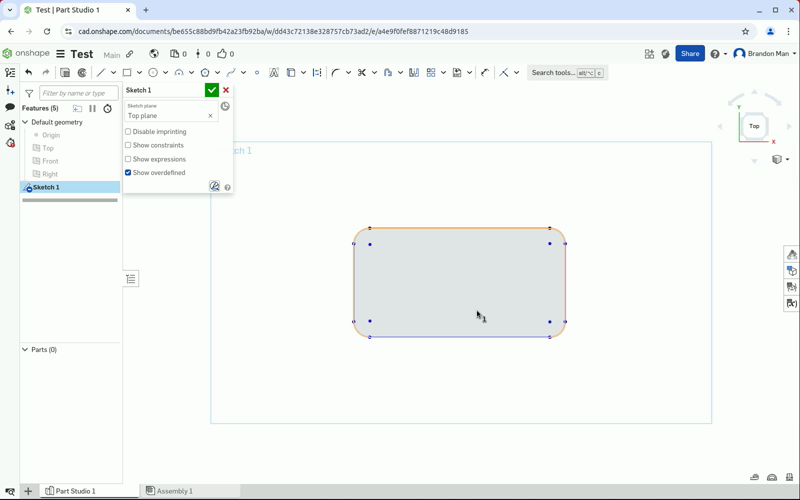
mouse_move(73, 352)
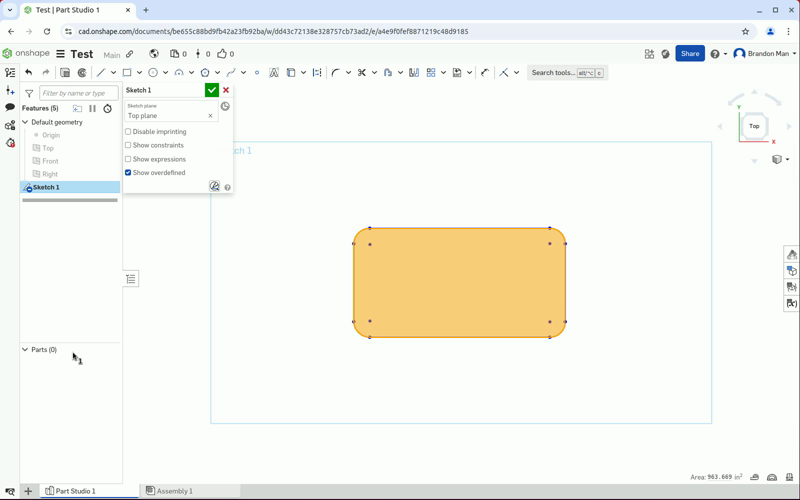
key(shift+y)
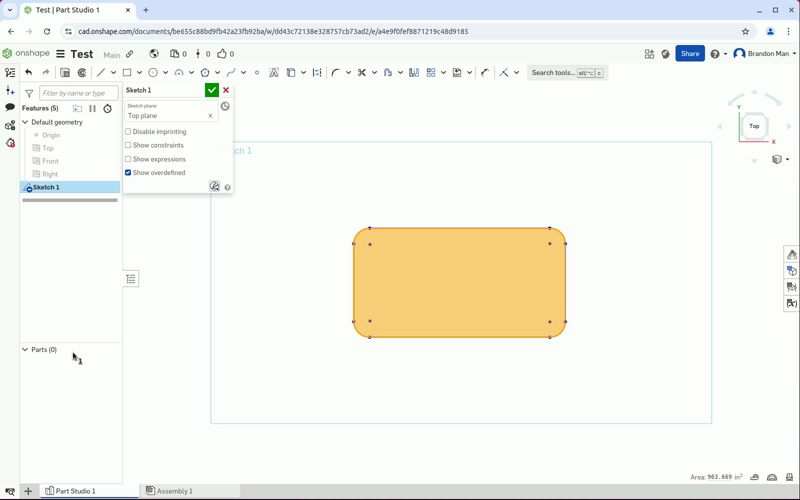
key(shift+e)
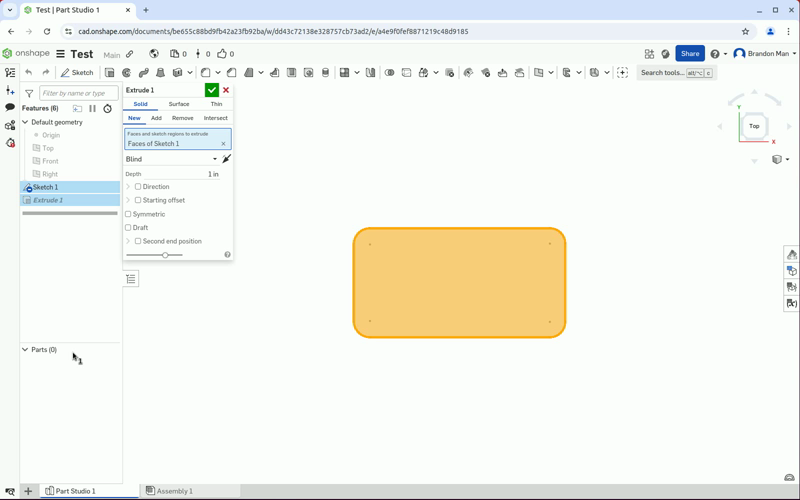
mouse_move(143, 106)
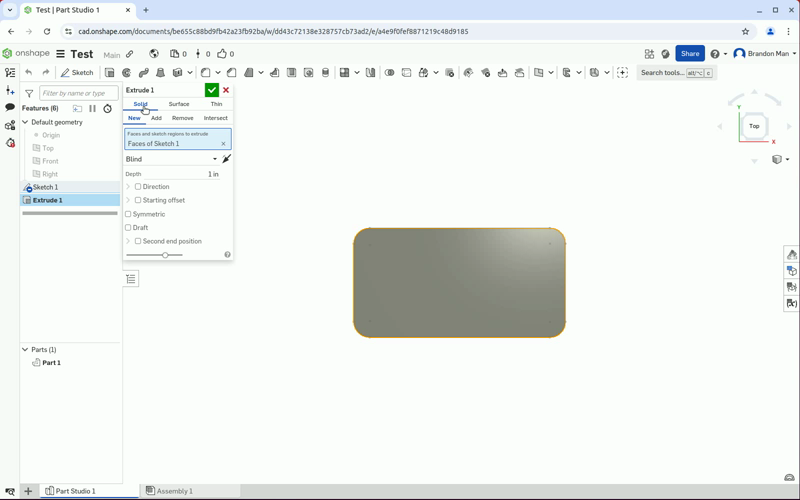
click(143, 106)
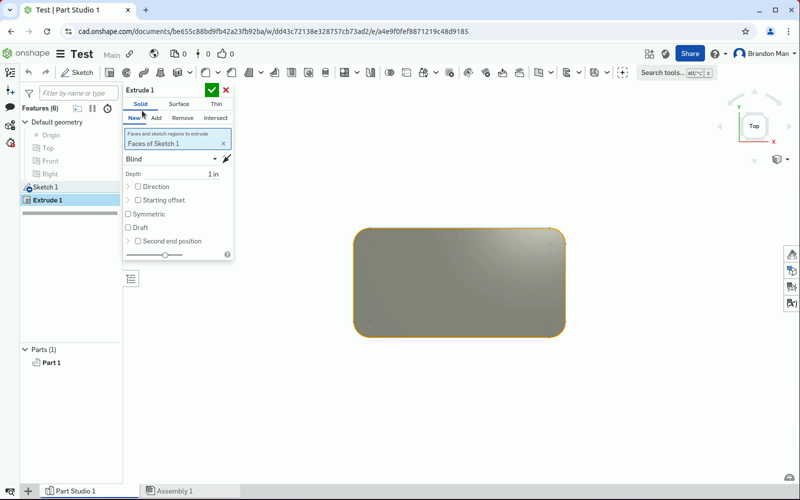
mouse_move(137, 120)
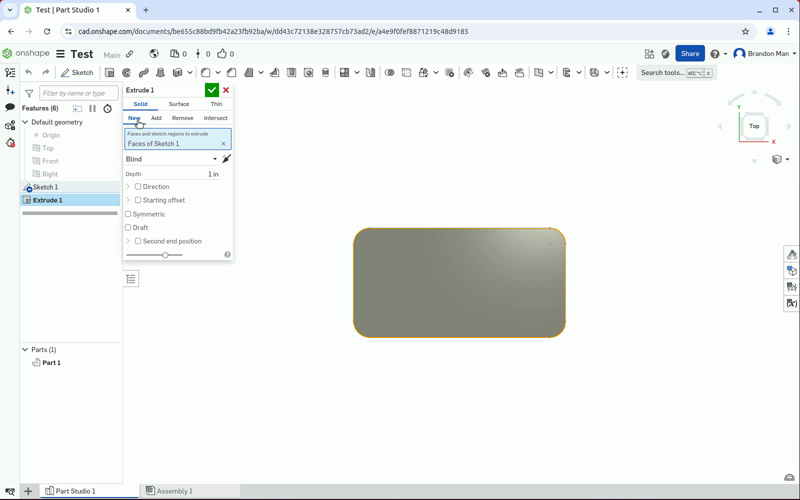
click(137, 120)
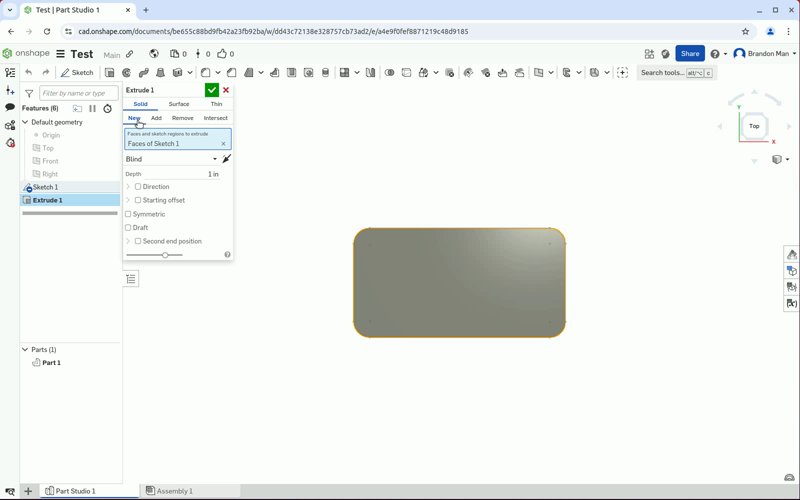
key(tab, 4)
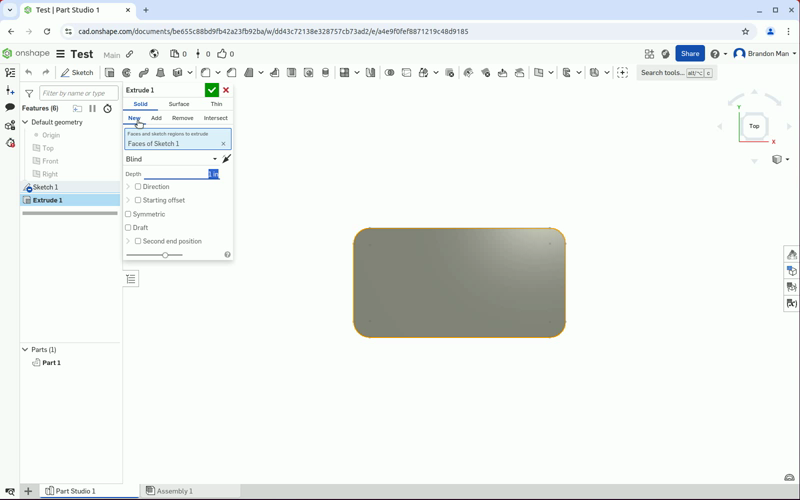
text(0.722)
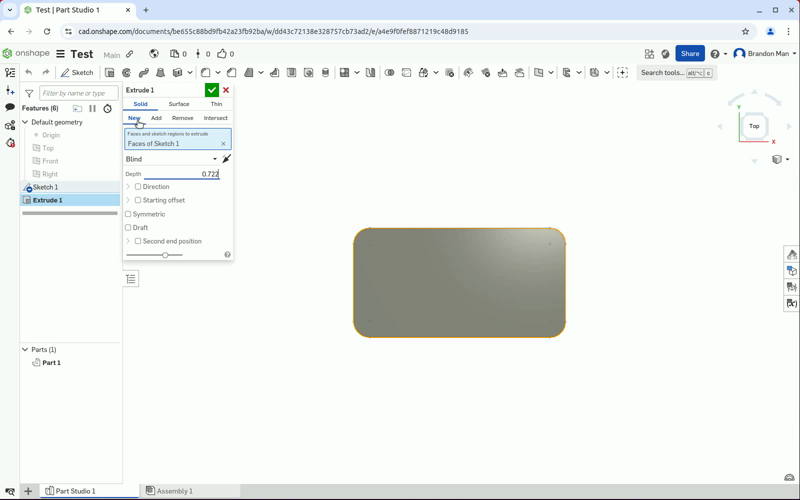
key(enter)
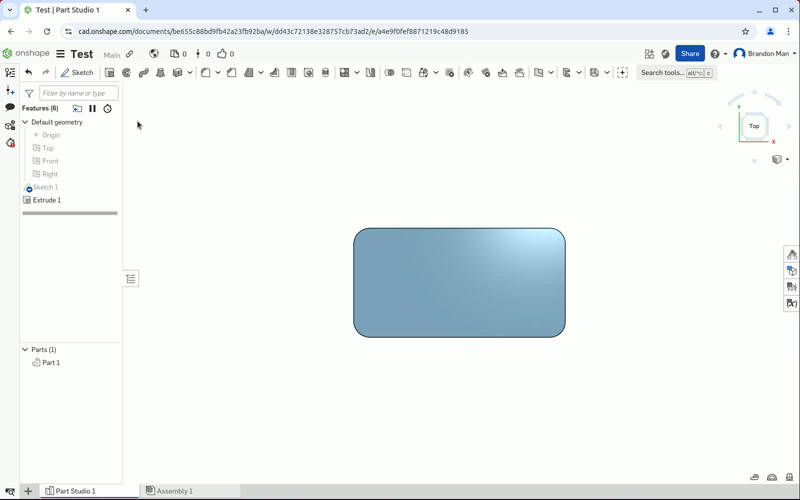
key(shift+h)
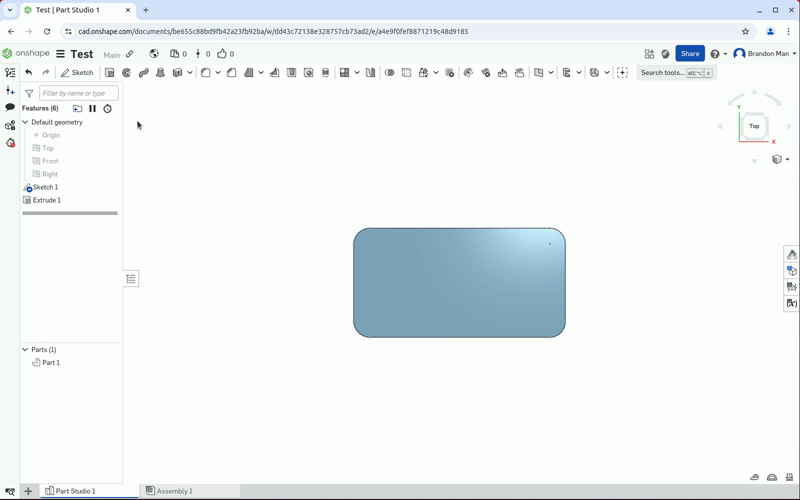
key(shift+h)
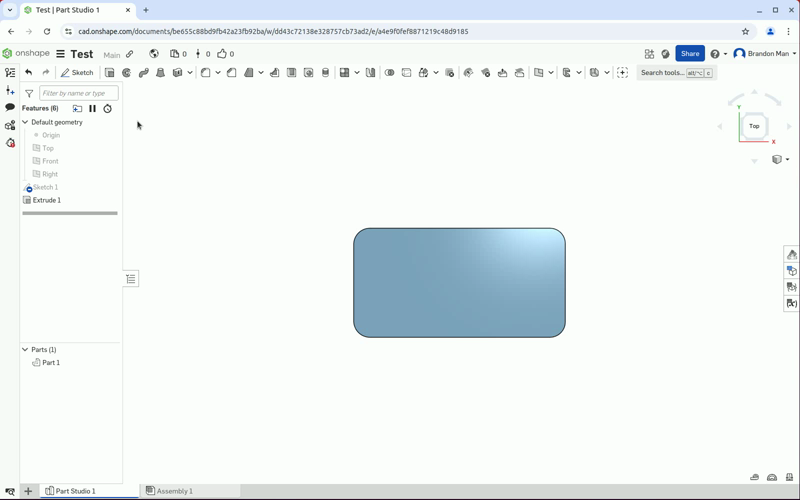
mouse_move(73, 189)
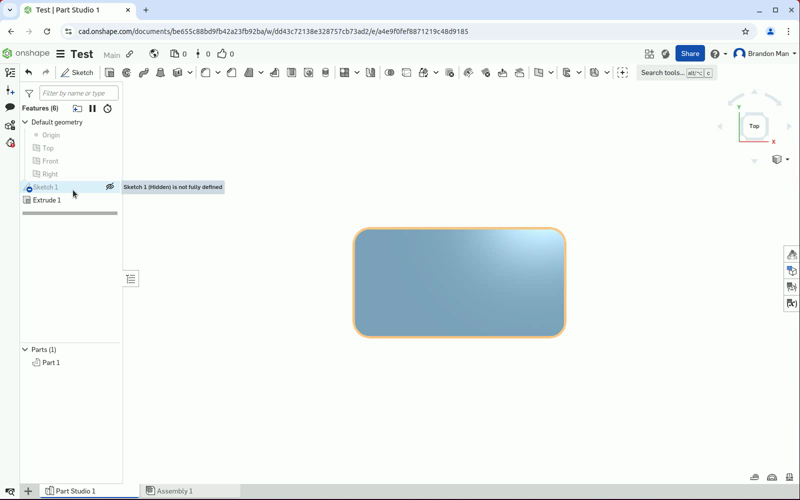
click(73, 189)
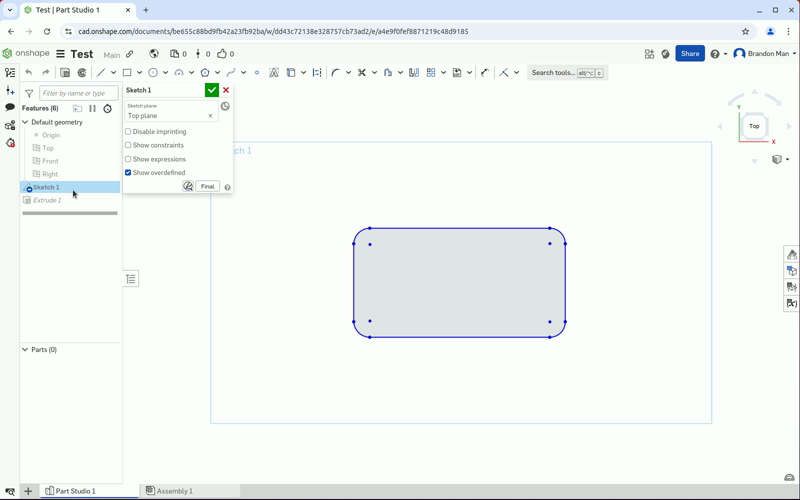
mouse_move(229, 92)
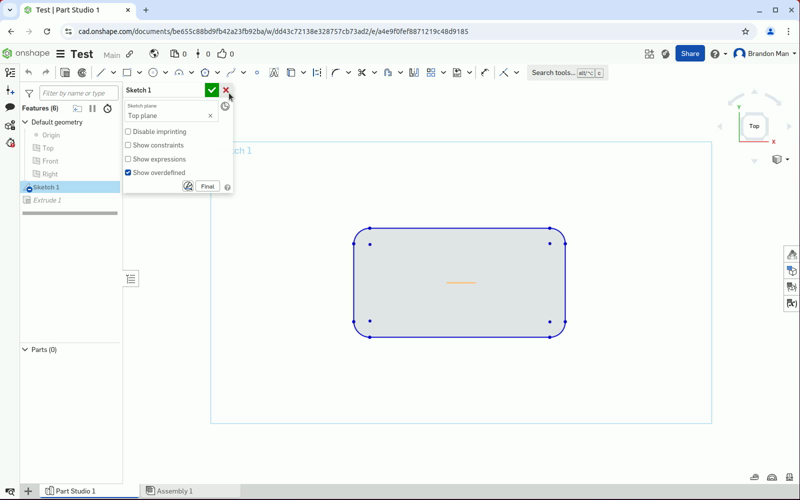
click(229, 92)
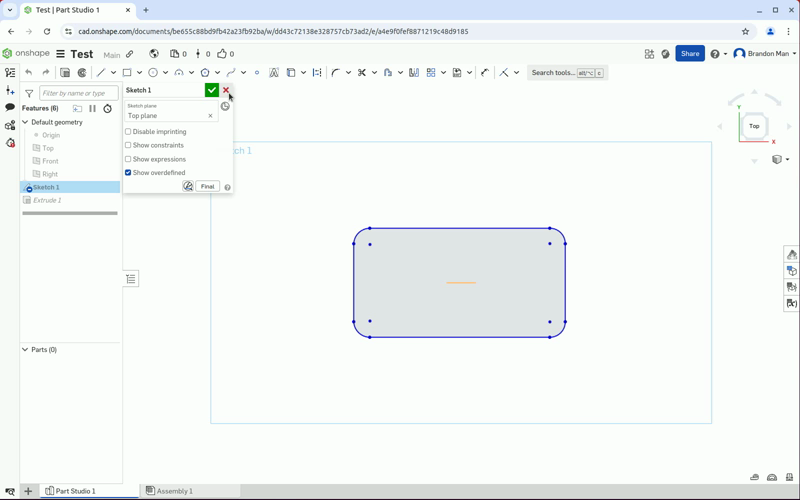
key(shift+s)
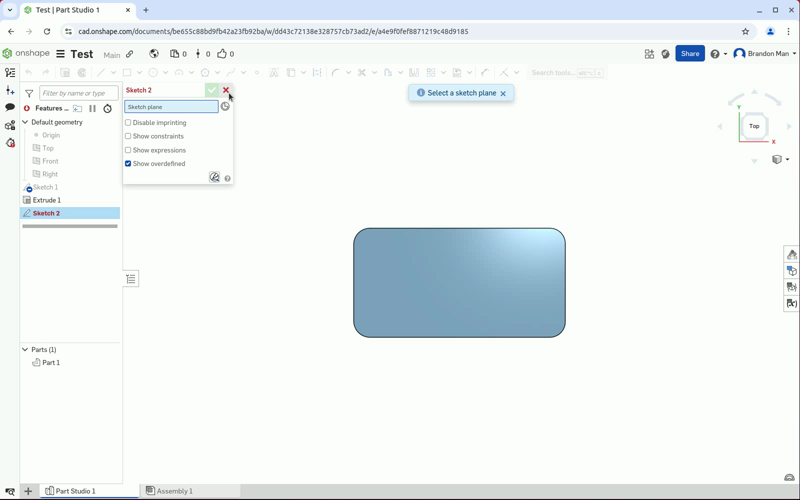
mouse_move(73, 150)
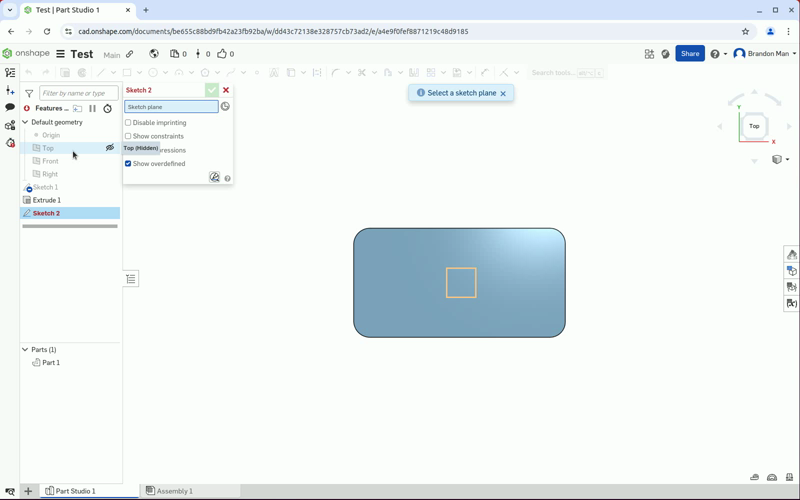
click(73, 150)
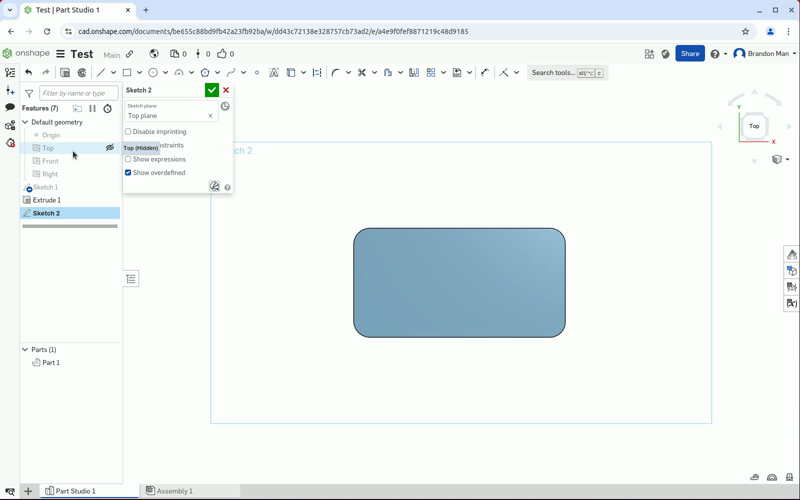
mouse_move(73, 352)
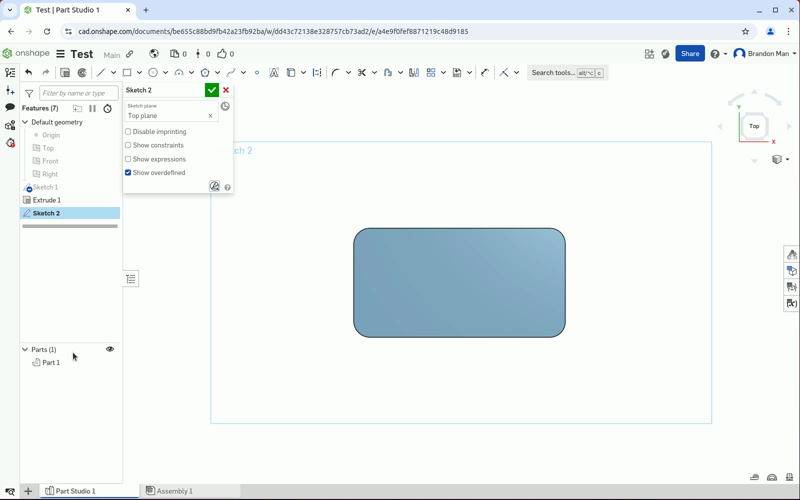
key(y)
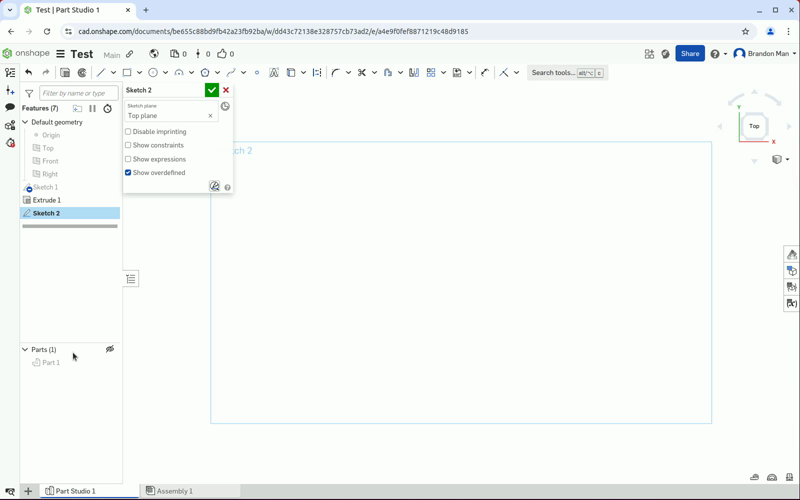
key(a)
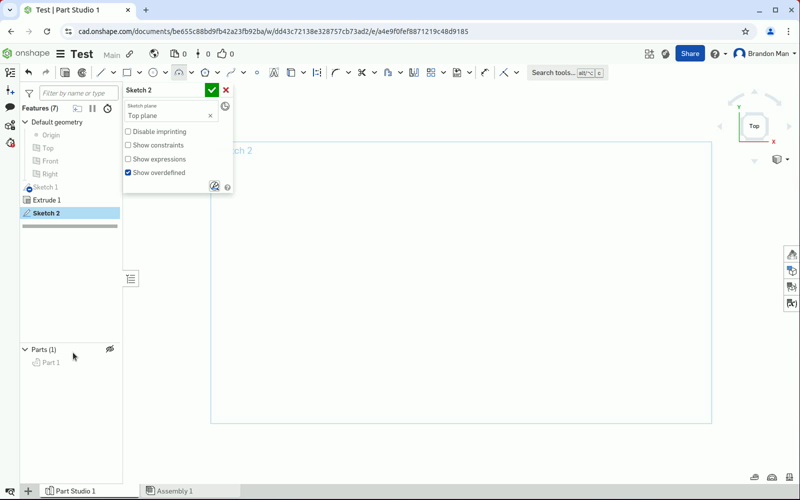
key_down(shift)
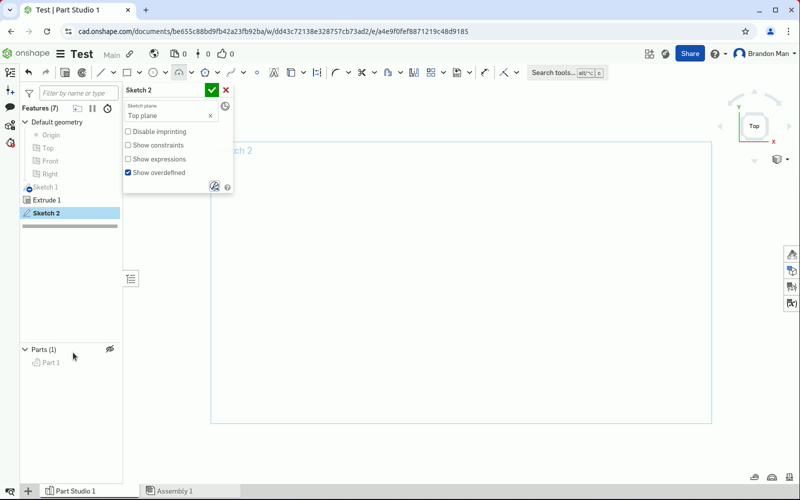
mouse_move(348, 321)
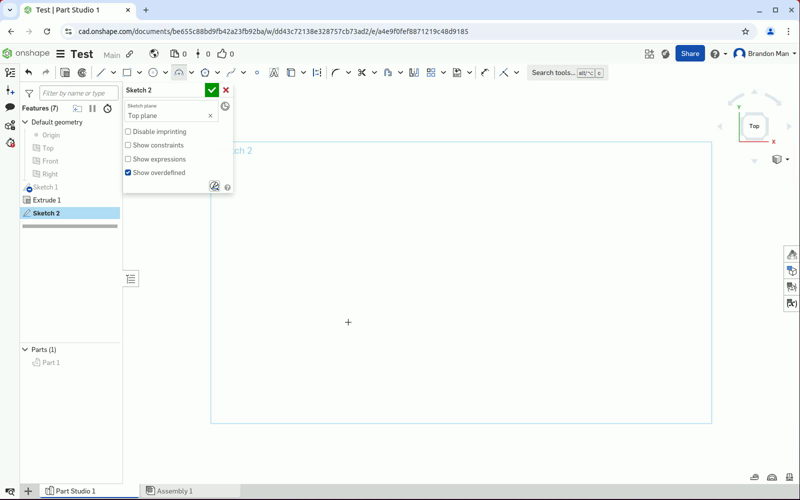
click(348, 321)
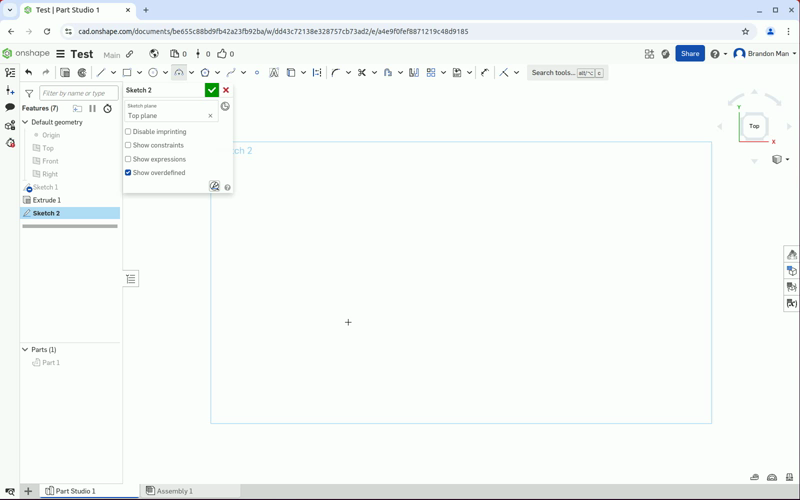
key_up(shift)
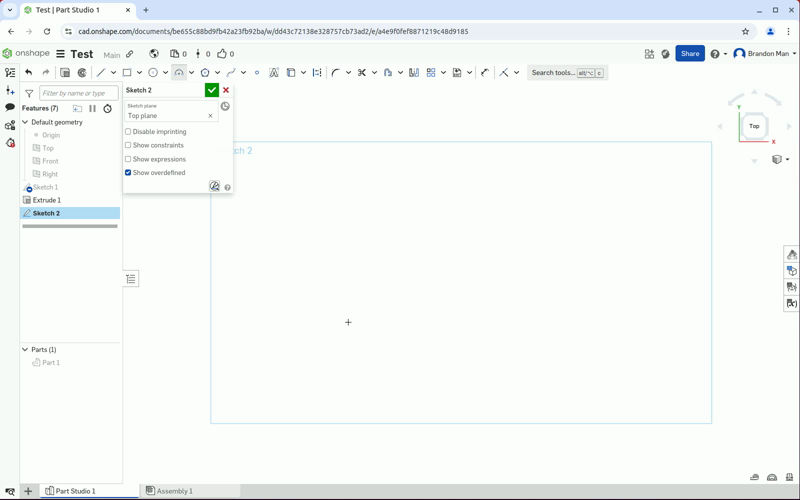
key_down(shift)
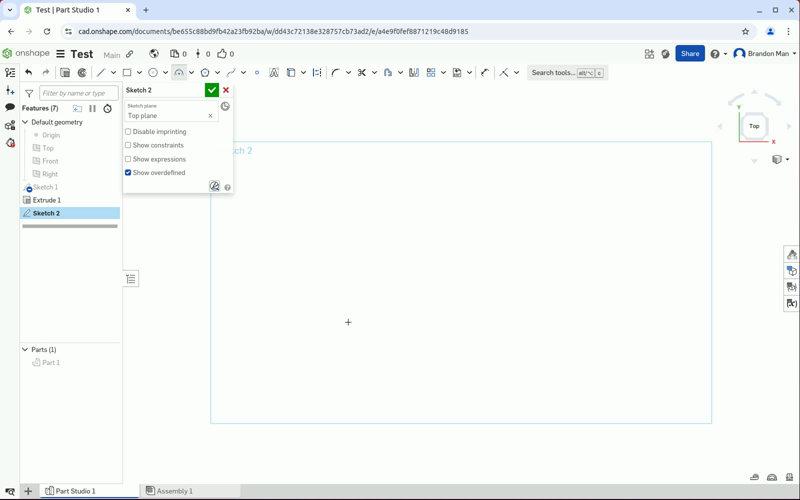
mouse_move(369, 342)
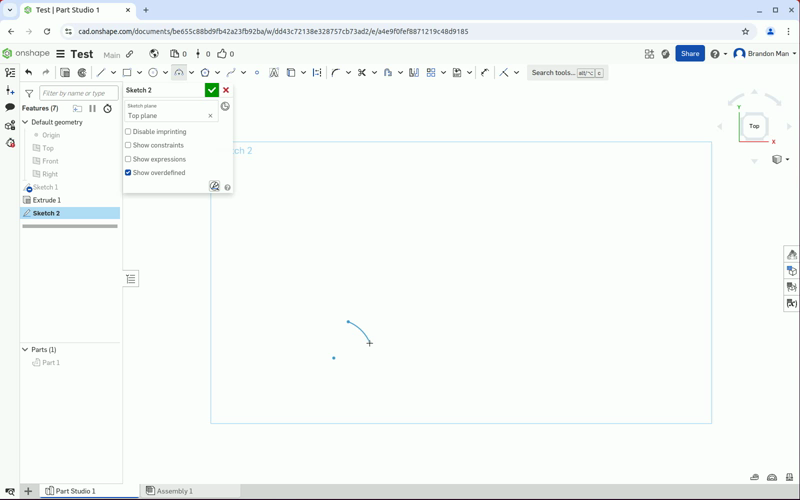
click(369, 342)
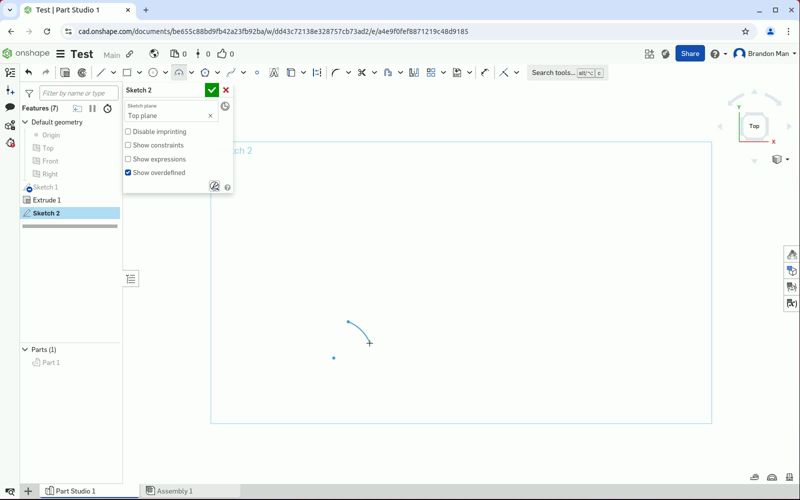
mouse_move(354, 336)
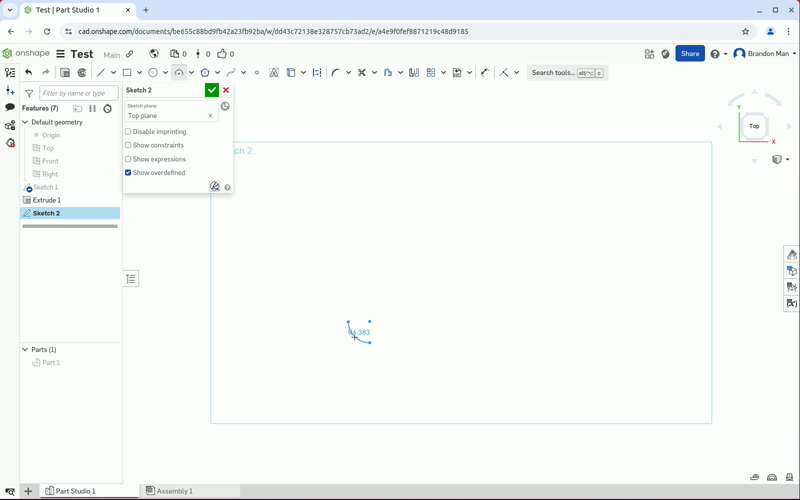
click(354, 336)
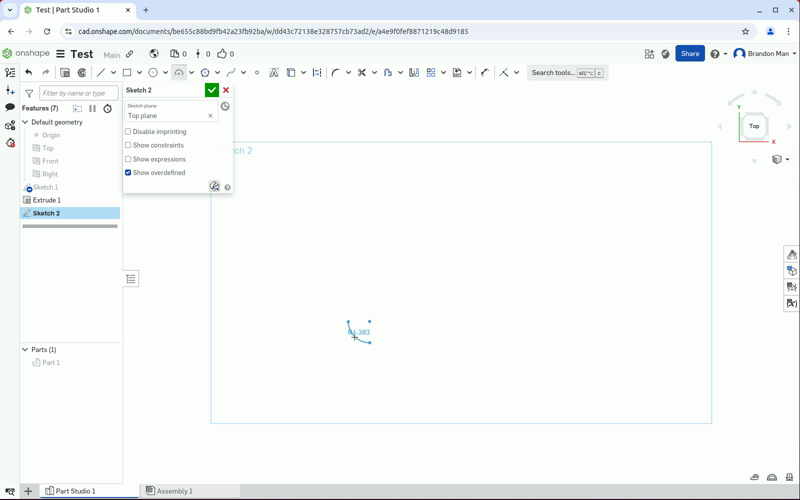
key_up(shift)
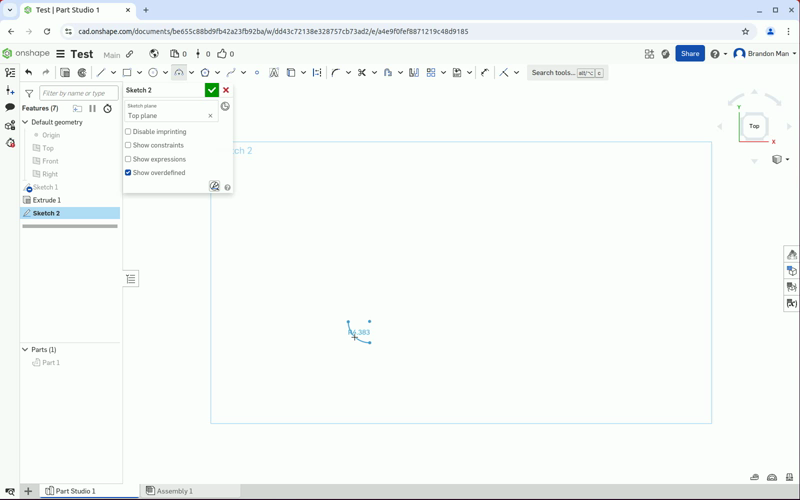
key(esc)
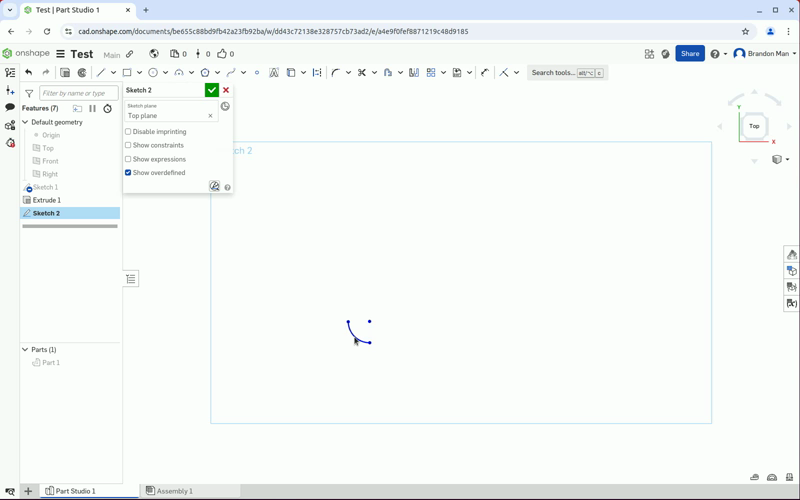
key(l)
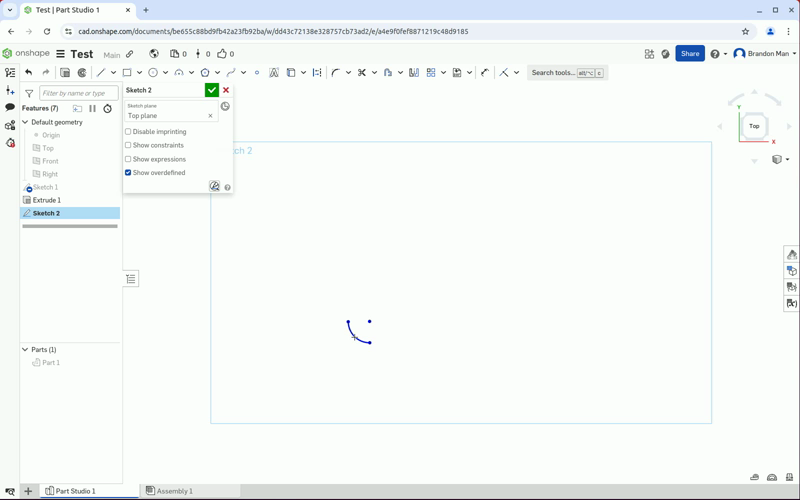
mouse_move(369, 342)
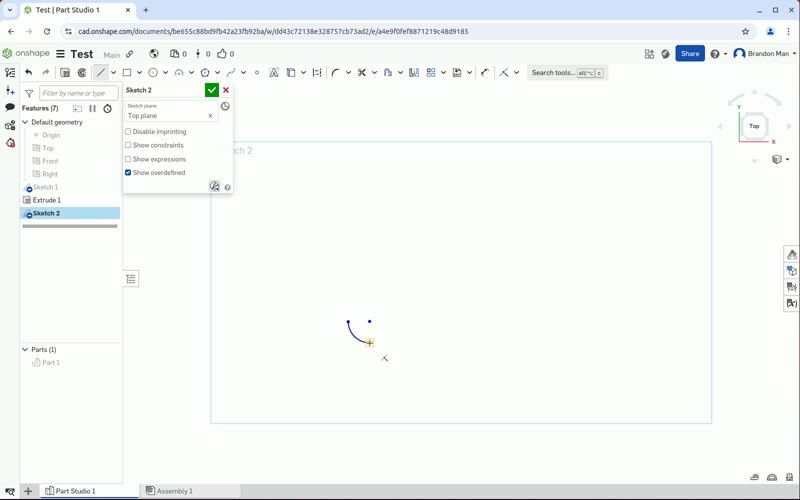
click(369, 342)
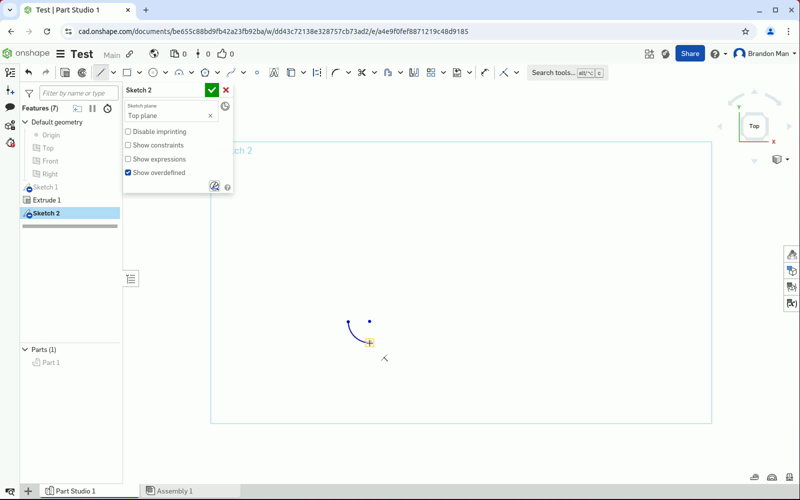
key_down(shift)
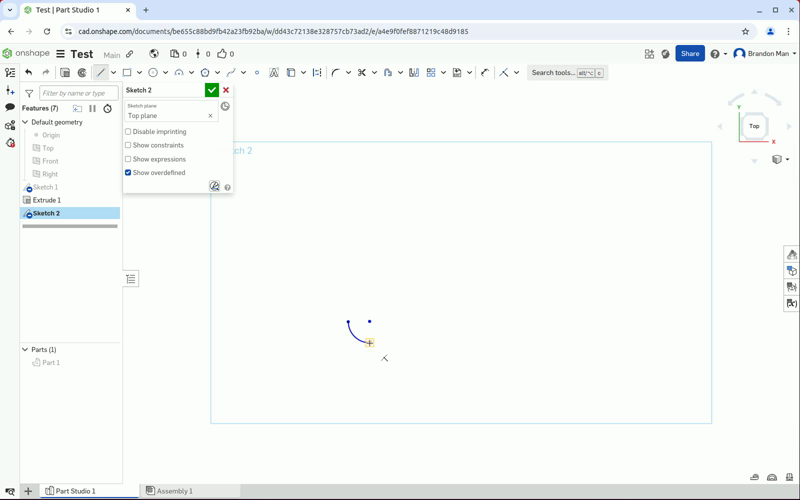
mouse_move(550, 342)
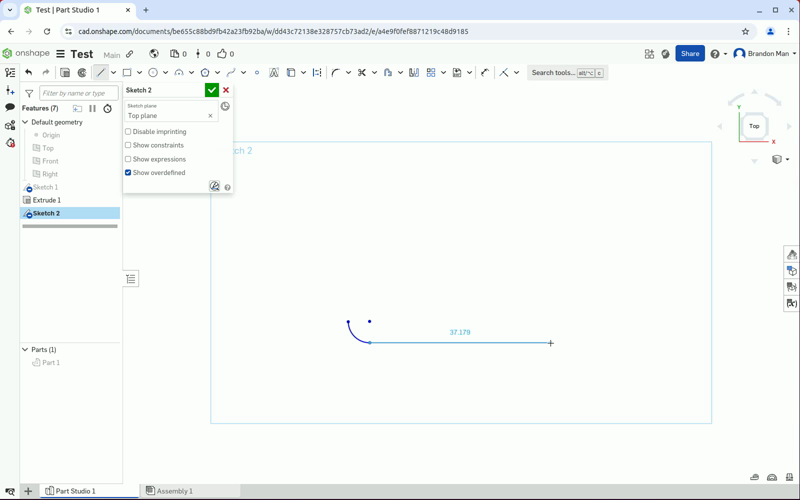
click(550, 342)
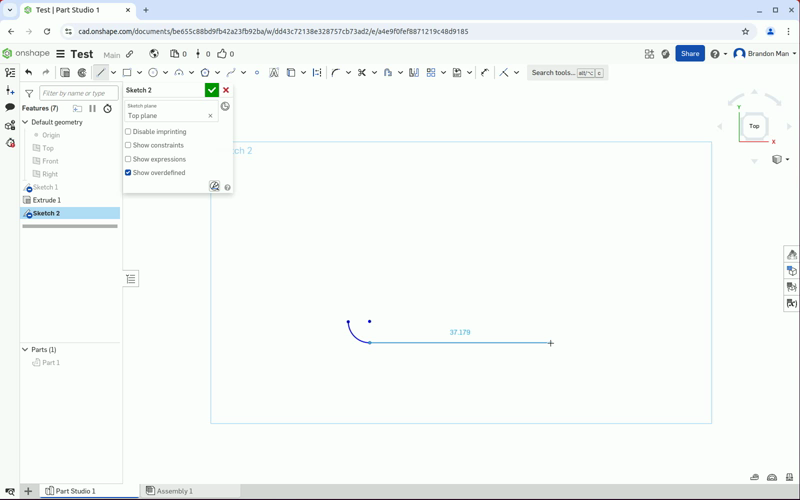
key_up(shift)
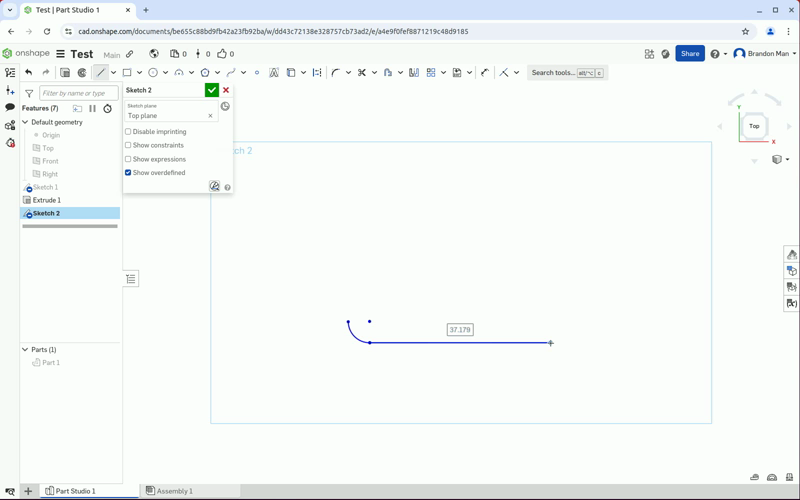
key(esc)
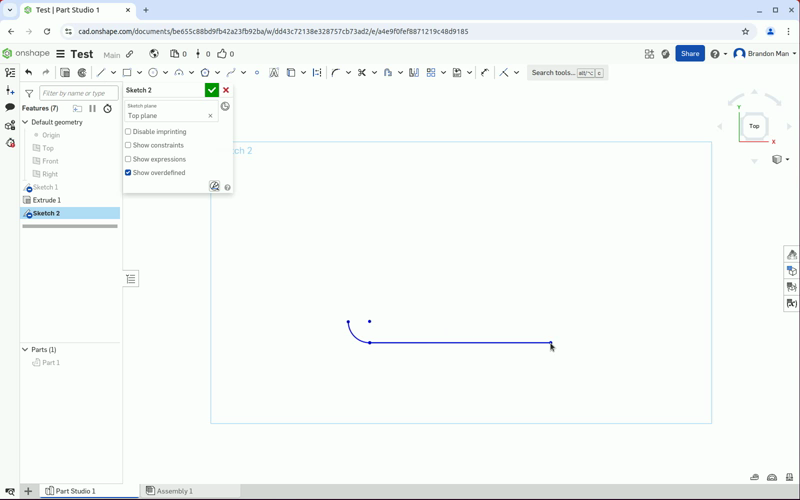
key(a)
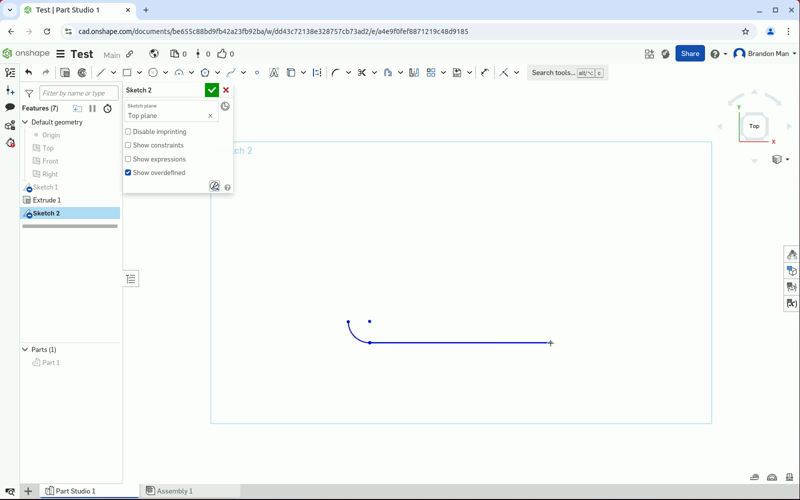
mouse_move(550, 342)
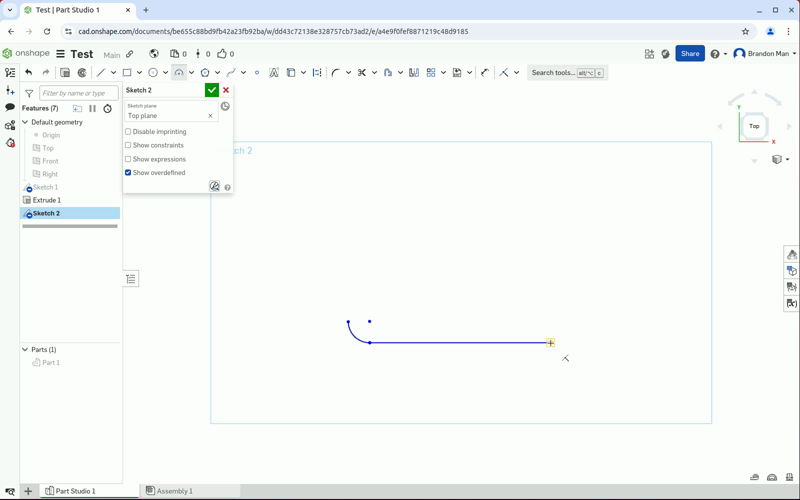
click(550, 342)
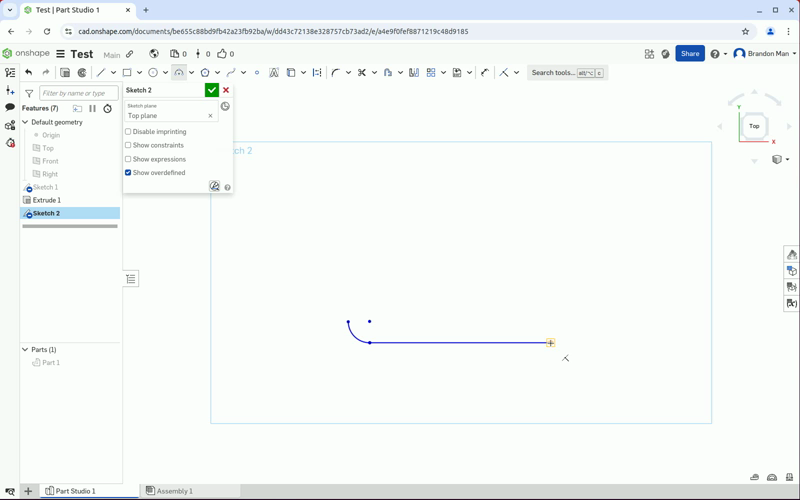
key_down(shift)
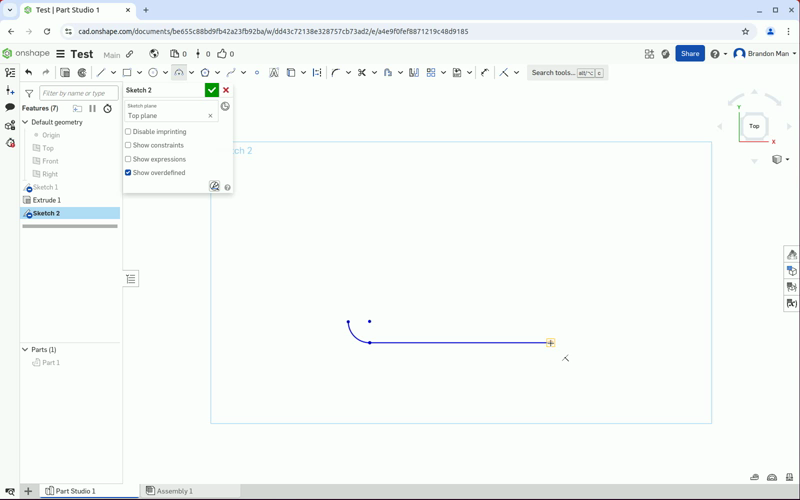
mouse_move(572, 321)
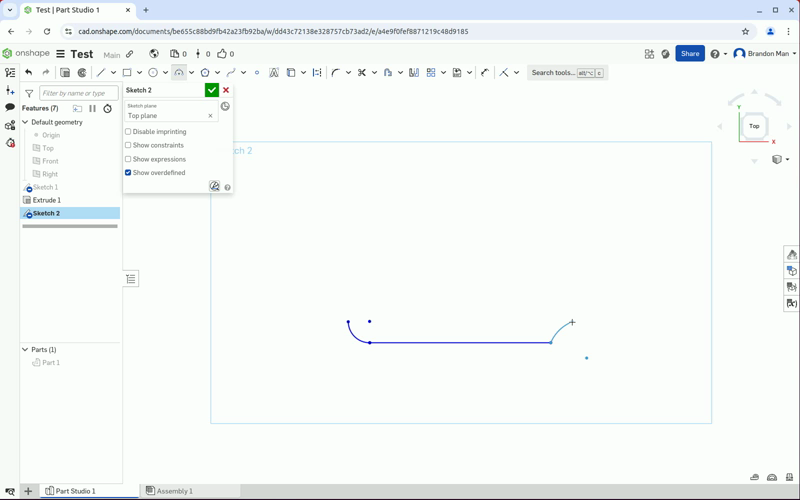
click(572, 321)
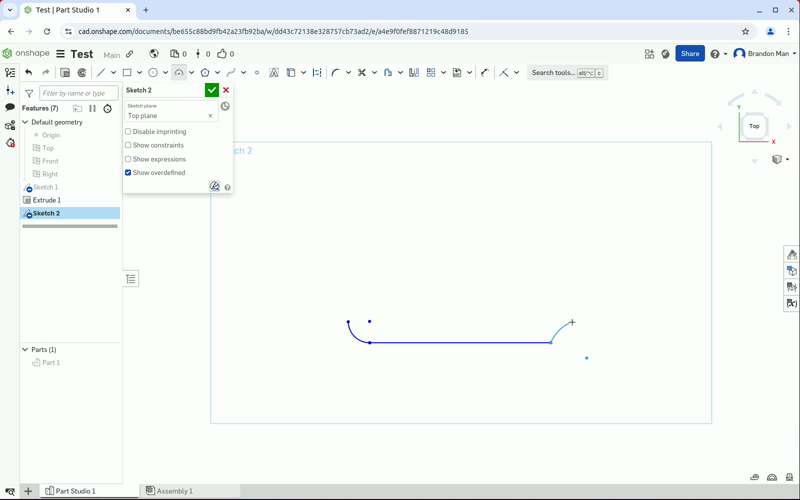
mouse_move(565, 336)
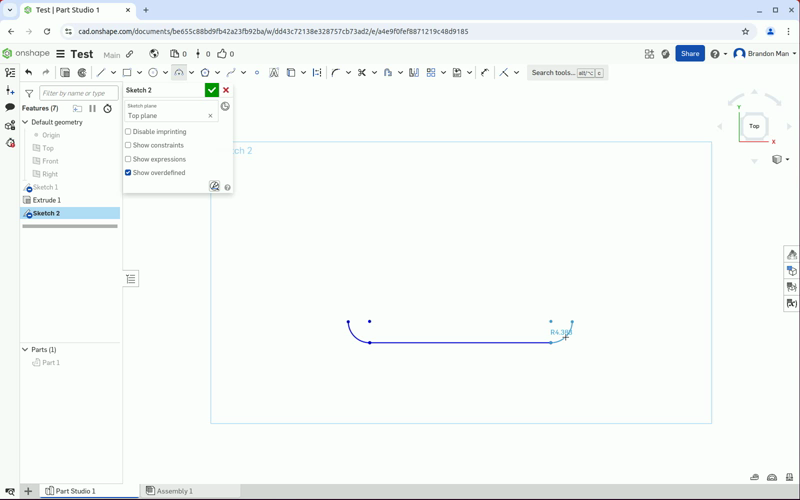
click(565, 336)
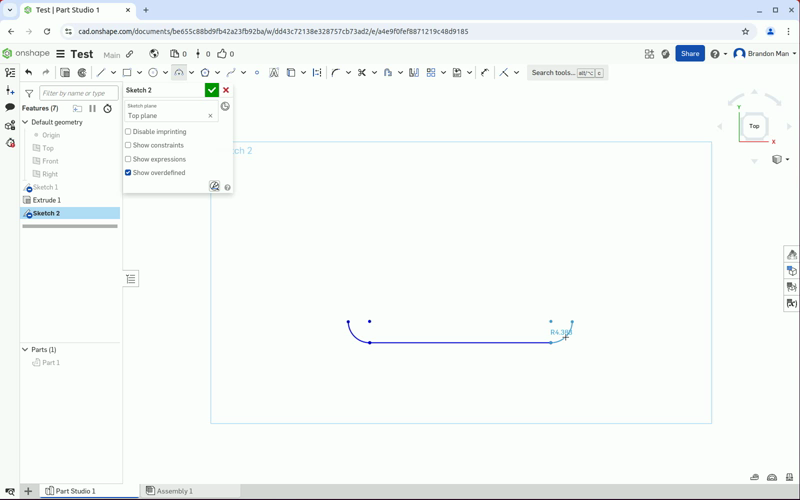
key_up(shift)
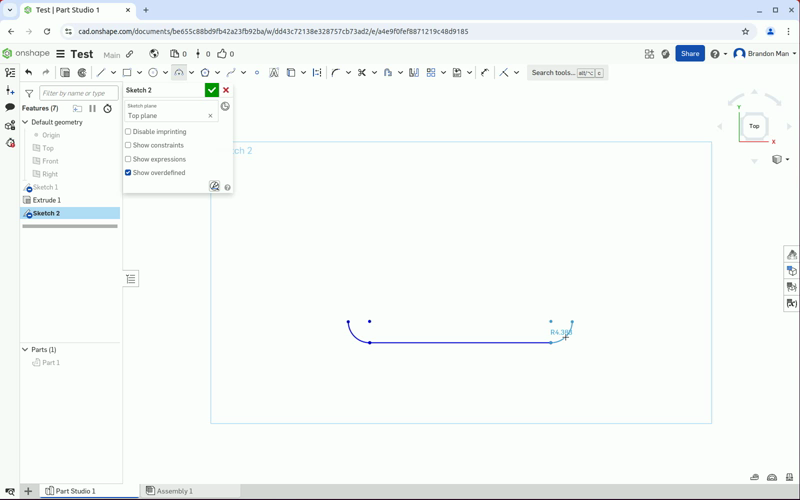
key(esc)
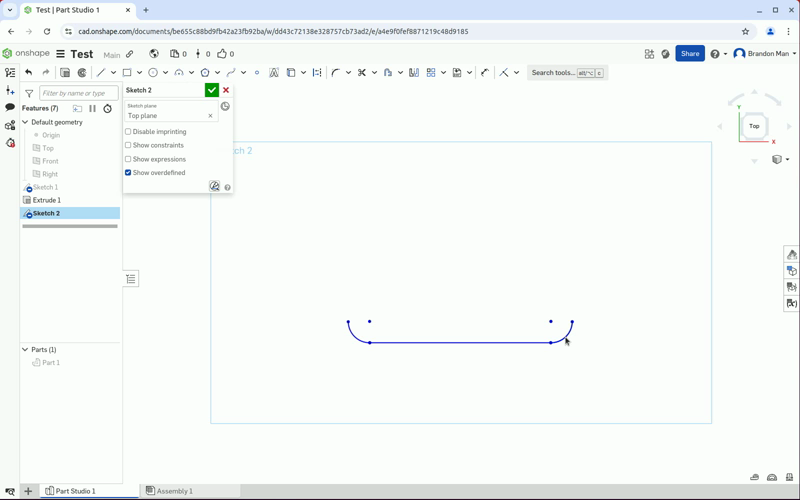
key(l)
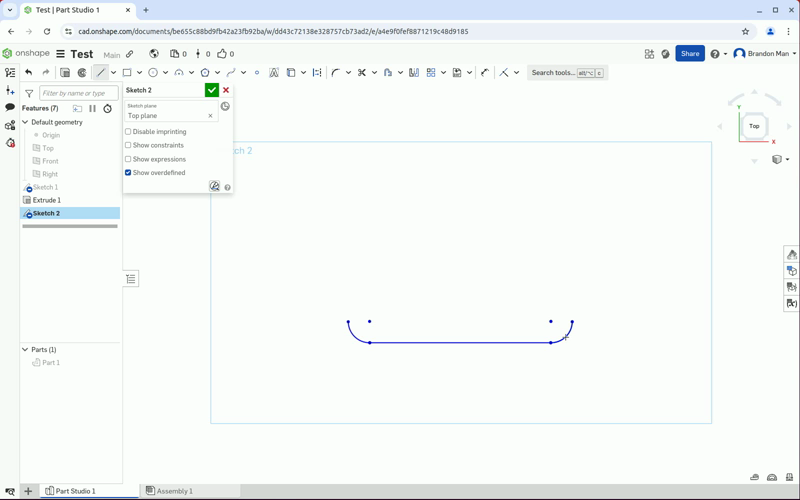
mouse_move(572, 321)
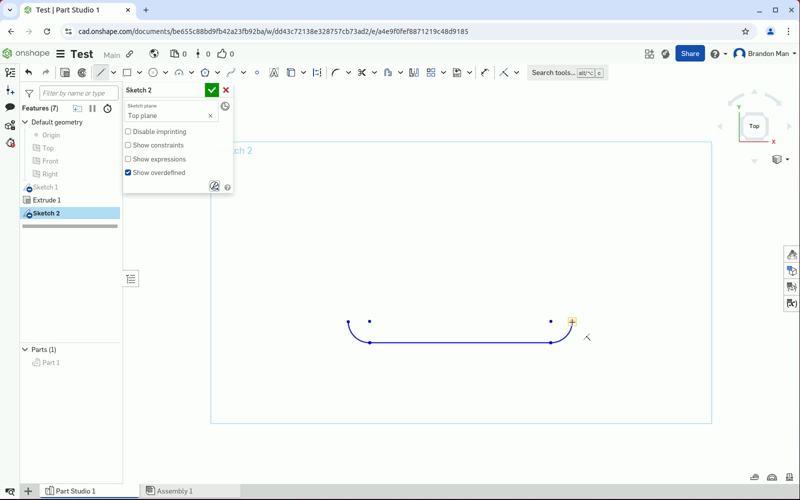
click(572, 321)
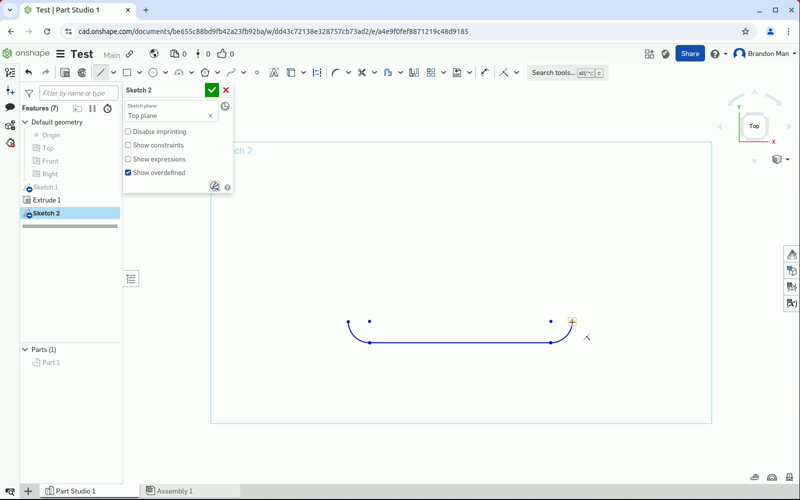
key_down(shift)
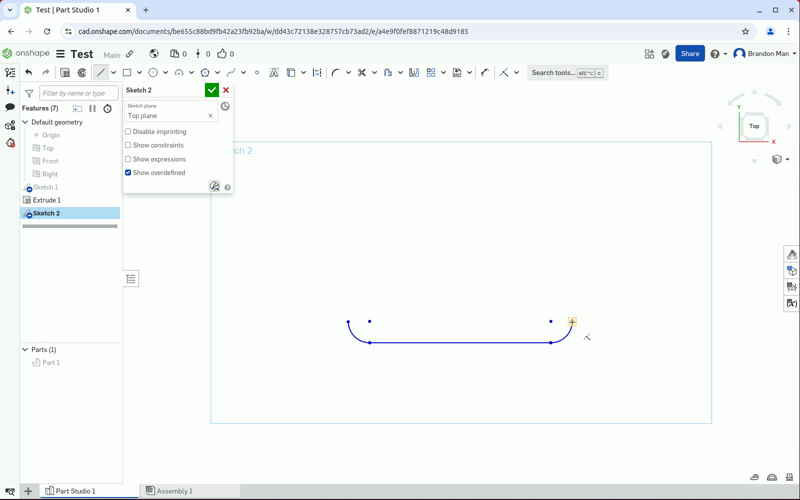
mouse_move(572, 243)
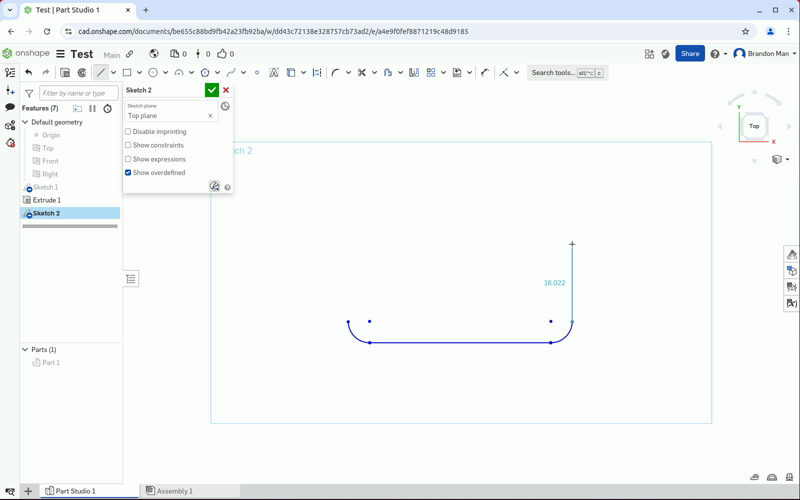
click(572, 243)
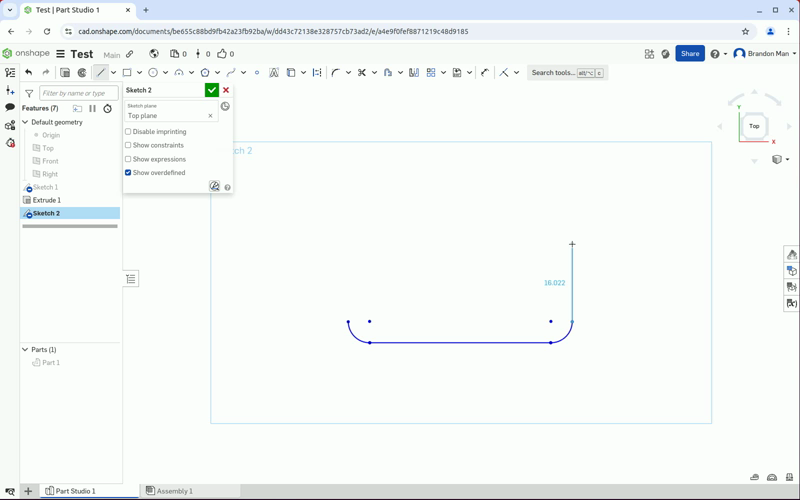
key_up(shift)
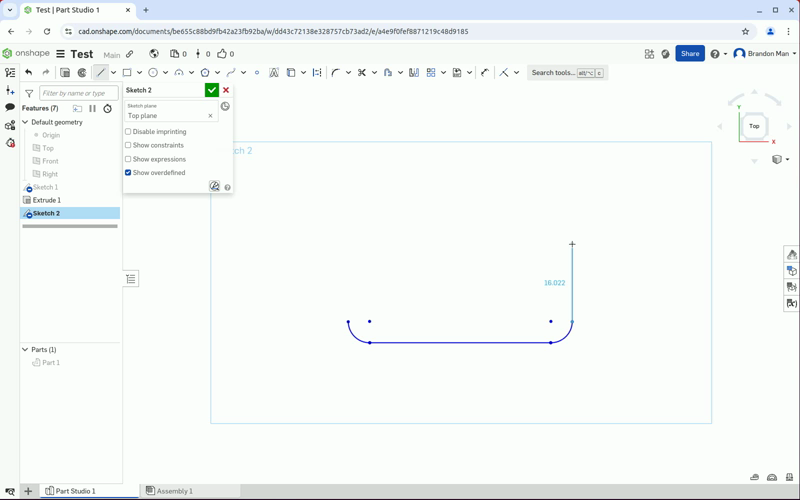
key(esc)
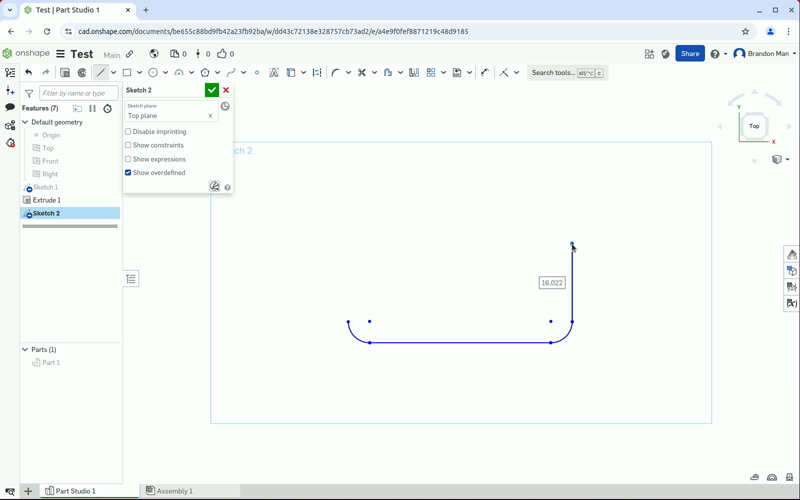
key(a)
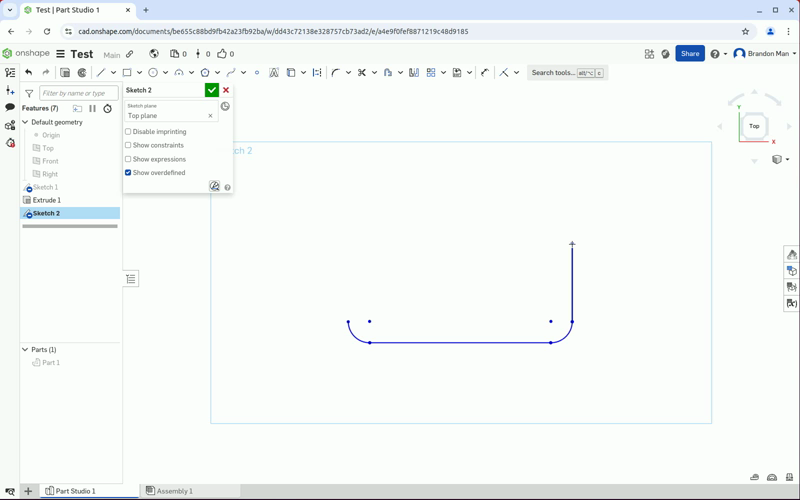
mouse_move(572, 243)
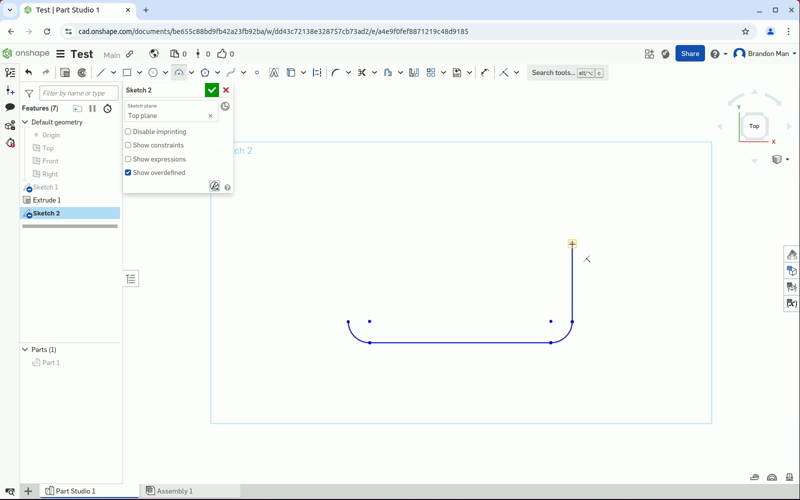
click(572, 243)
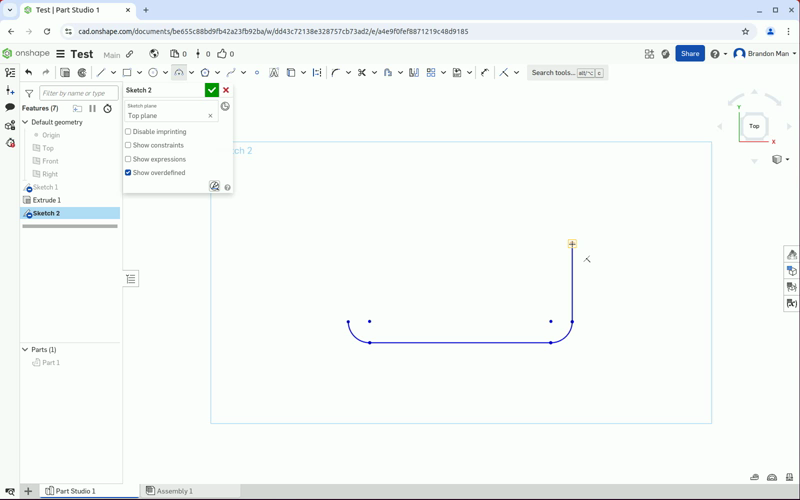
key_down(shift)
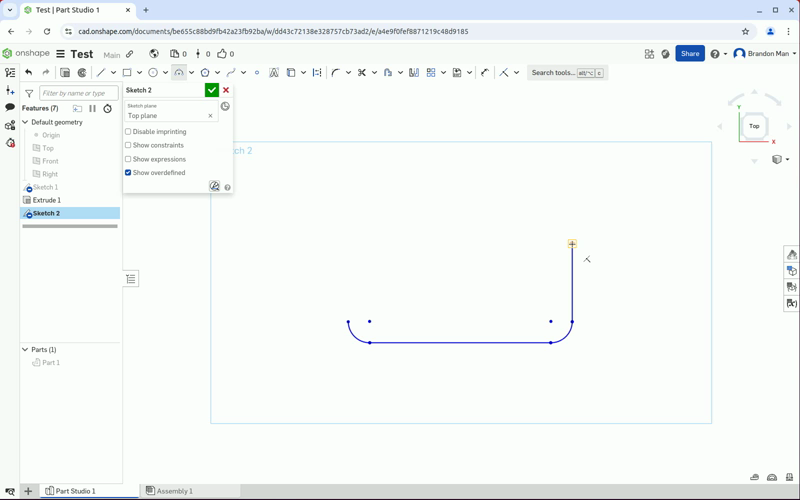
mouse_move(550, 222)
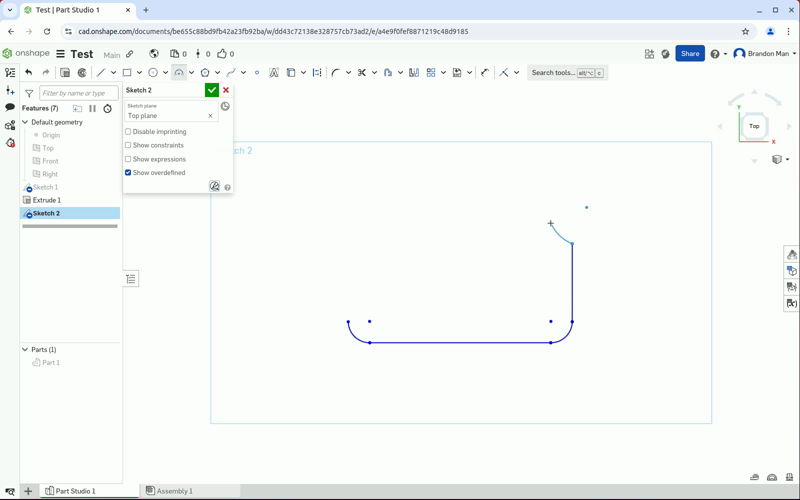
click(550, 222)
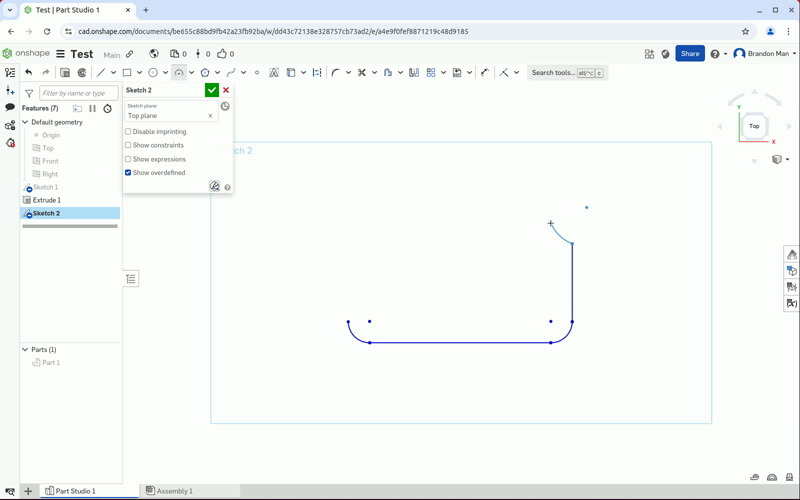
mouse_move(565, 228)
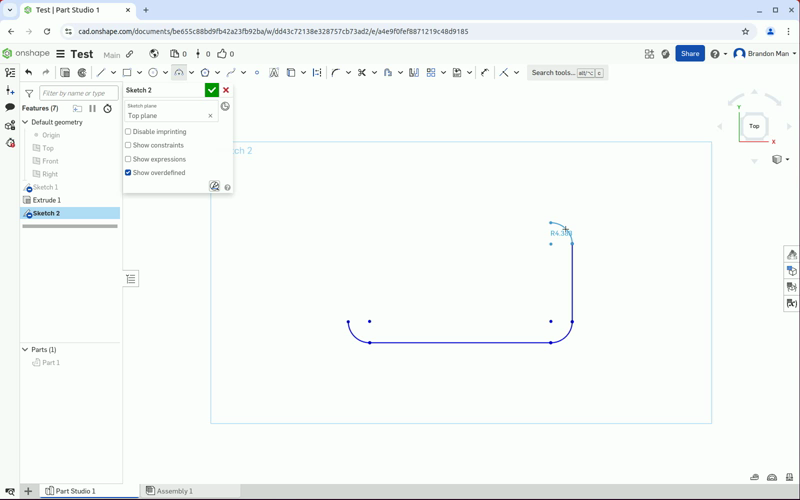
click(565, 228)
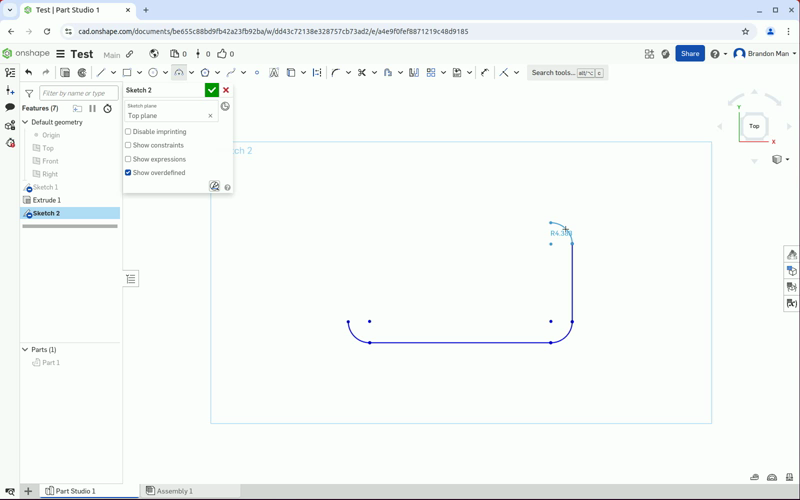
key_up(shift)
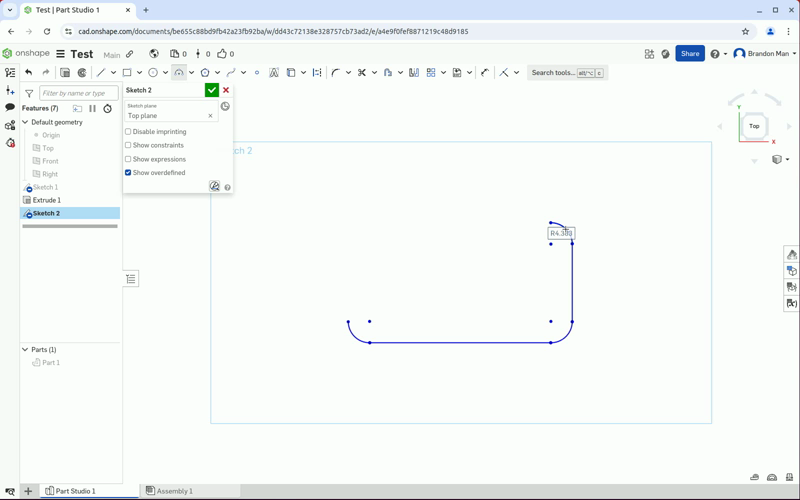
key(esc)
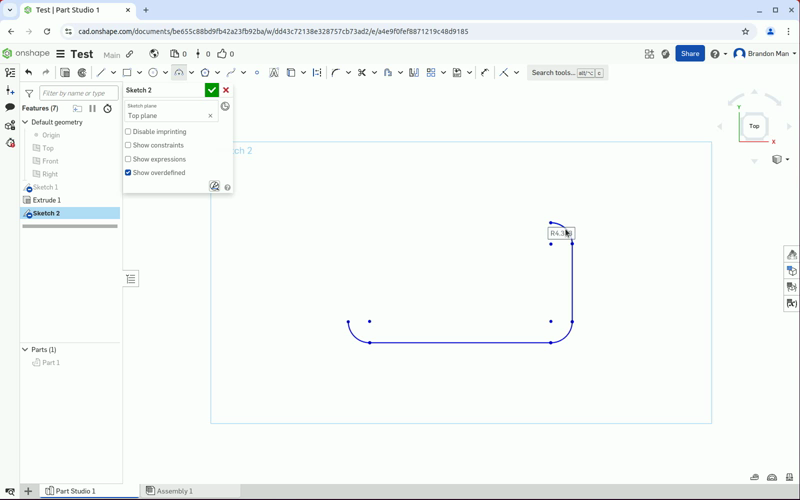
key(l)
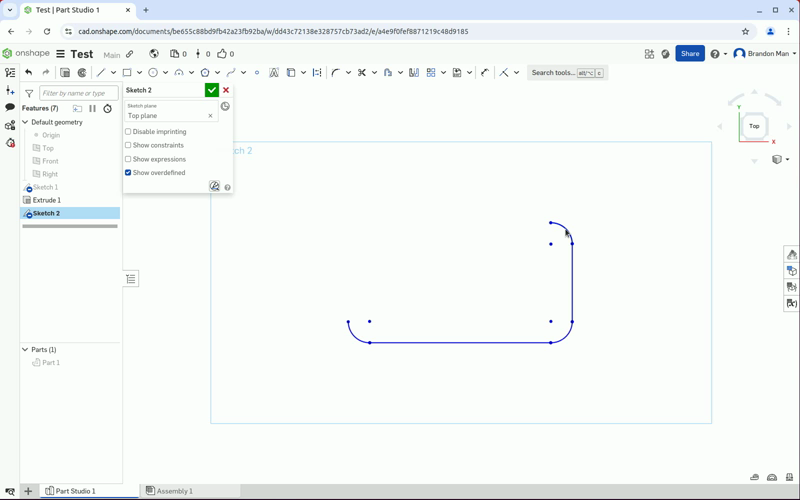
mouse_move(550, 222)
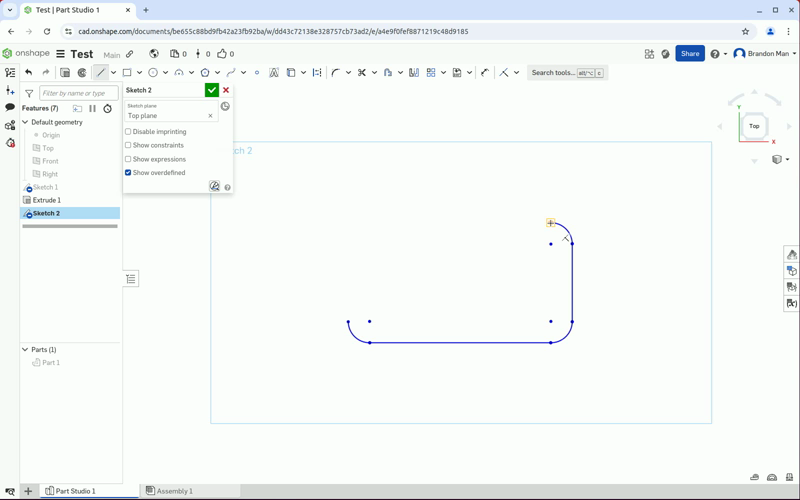
click(550, 222)
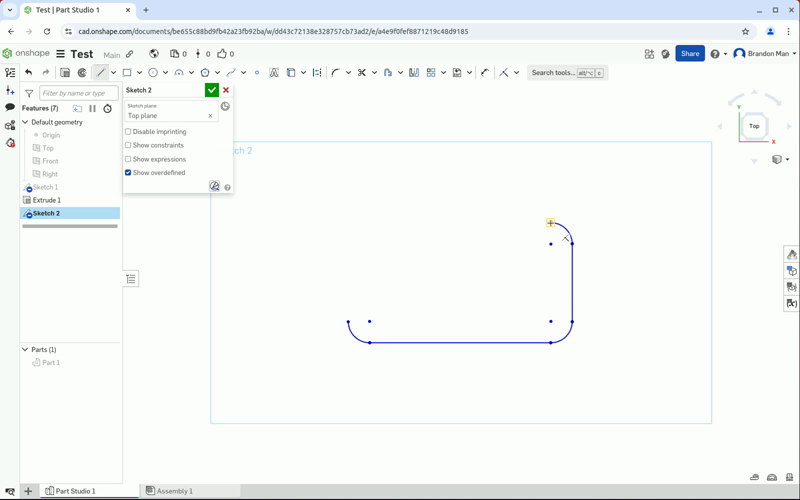
key_down(shift)
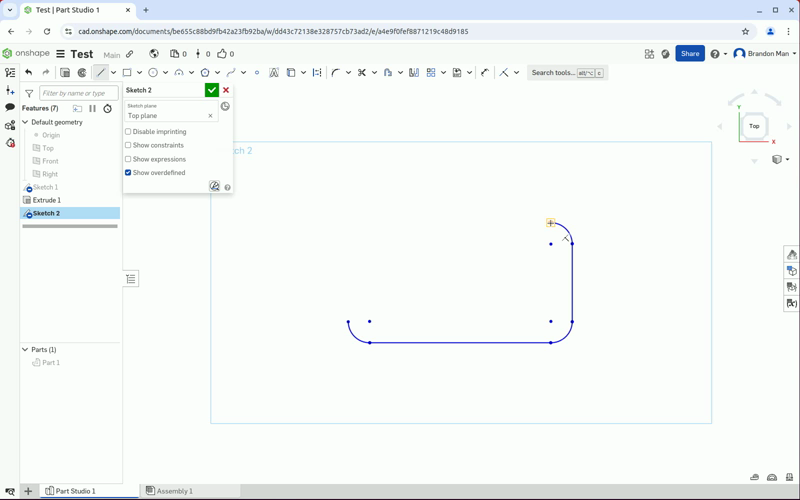
mouse_move(369, 222)
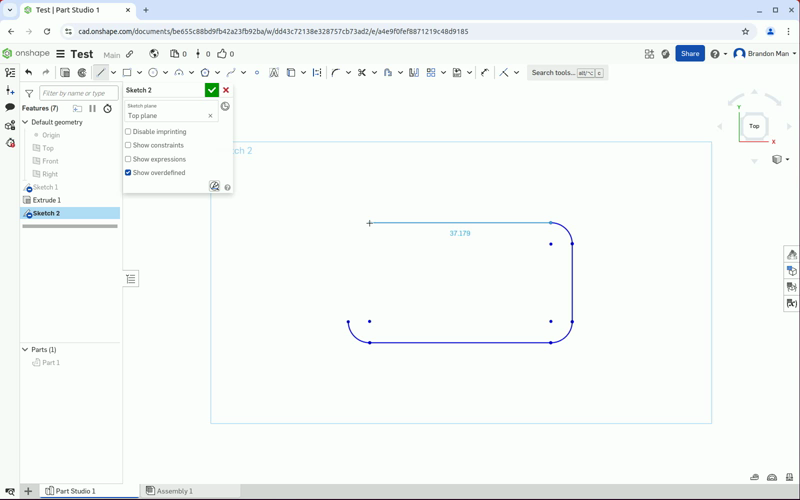
click(369, 222)
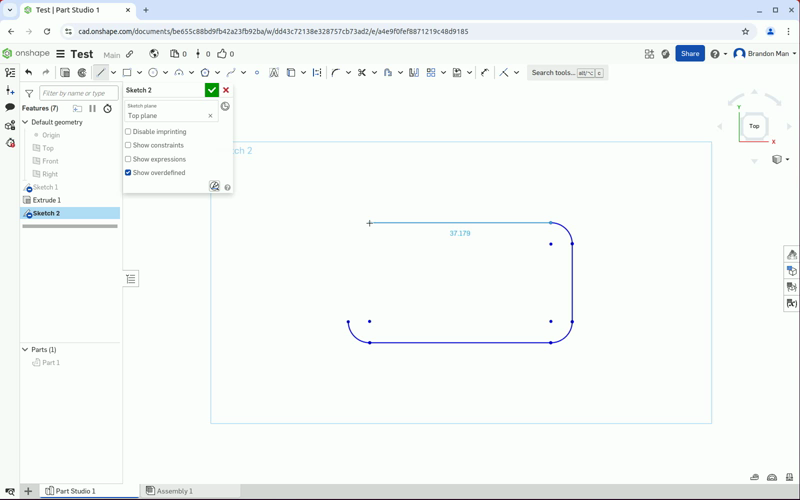
key_up(shift)
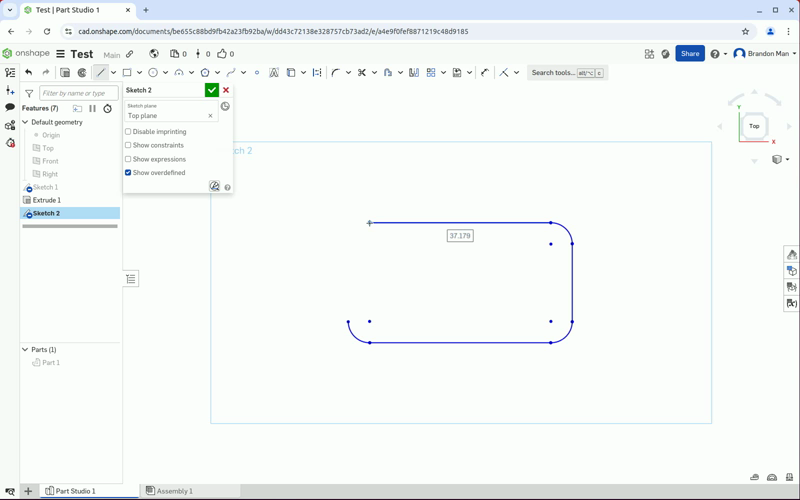
key(esc)
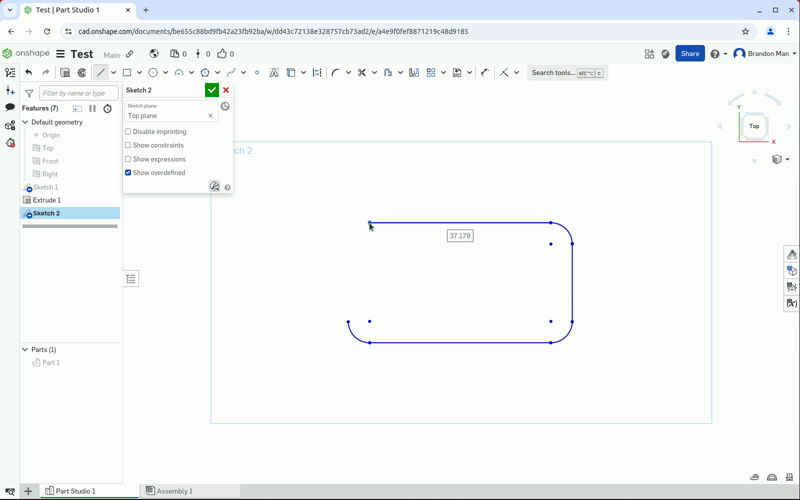
key(a)
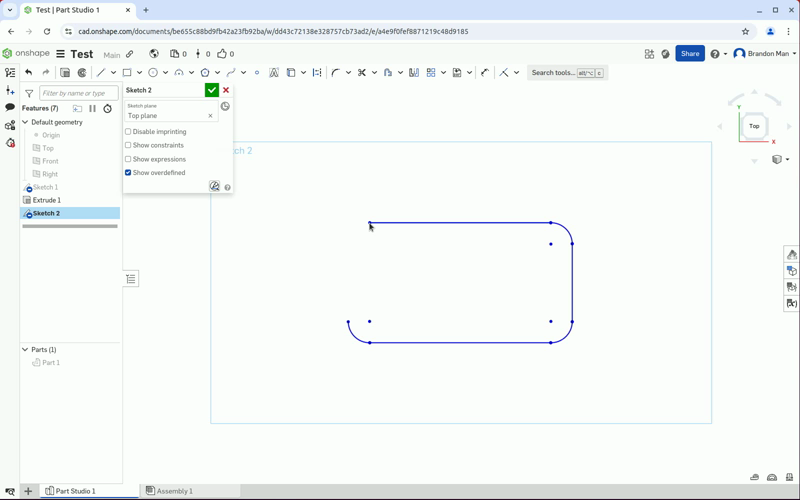
mouse_move(369, 222)
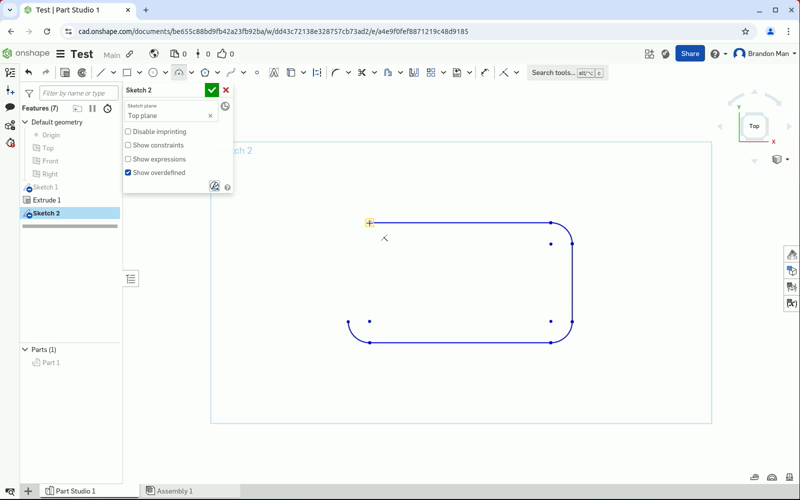
click(369, 222)
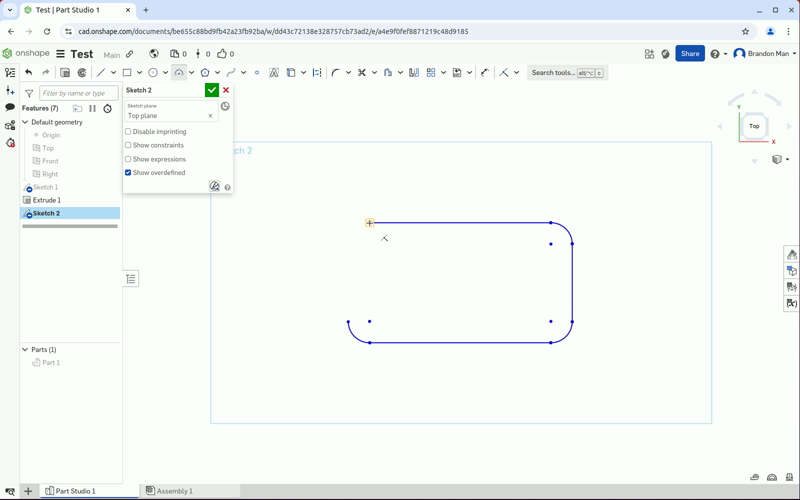
key_down(shift)
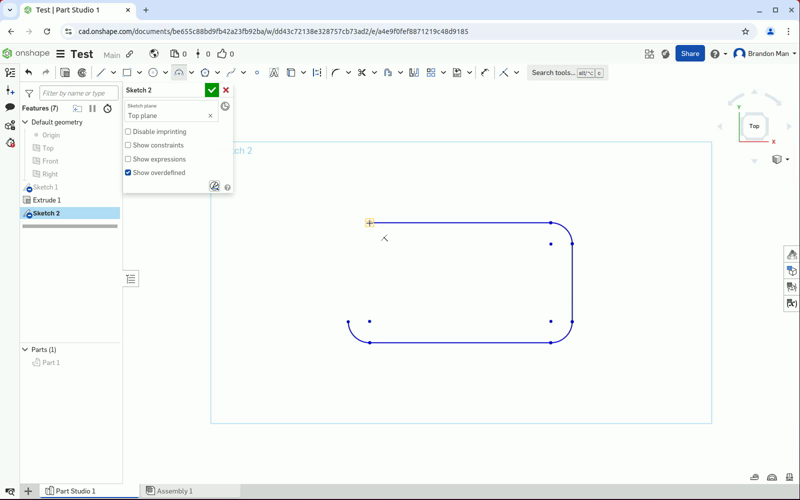
mouse_move(348, 243)
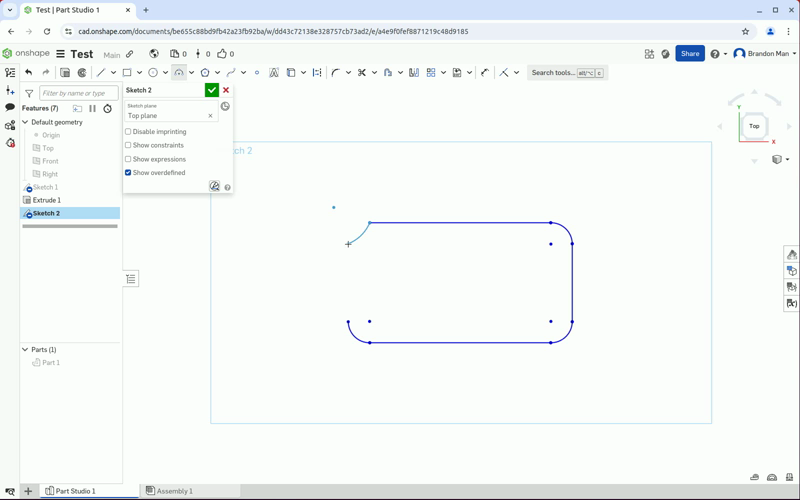
click(348, 243)
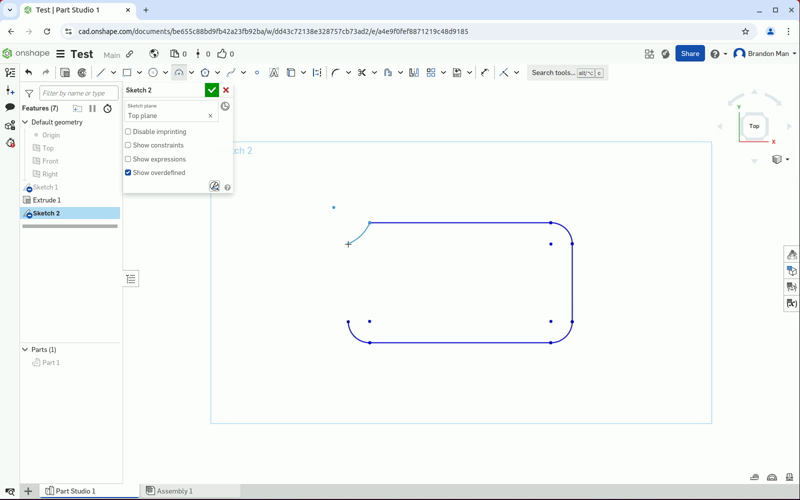
mouse_move(354, 228)
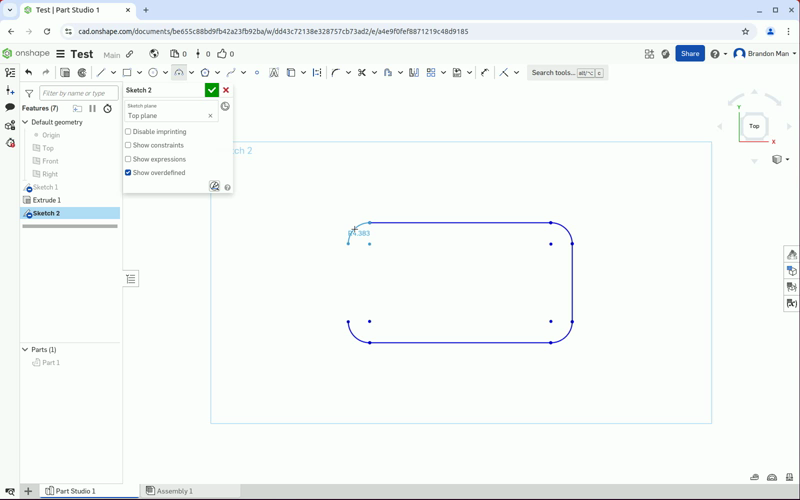
click(354, 228)
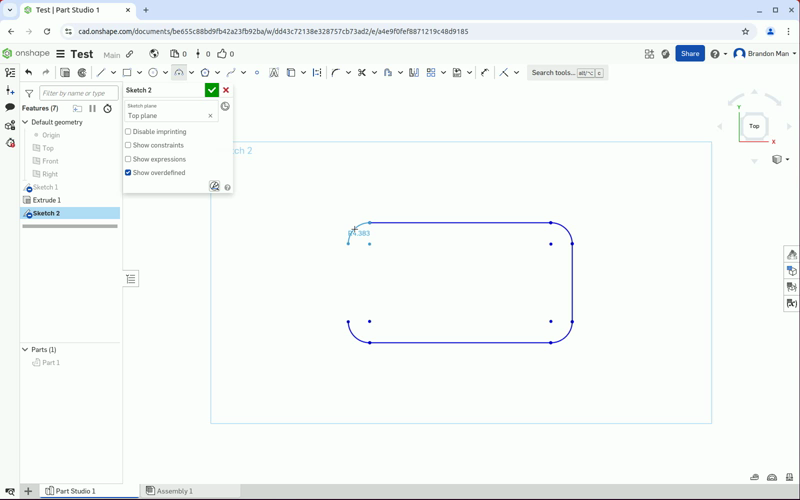
key_up(shift)
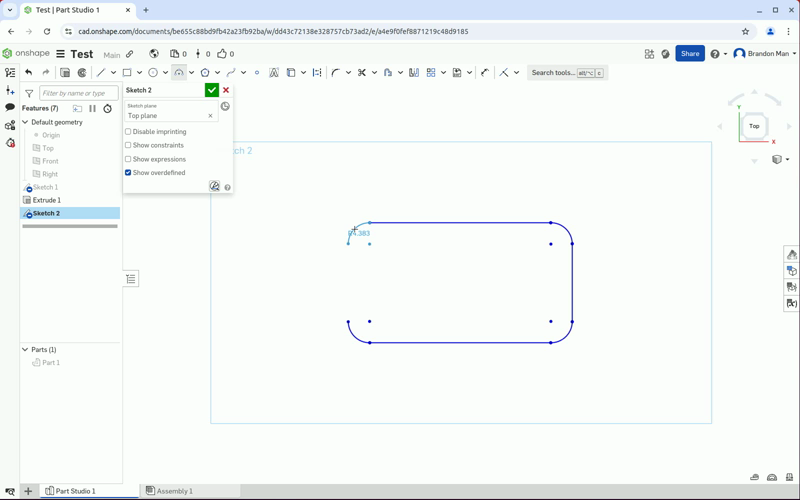
key(esc)
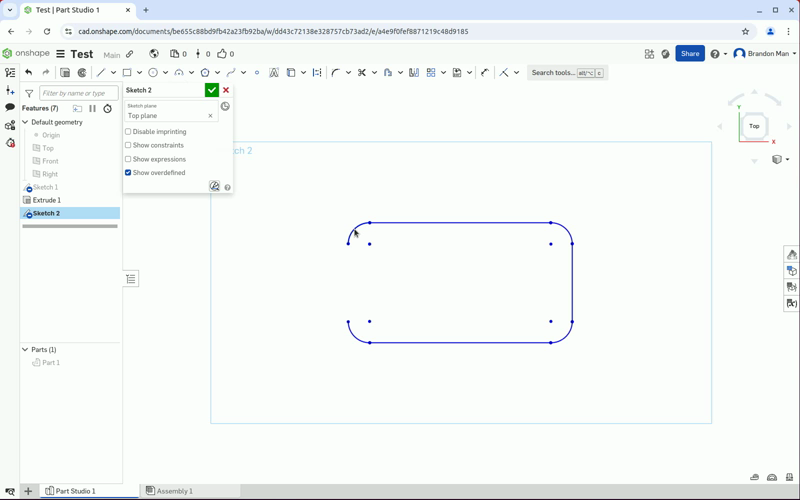
key(l)
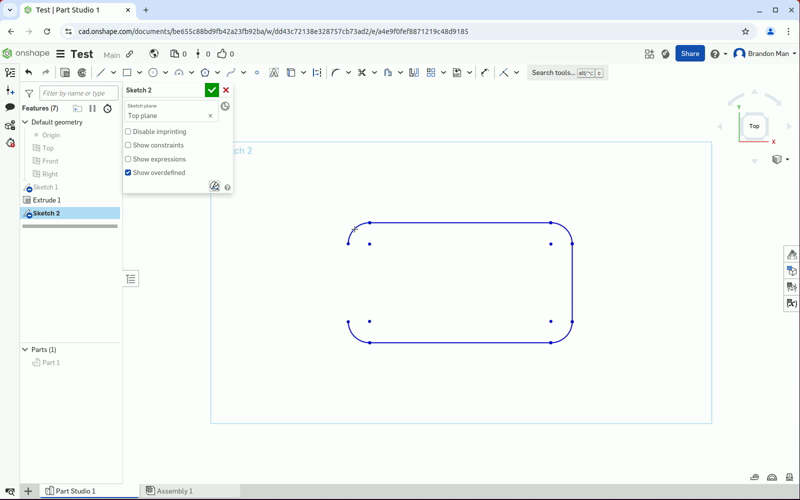
mouse_move(348, 243)
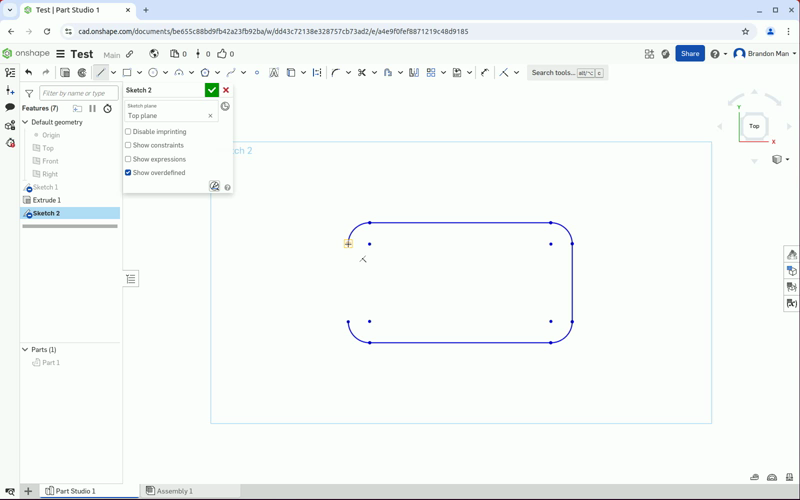
click(348, 243)
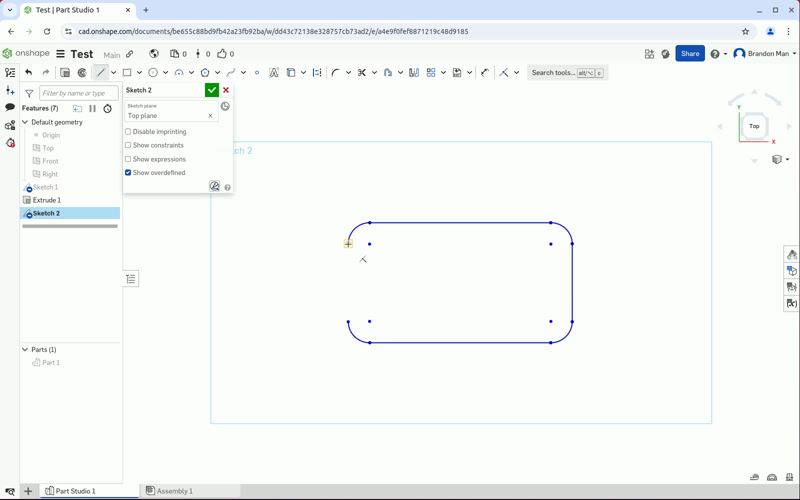
key_down(shift)
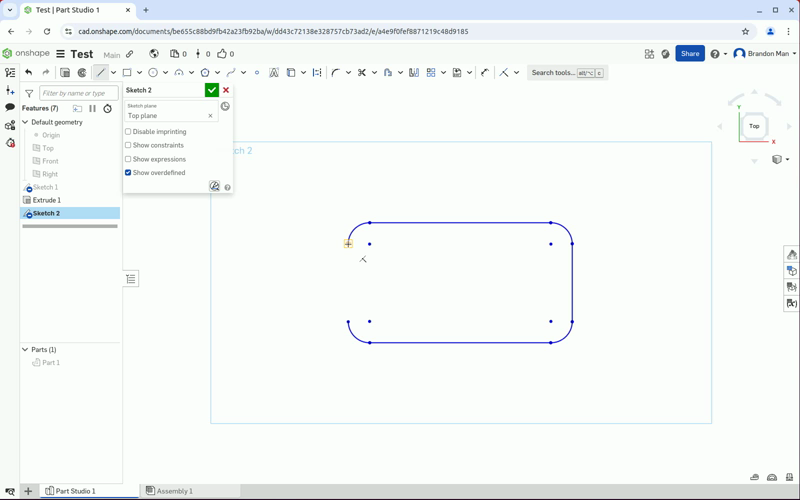
mouse_move(348, 321)
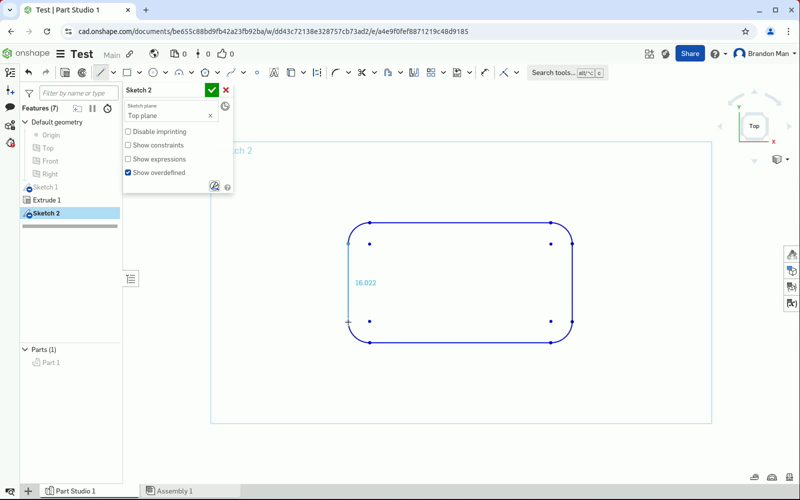
key_up(shift)
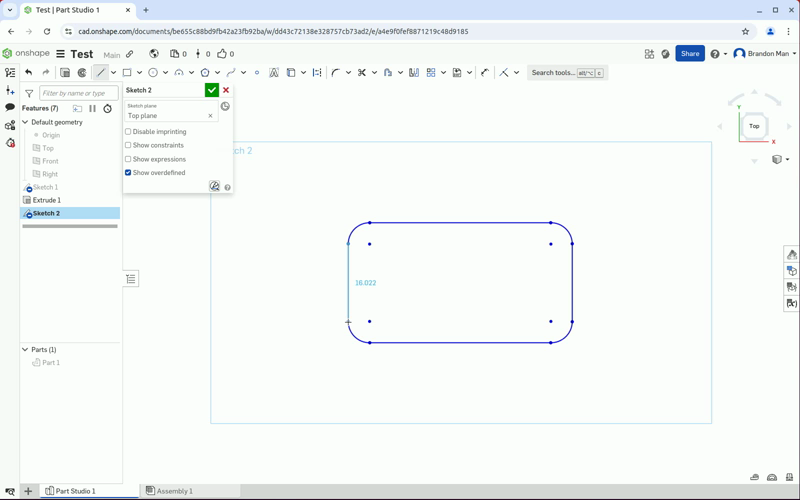
click(348, 321)
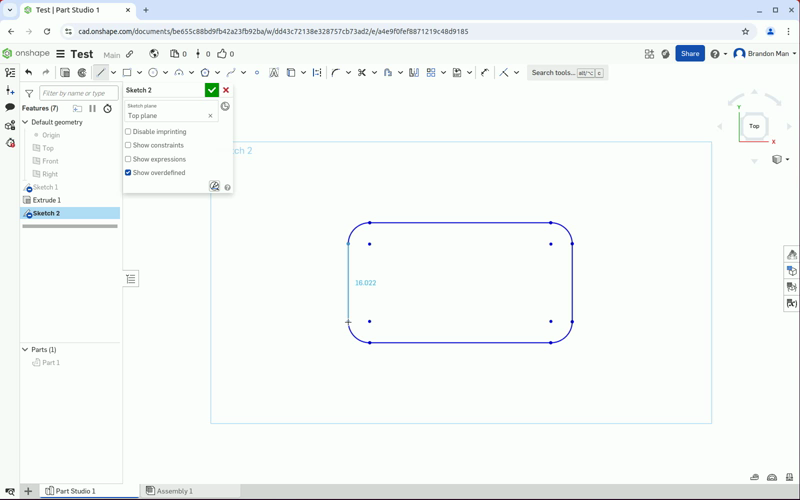
key(esc)
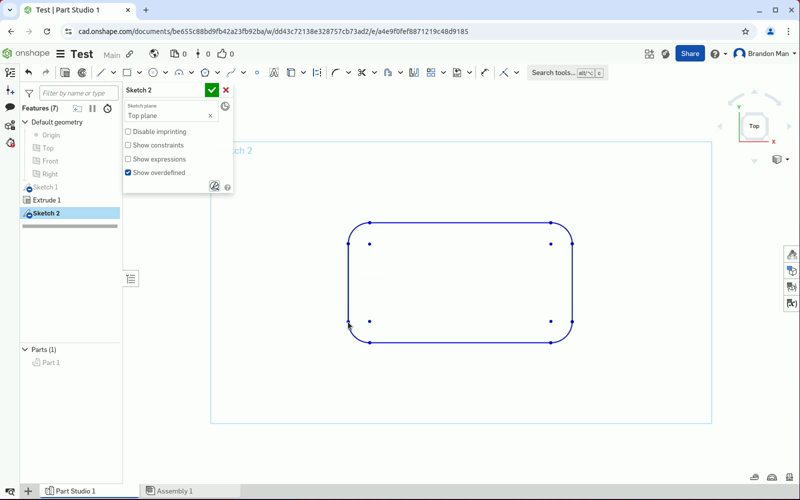
key(a)
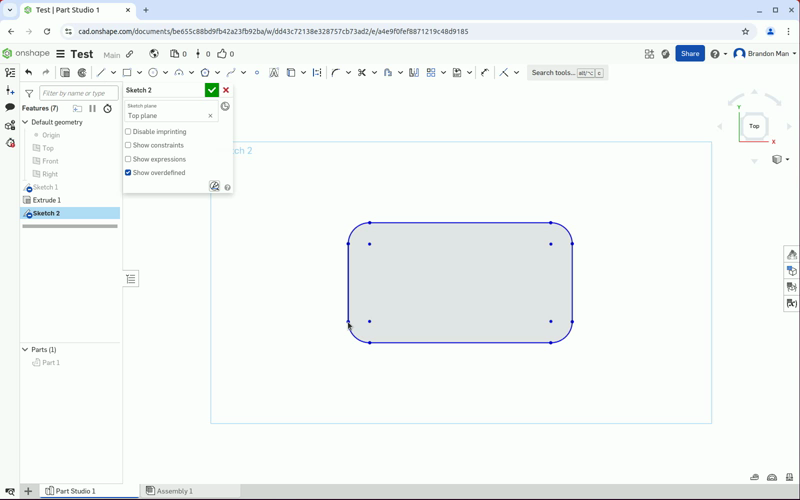
key_down(shift)
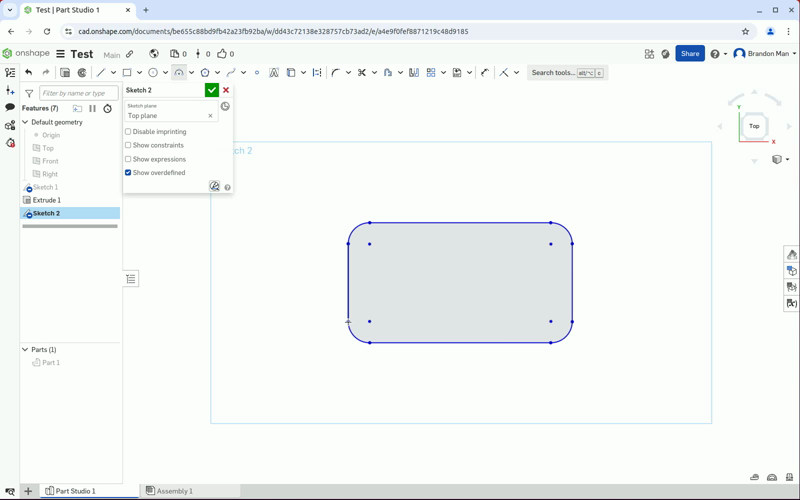
mouse_move(355, 321)
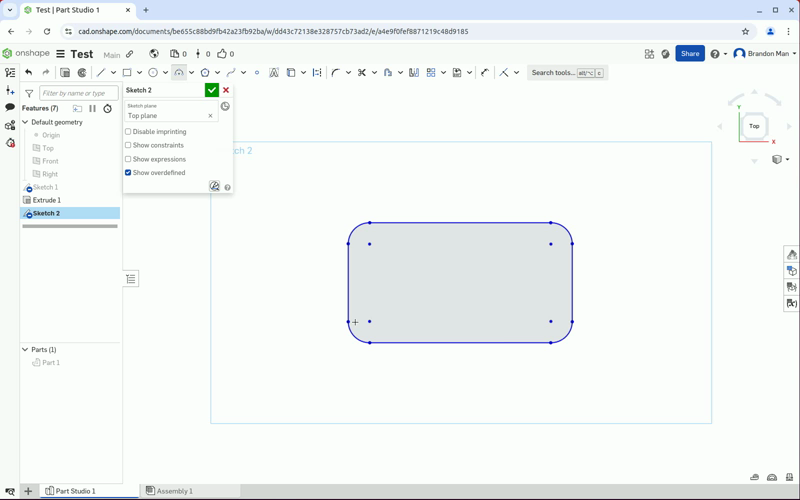
click(355, 321)
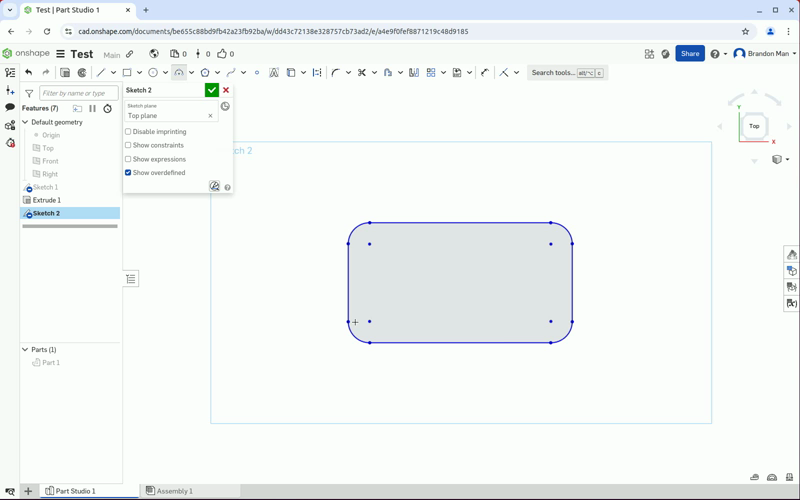
key_up(shift)
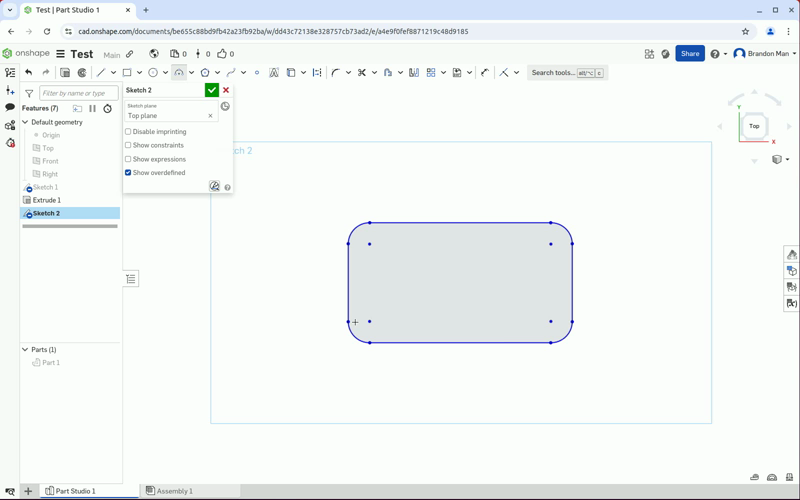
key_down(shift)
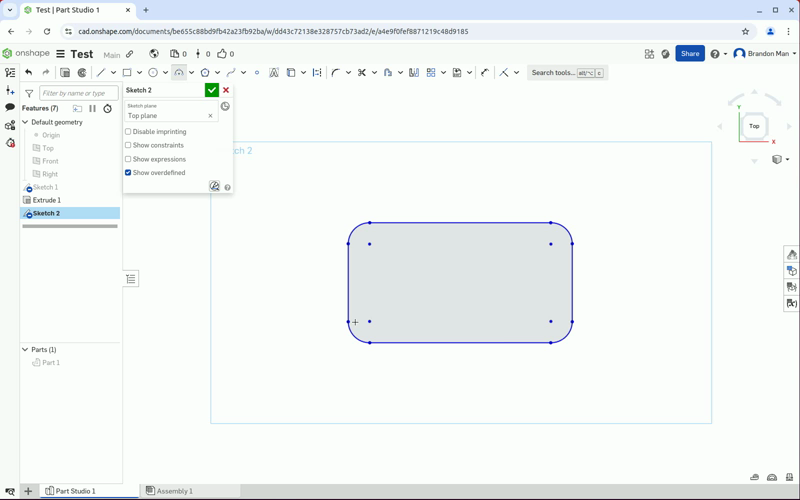
mouse_move(369, 338)
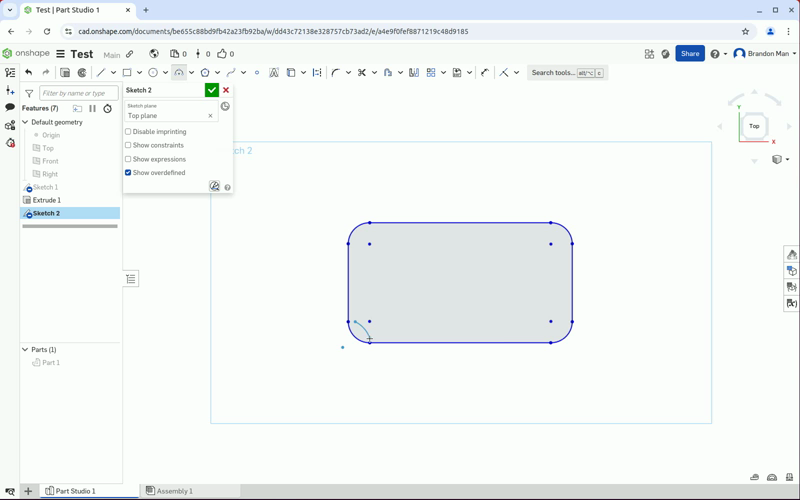
click(369, 338)
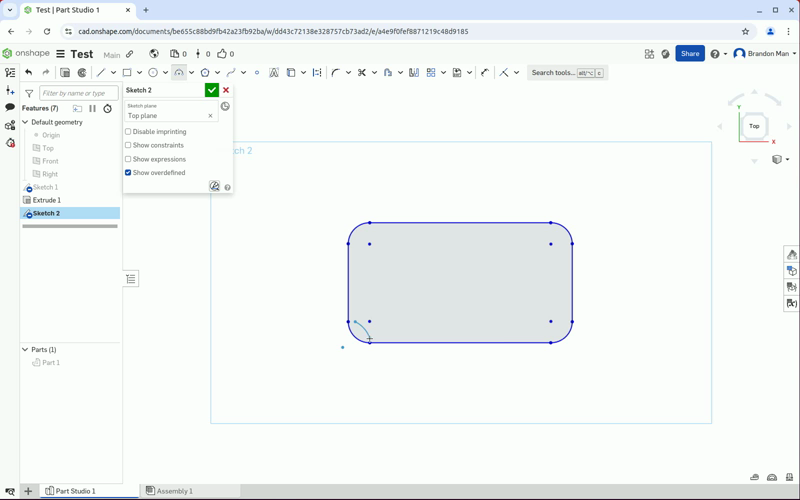
mouse_move(359, 332)
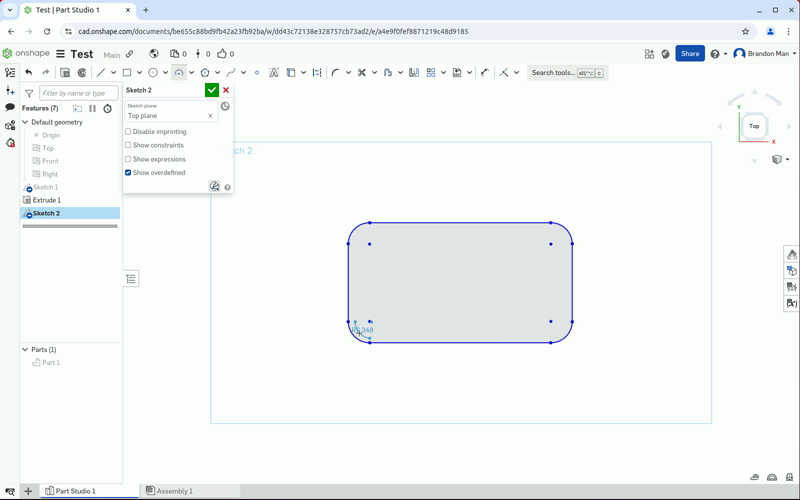
click(359, 332)
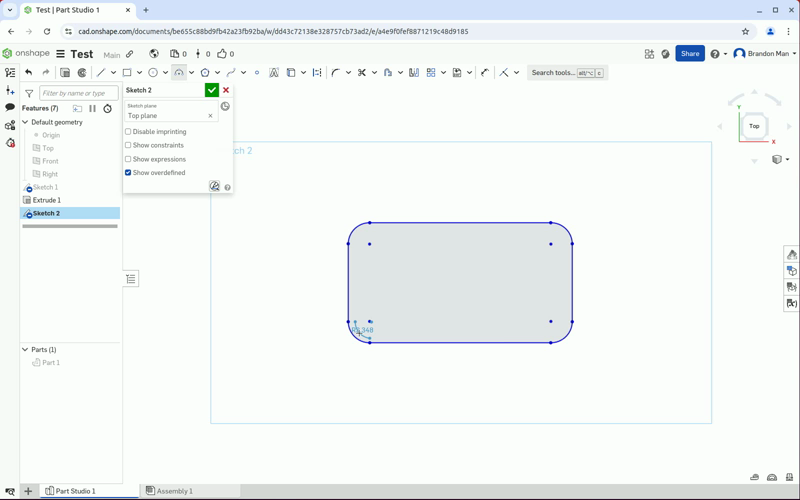
key_up(shift)
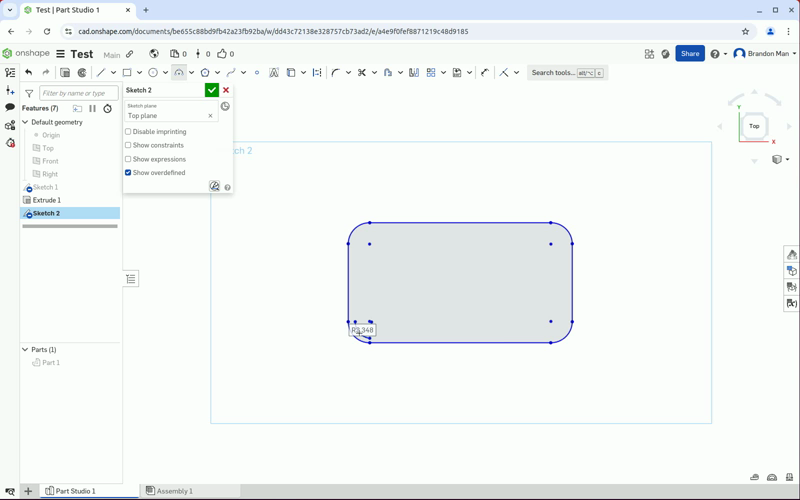
key(esc)
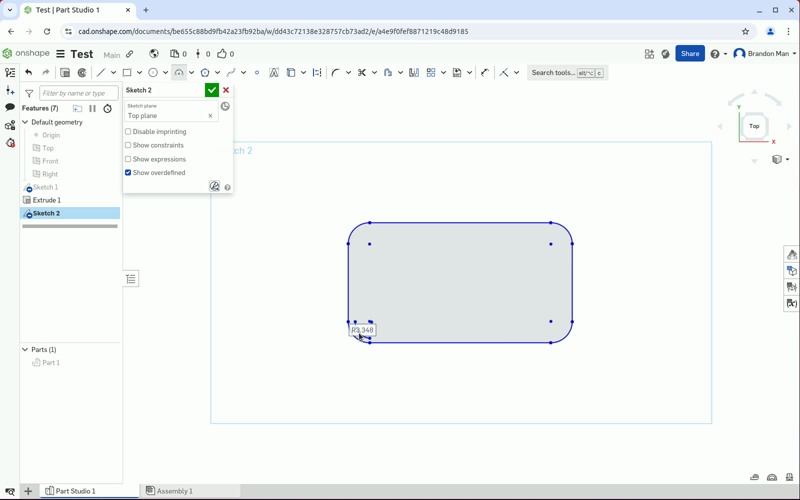
key(l)
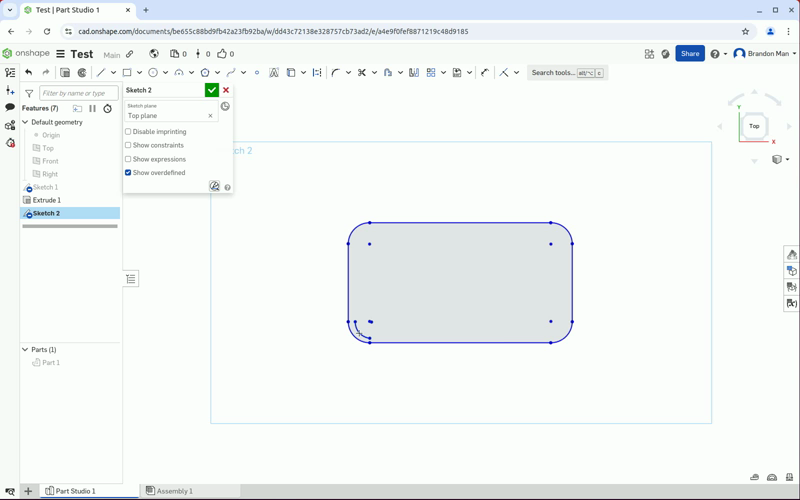
mouse_move(369, 338)
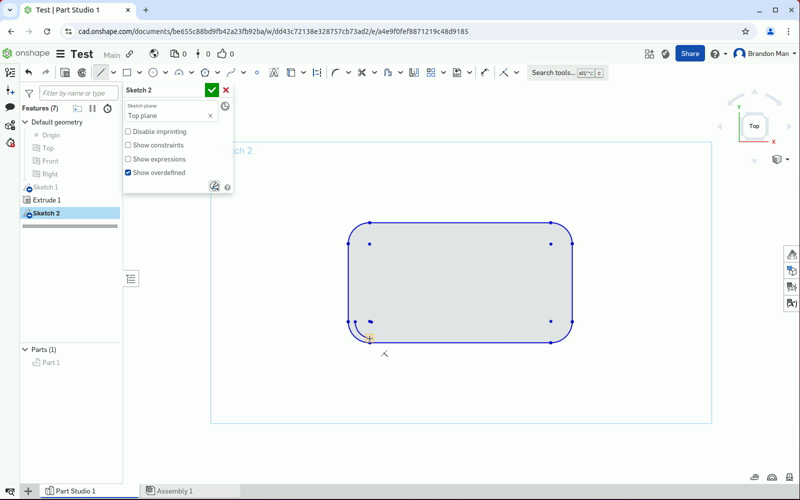
click(369, 338)
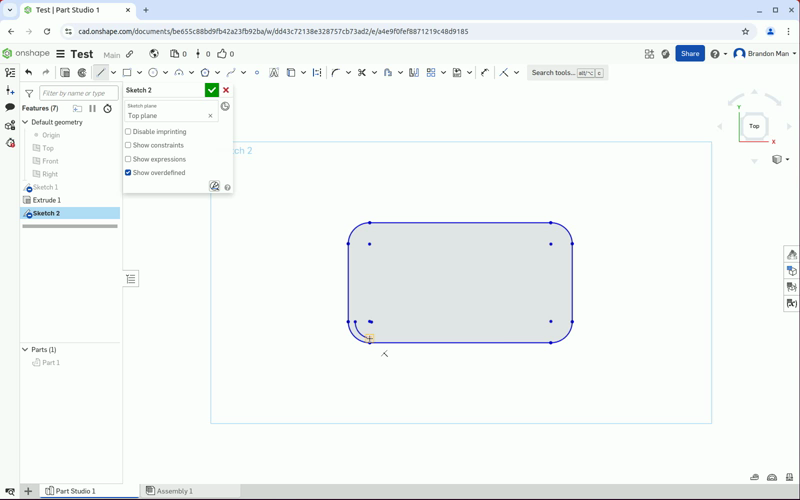
key_down(shift)
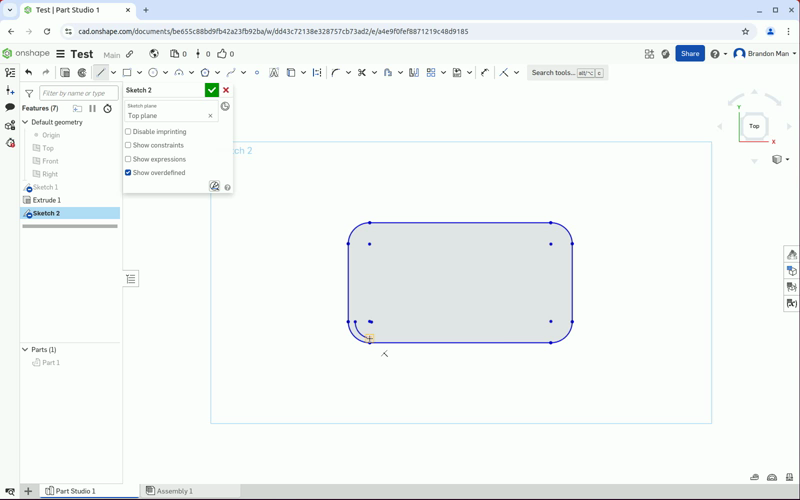
mouse_move(550, 338)
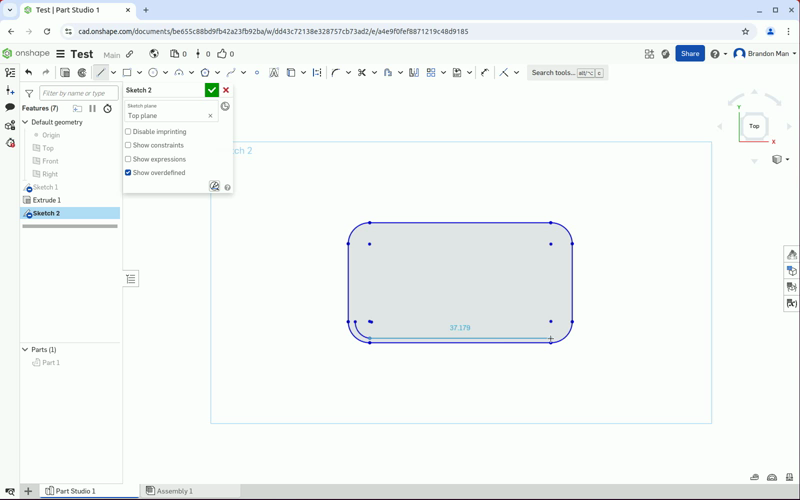
click(550, 338)
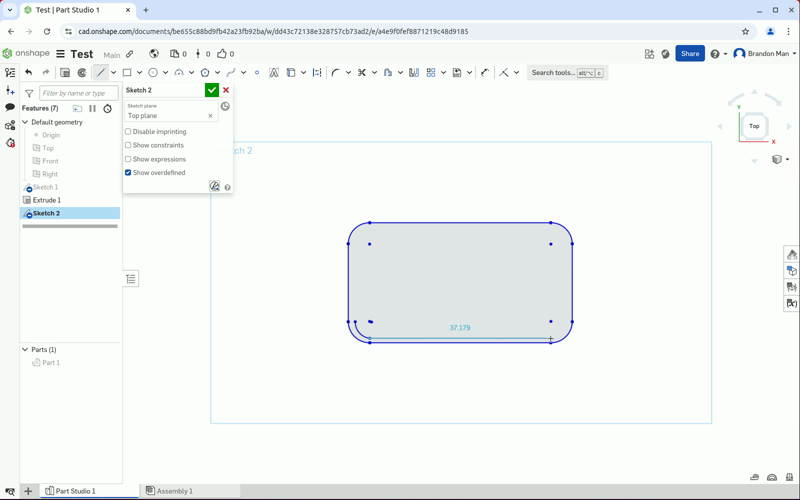
key_up(shift)
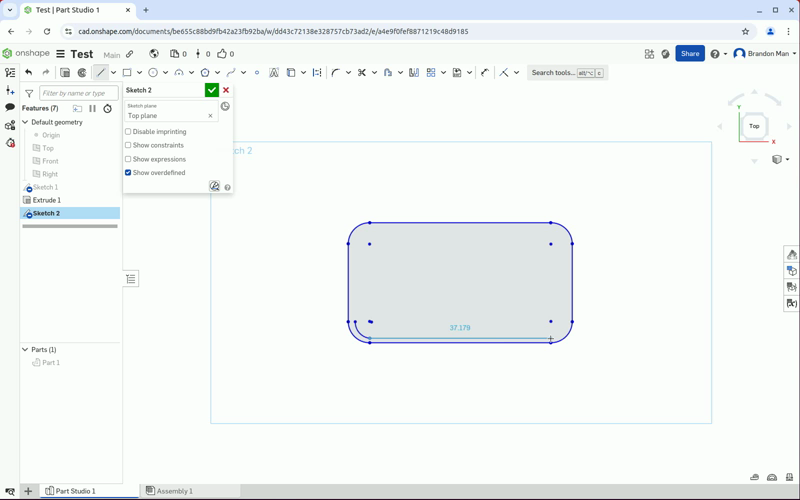
key(esc)
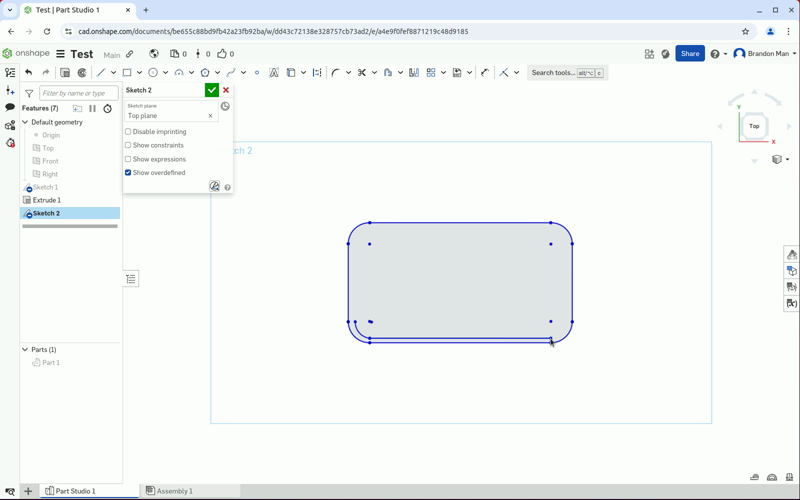
key(a)
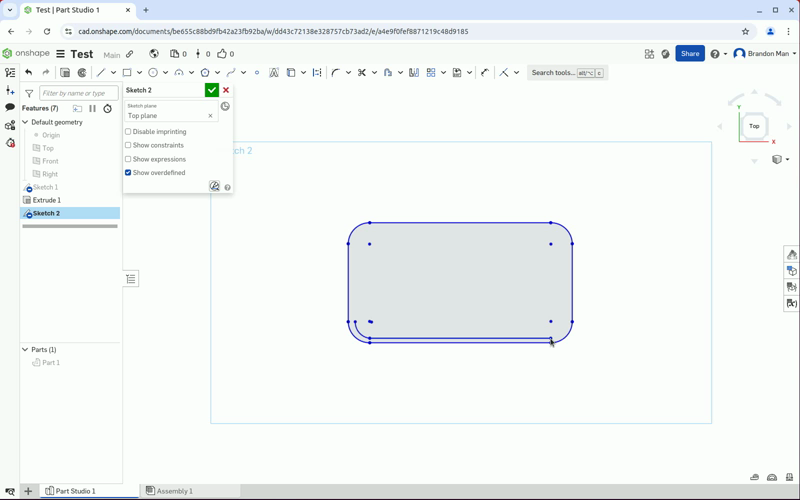
mouse_move(550, 338)
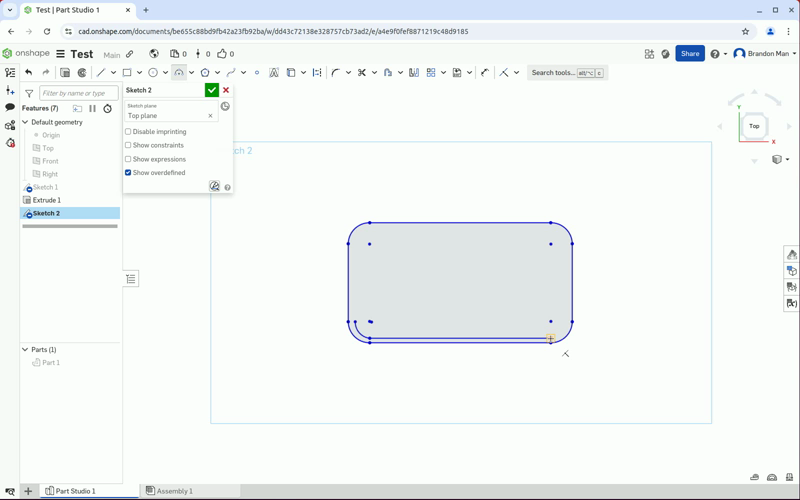
click(550, 338)
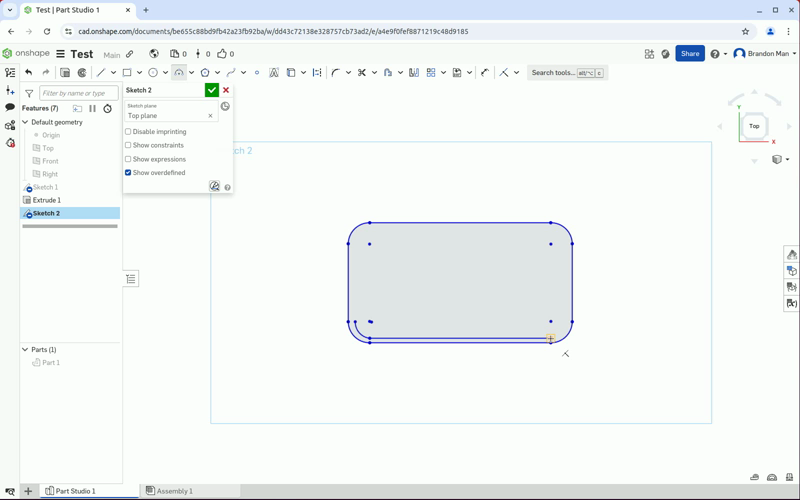
key_down(shift)
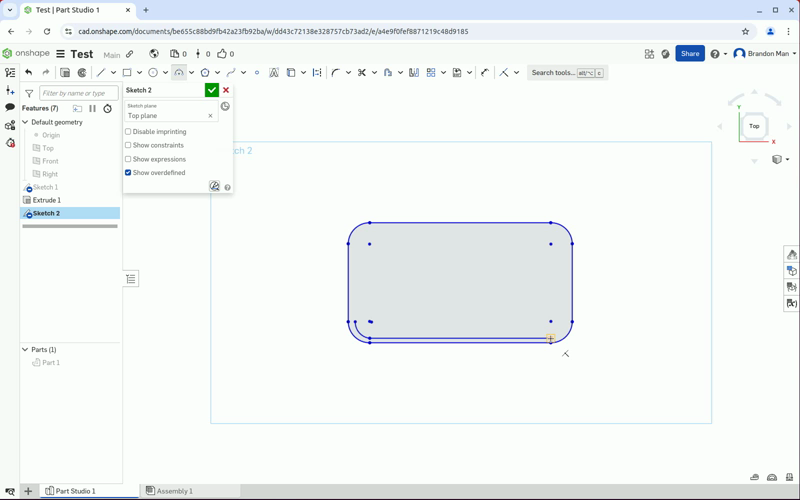
mouse_move(564, 321)
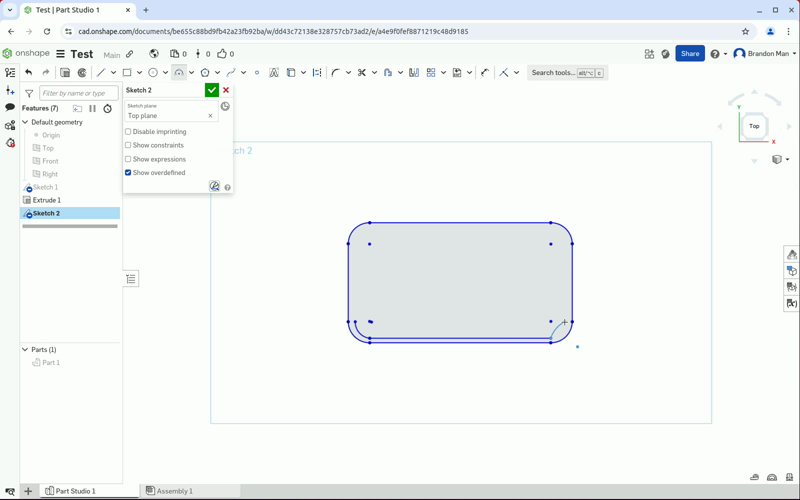
click(564, 321)
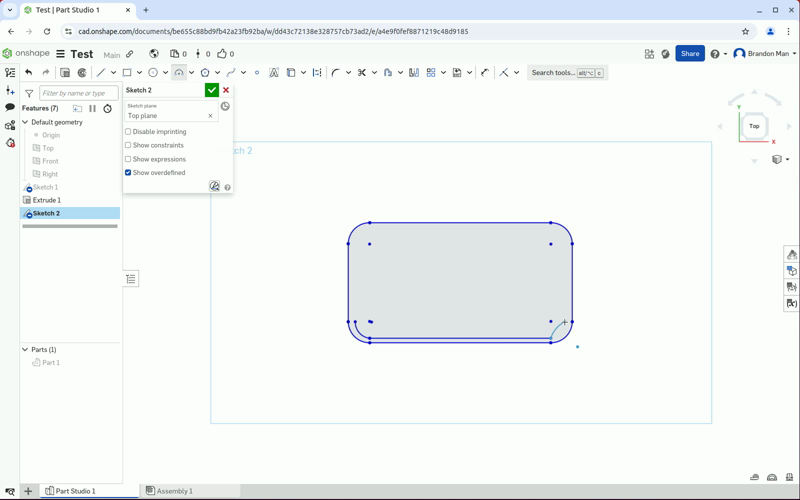
mouse_move(561, 332)
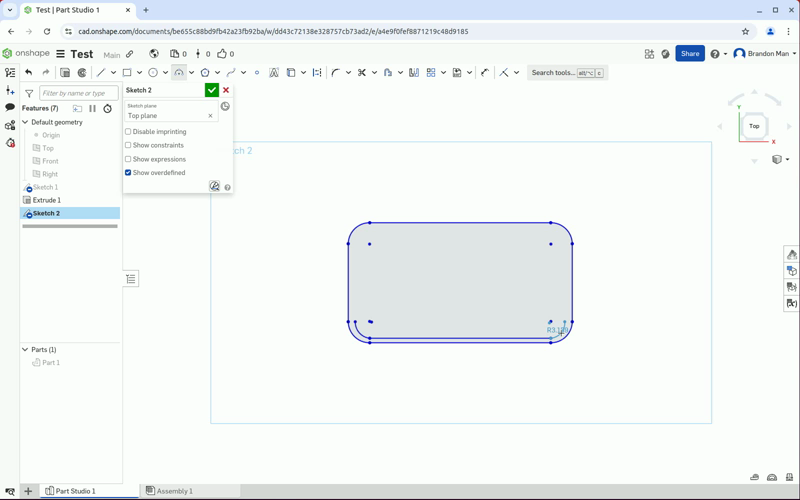
click(561, 332)
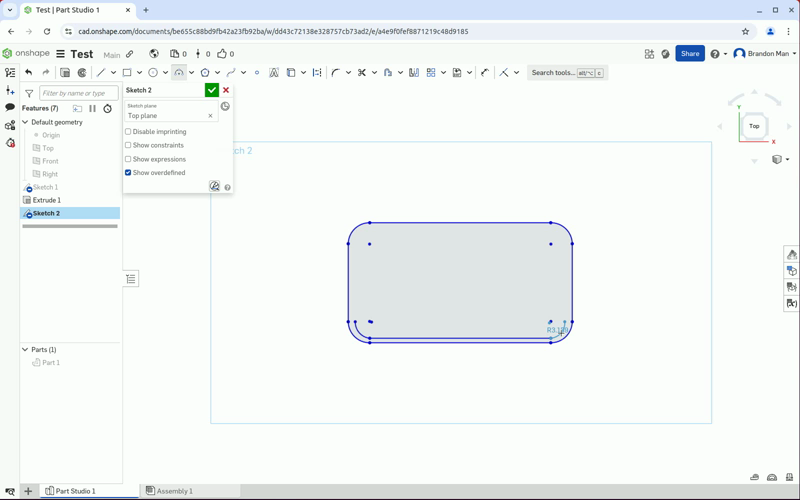
key_up(shift)
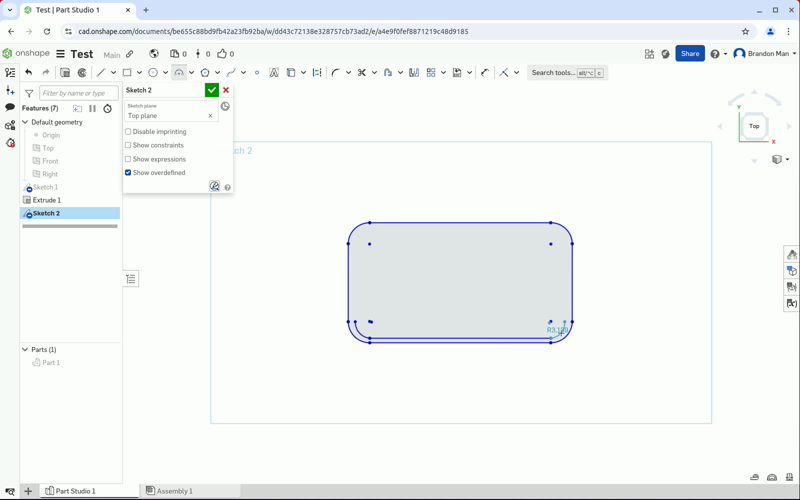
key(esc)
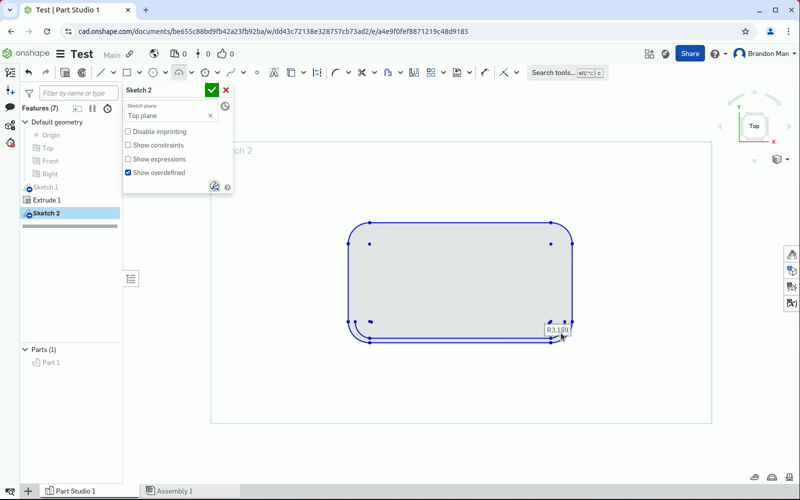
key(l)
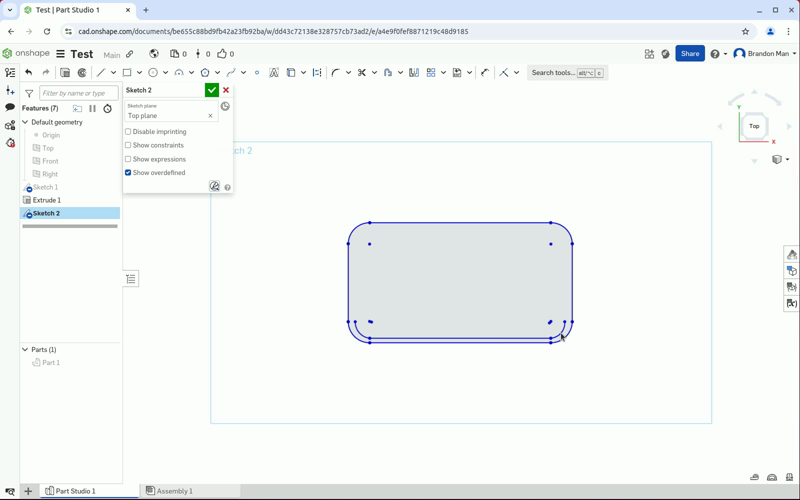
mouse_move(564, 321)
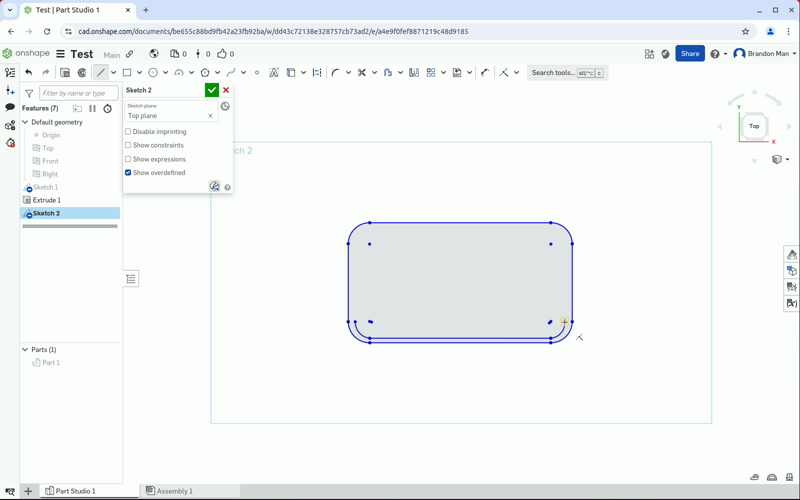
click(564, 321)
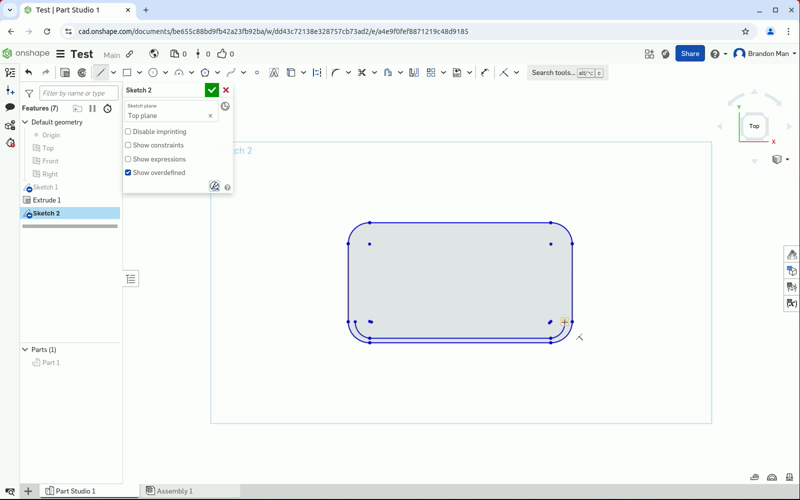
key_down(shift)
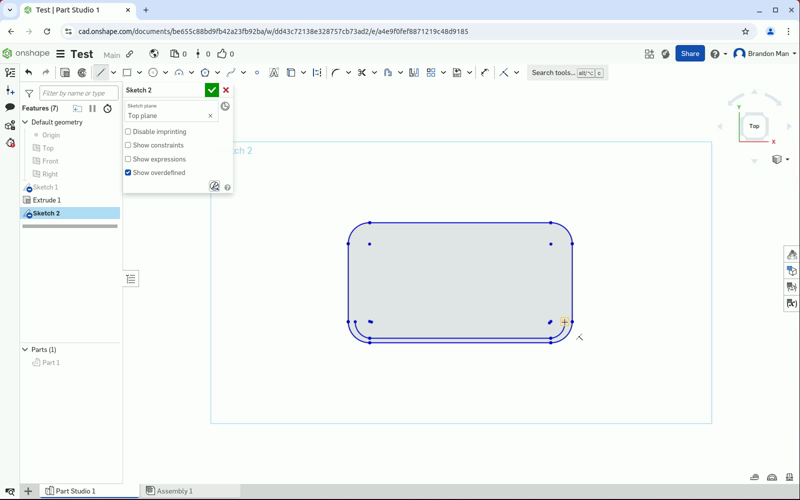
mouse_move(564, 243)
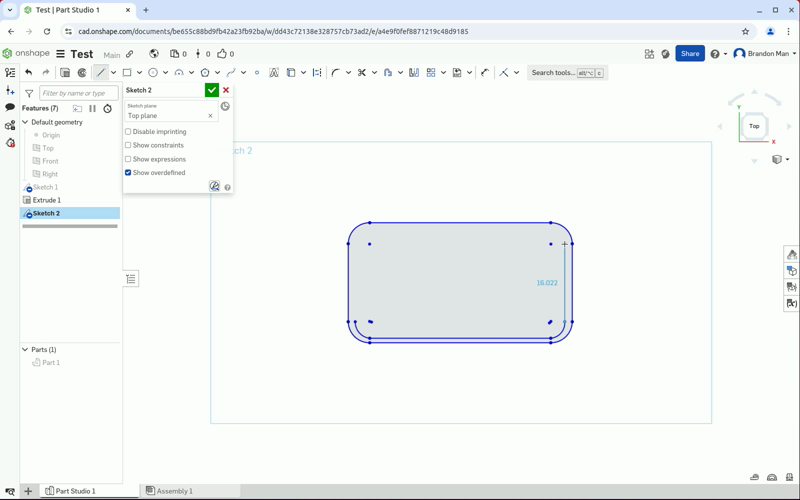
click(564, 243)
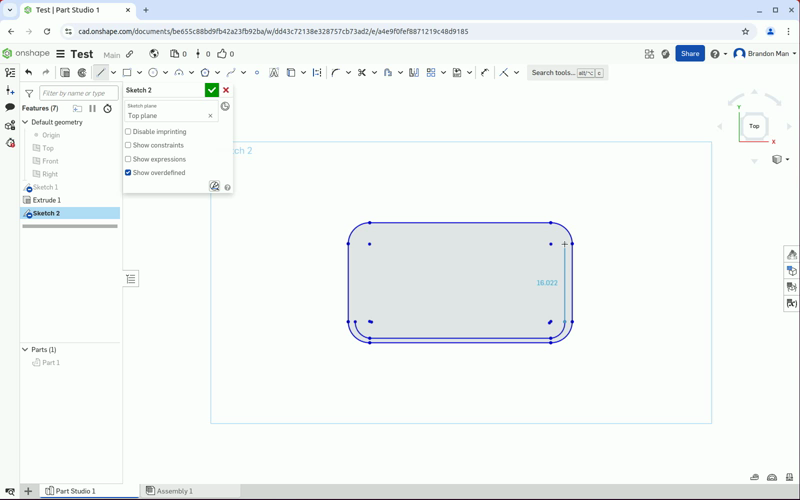
key_up(shift)
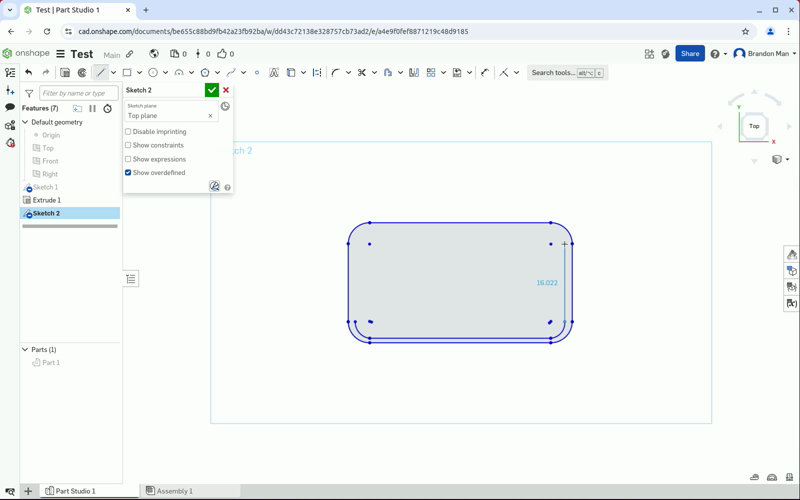
key(esc)
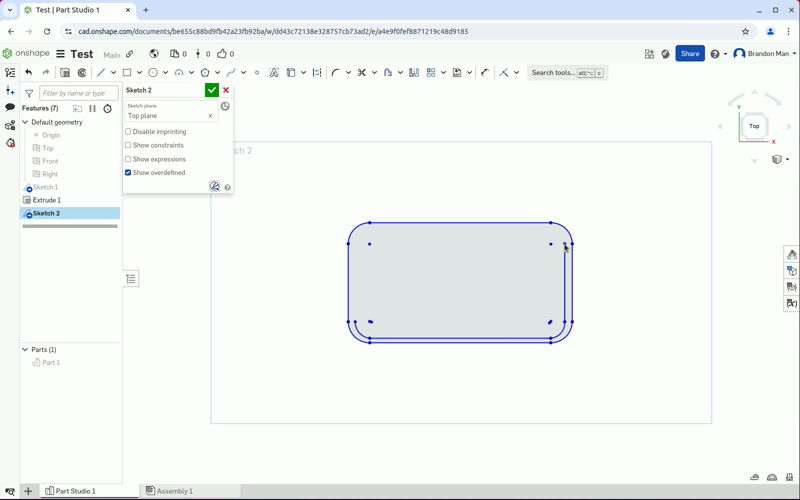
key(a)
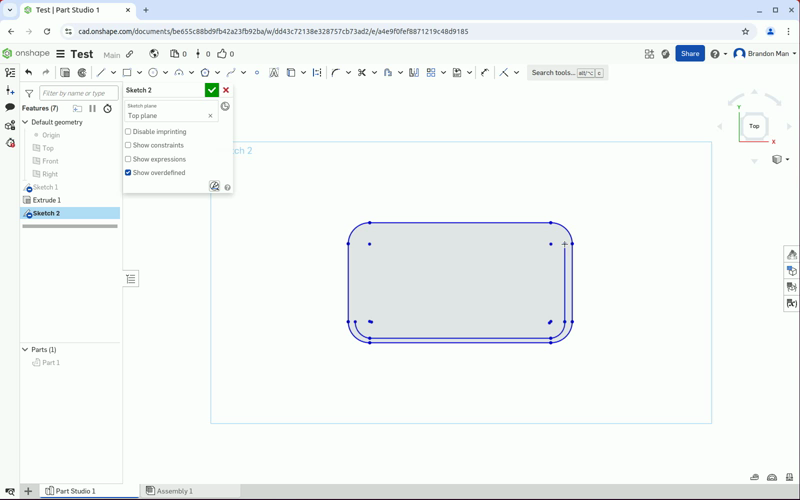
mouse_move(564, 243)
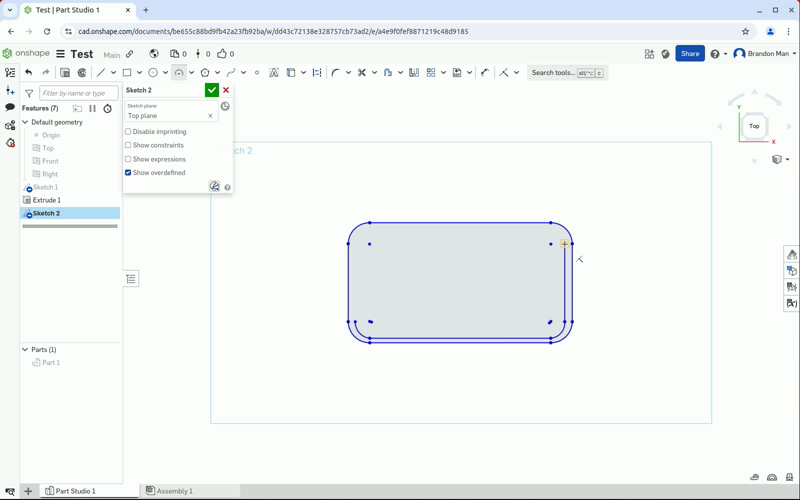
click(564, 243)
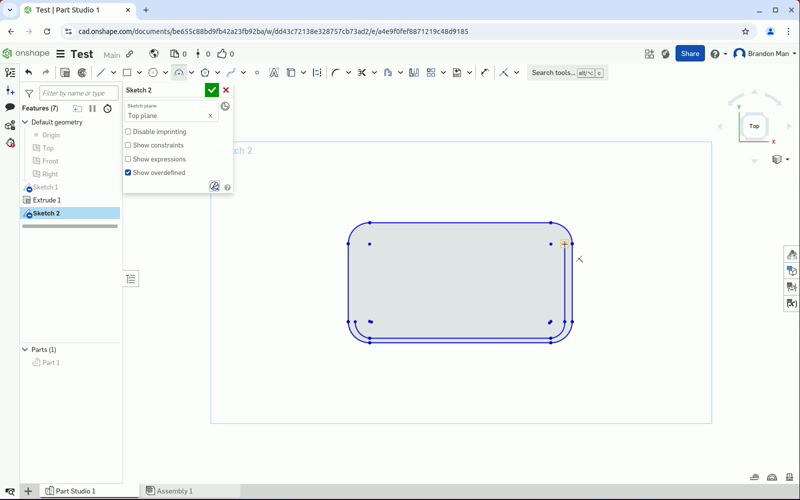
key_down(shift)
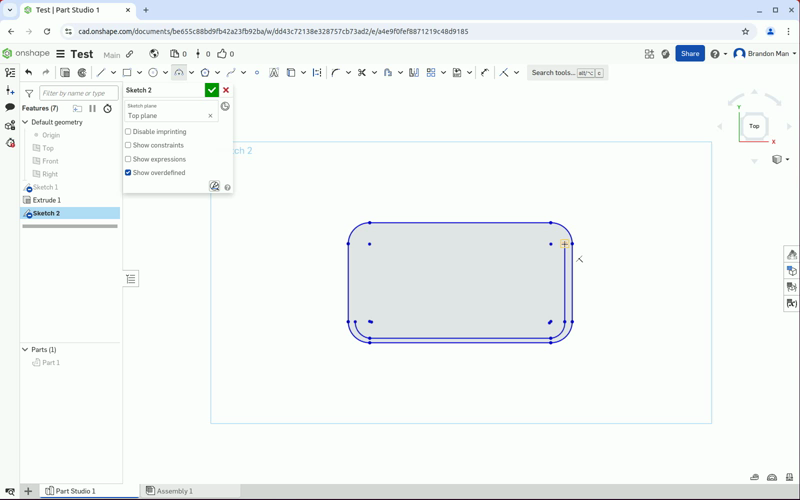
mouse_move(550, 227)
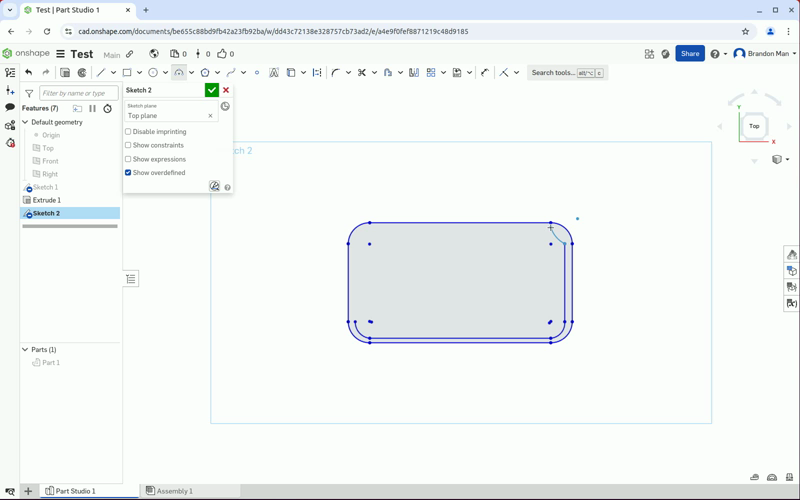
click(550, 227)
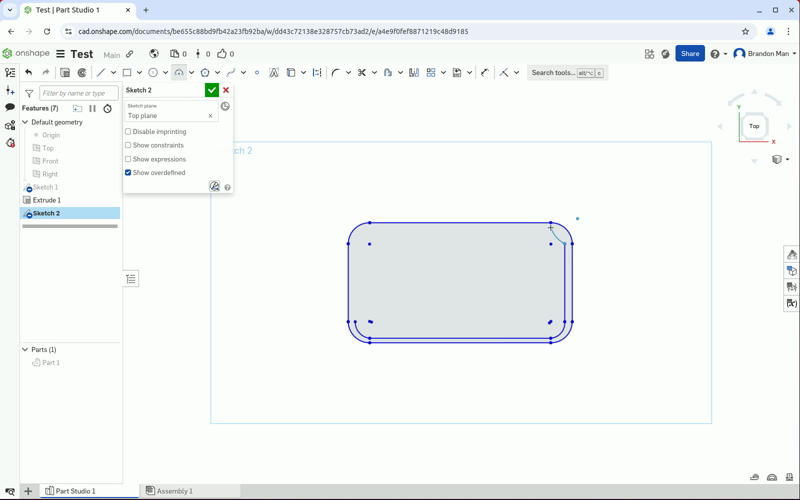
mouse_move(561, 232)
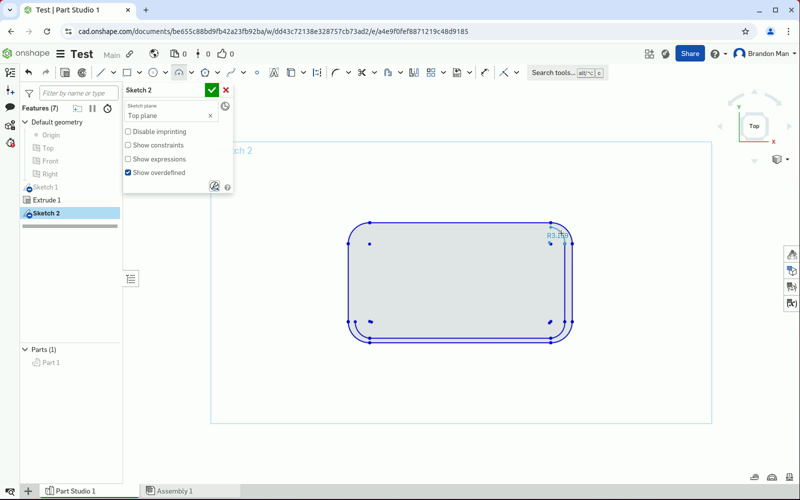
click(561, 232)
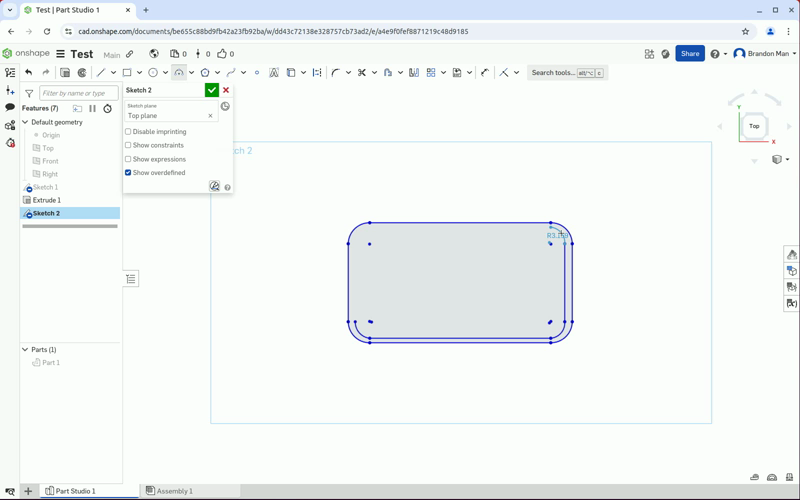
key_up(shift)
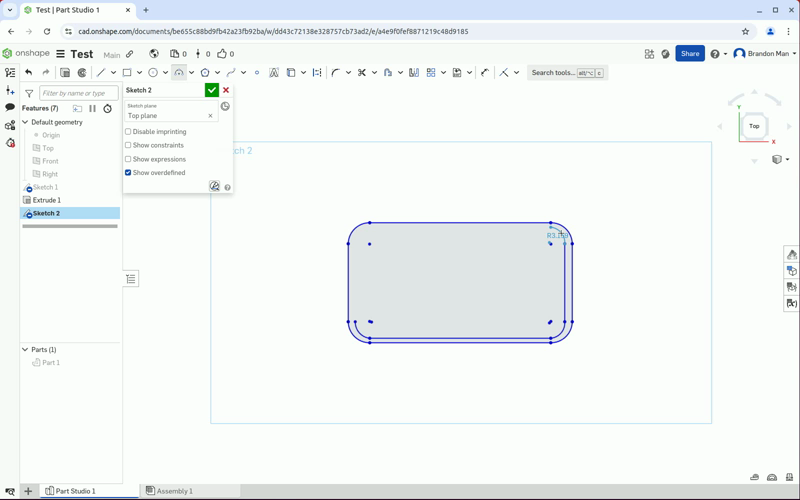
key(esc)
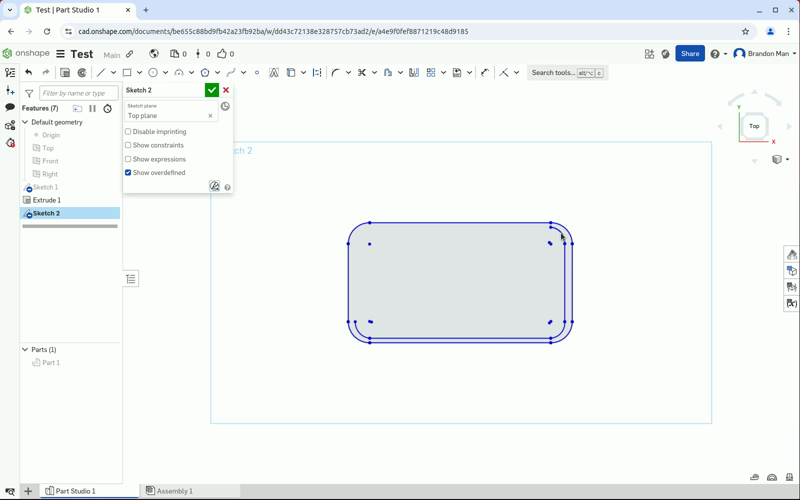
key(l)
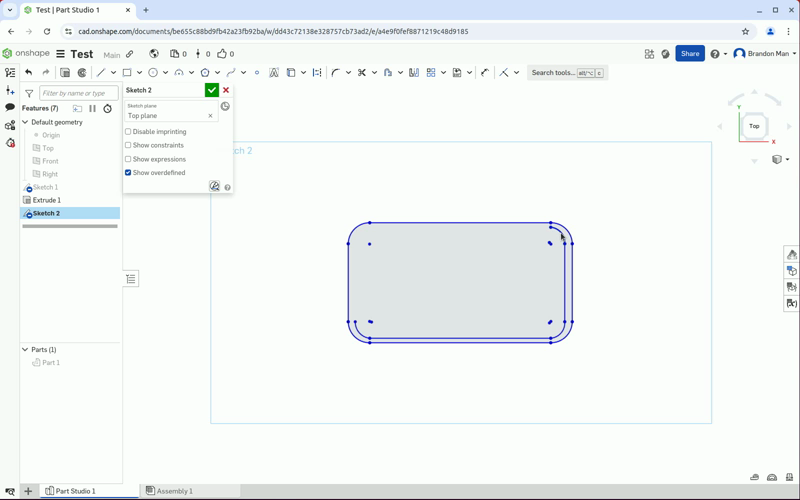
mouse_move(550, 227)
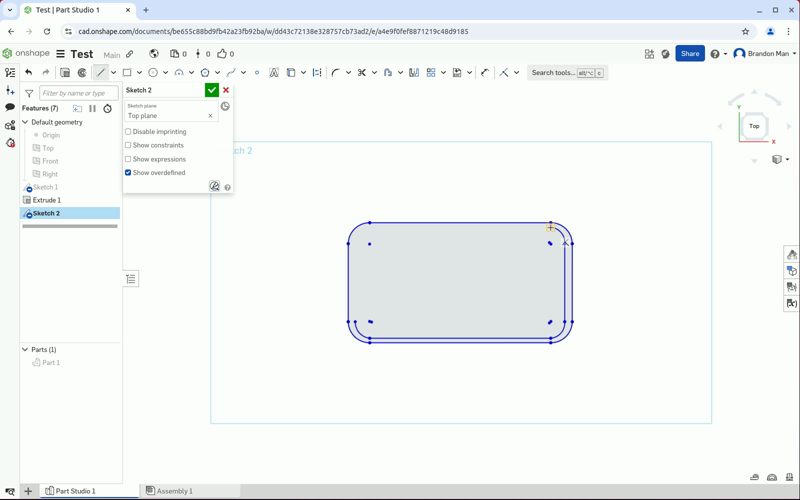
click(550, 227)
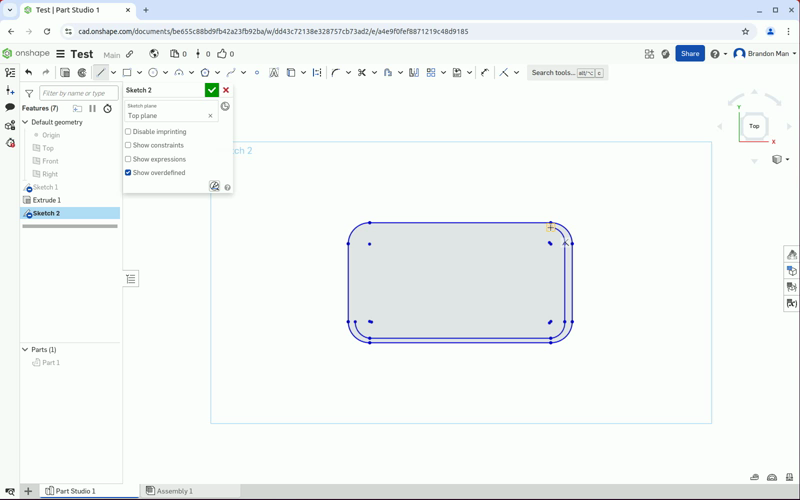
key_down(shift)
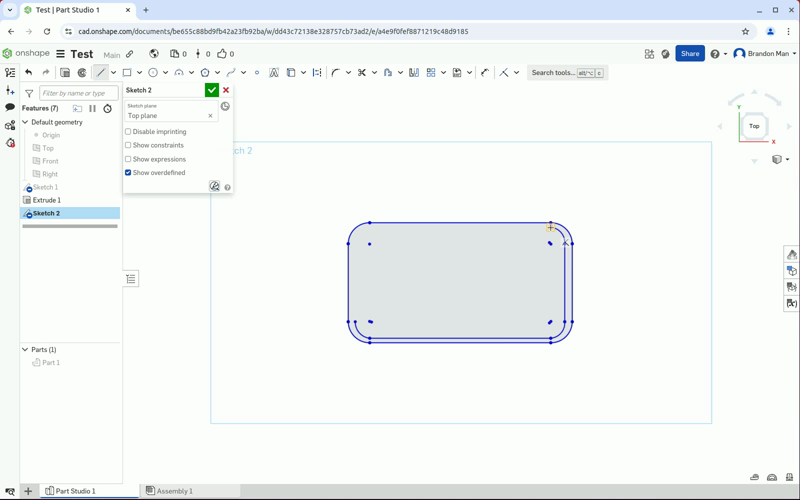
mouse_move(369, 227)
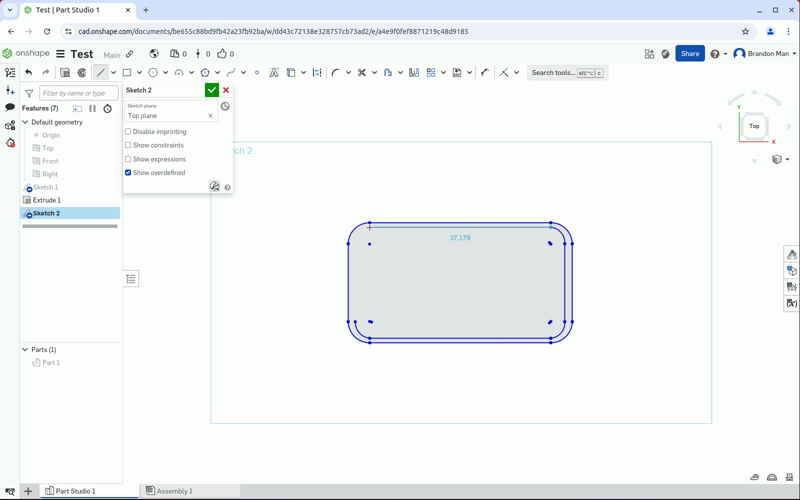
click(369, 227)
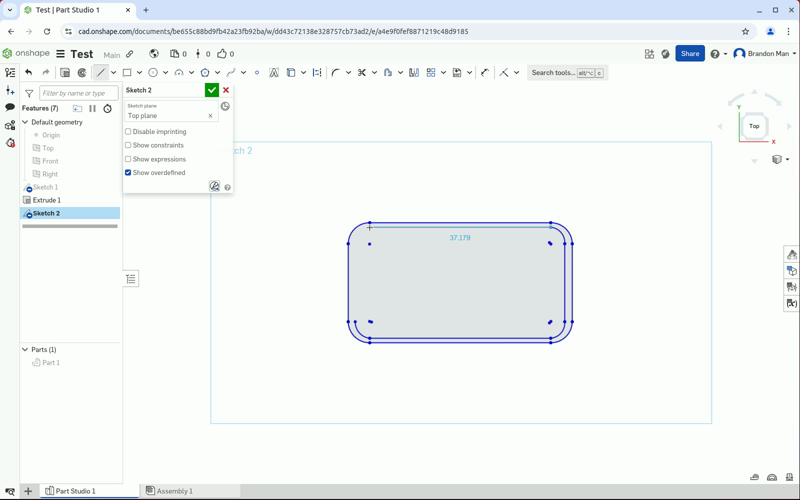
key_up(shift)
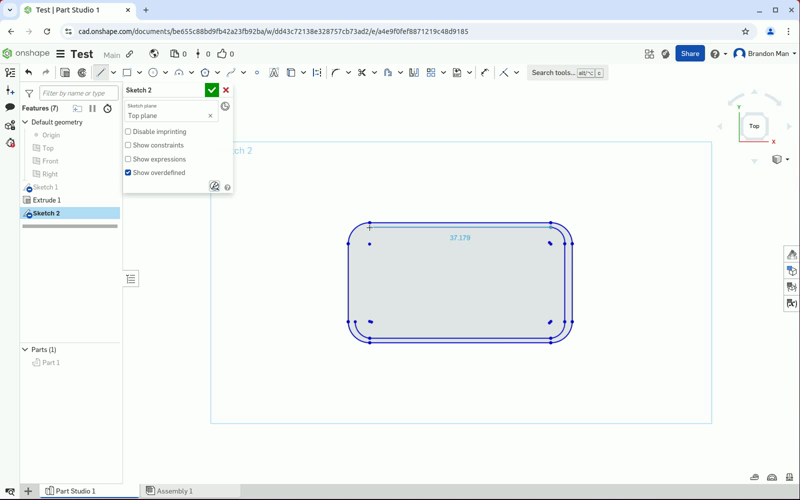
key(esc)
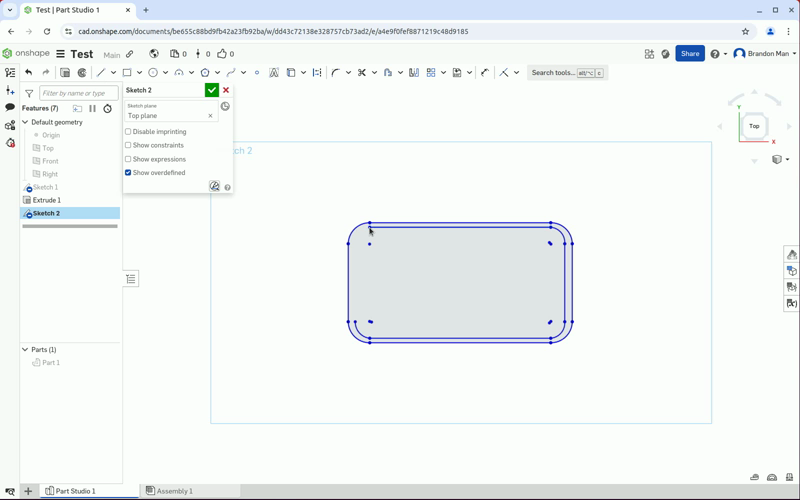
key(a)
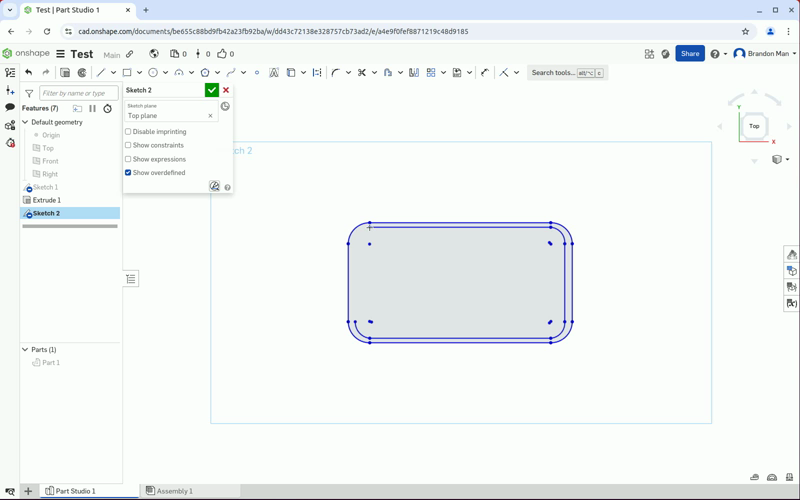
mouse_move(369, 227)
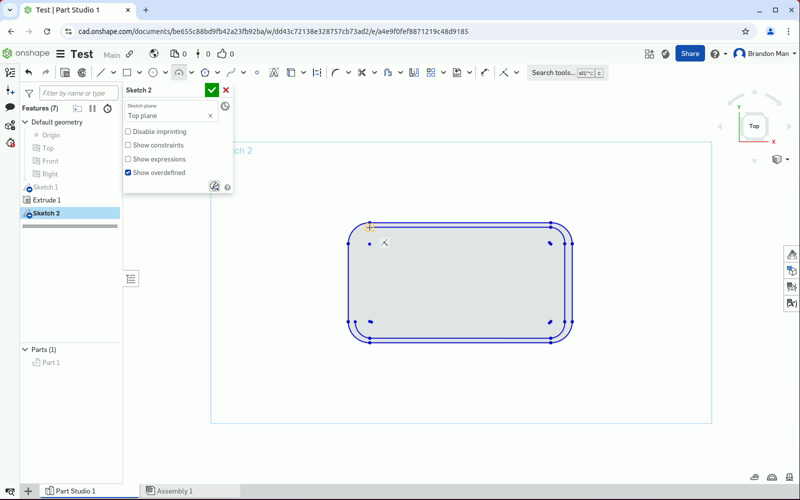
click(369, 227)
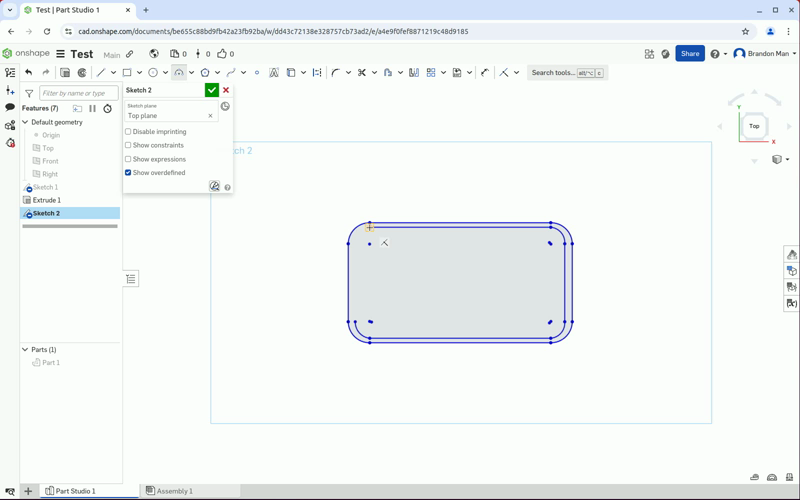
key_down(shift)
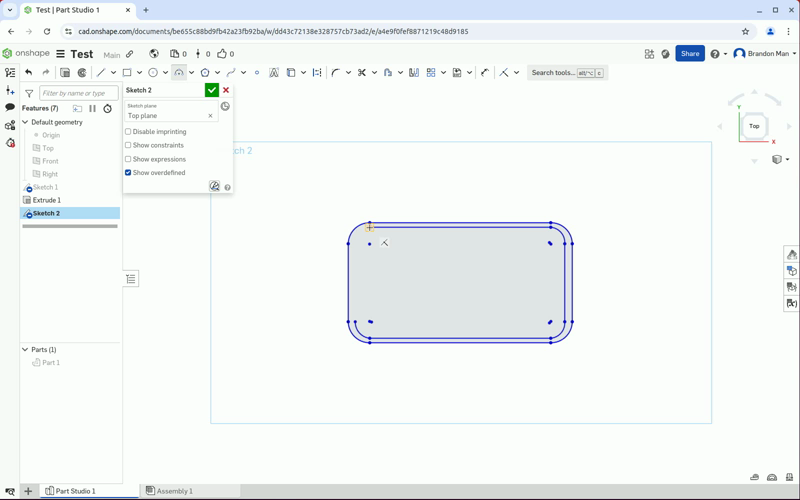
mouse_move(355, 243)
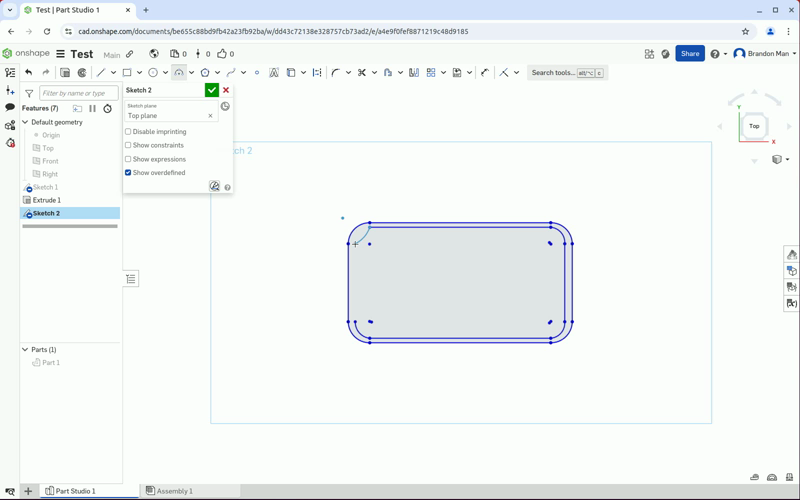
click(355, 243)
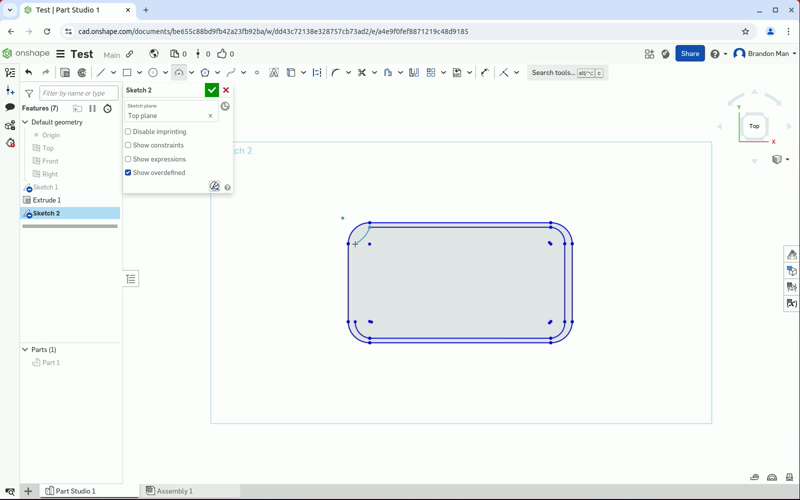
mouse_move(359, 232)
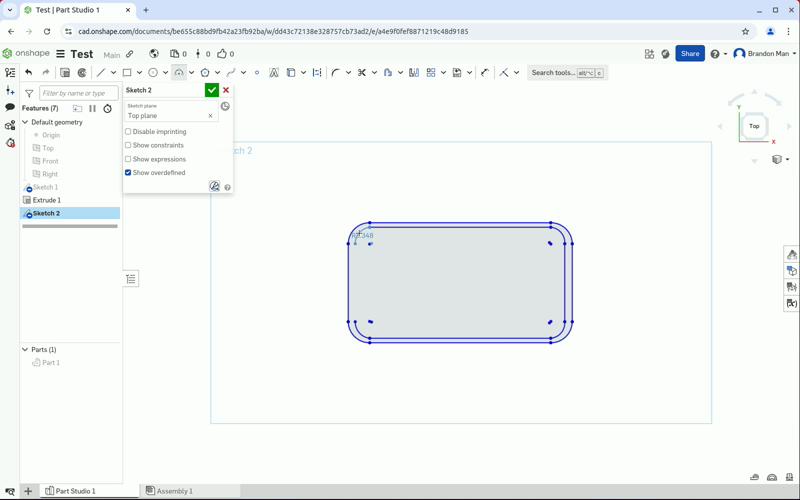
click(359, 232)
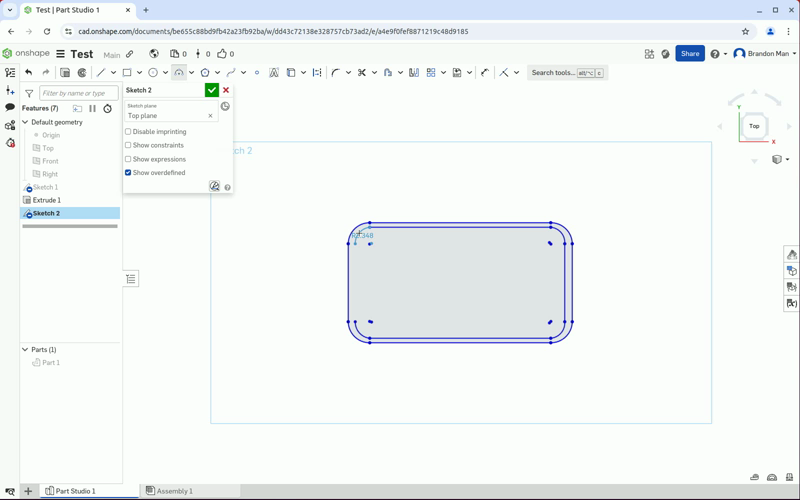
key_up(shift)
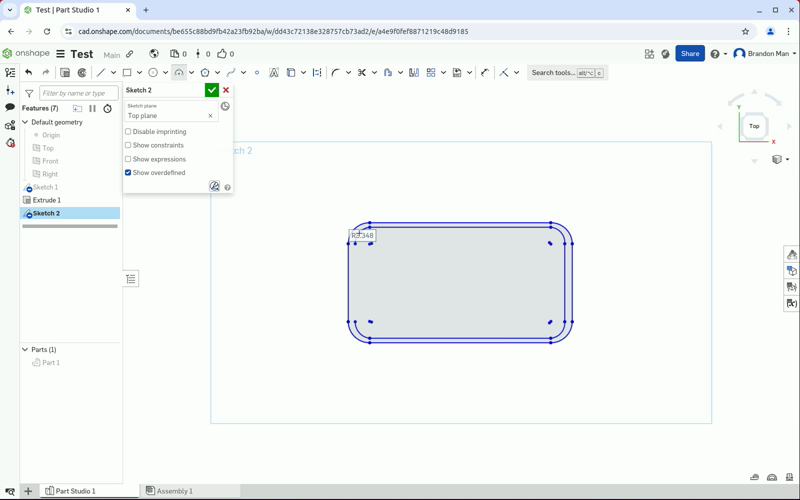
key(esc)
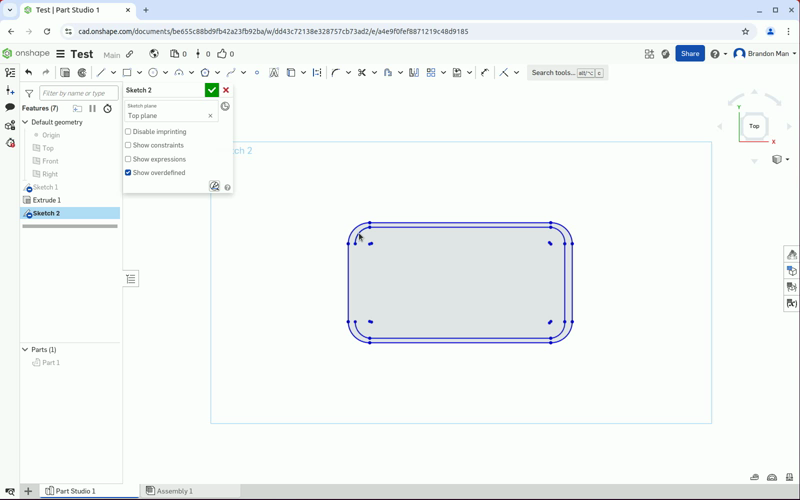
key(l)
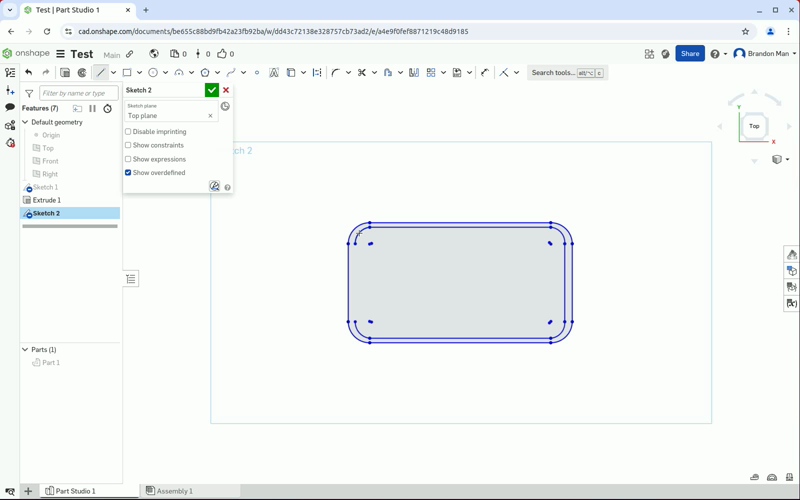
mouse_move(355, 243)
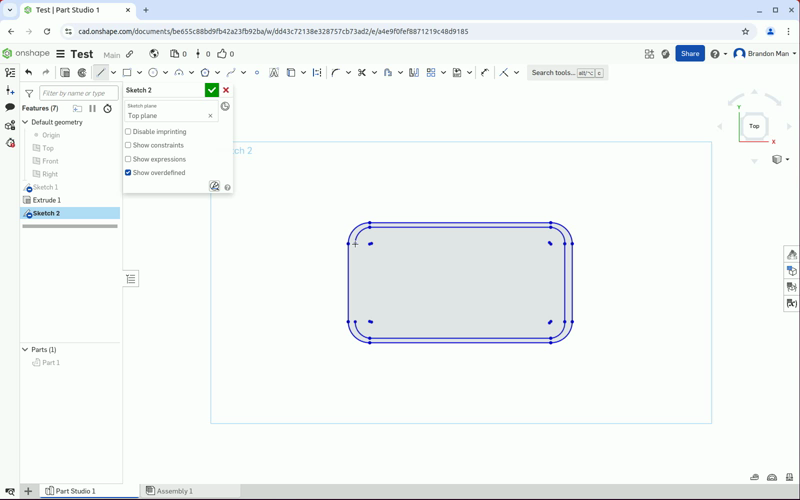
click(355, 243)
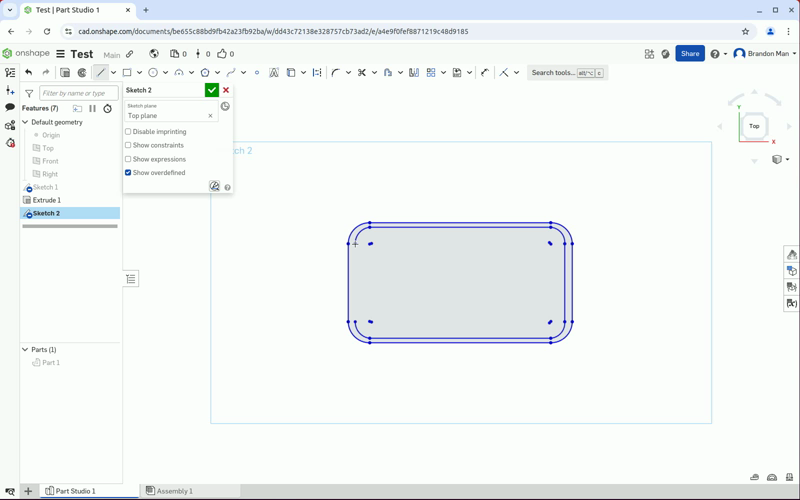
key_down(shift)
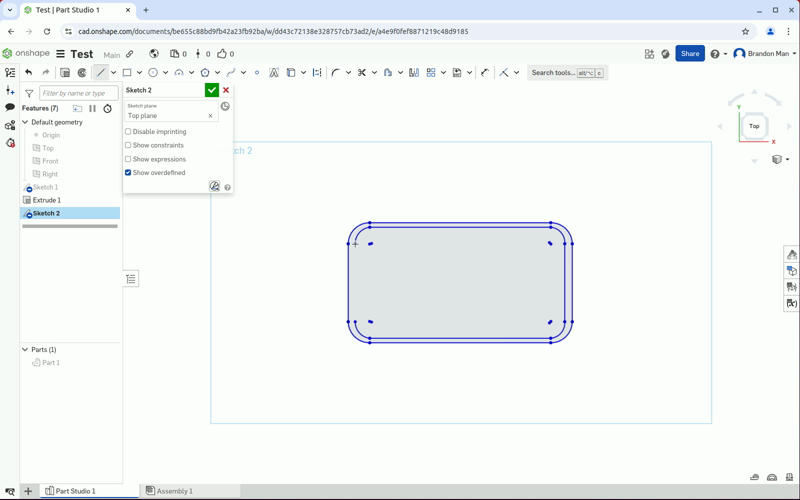
mouse_move(355, 321)
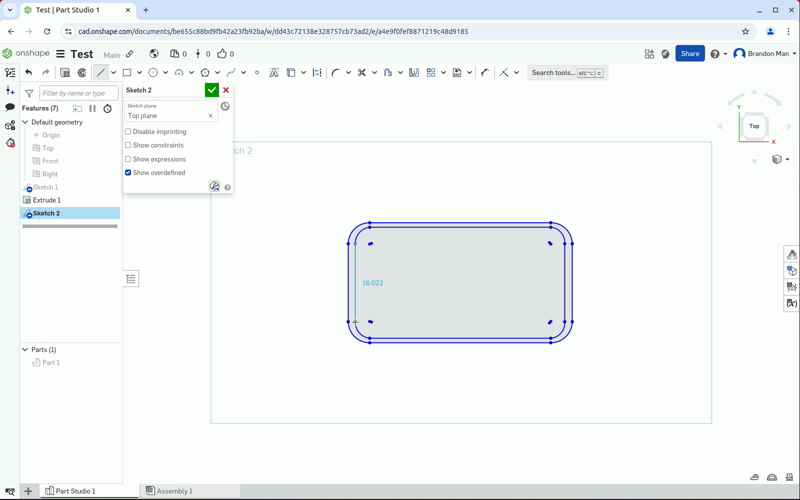
key_up(shift)
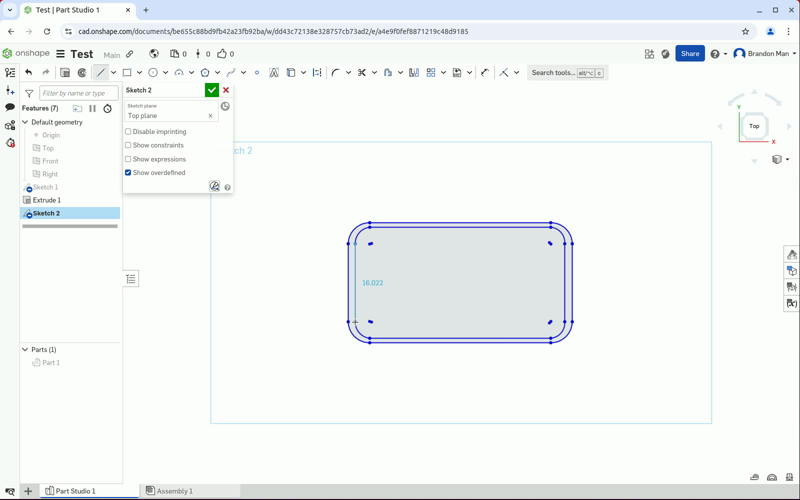
click(355, 321)
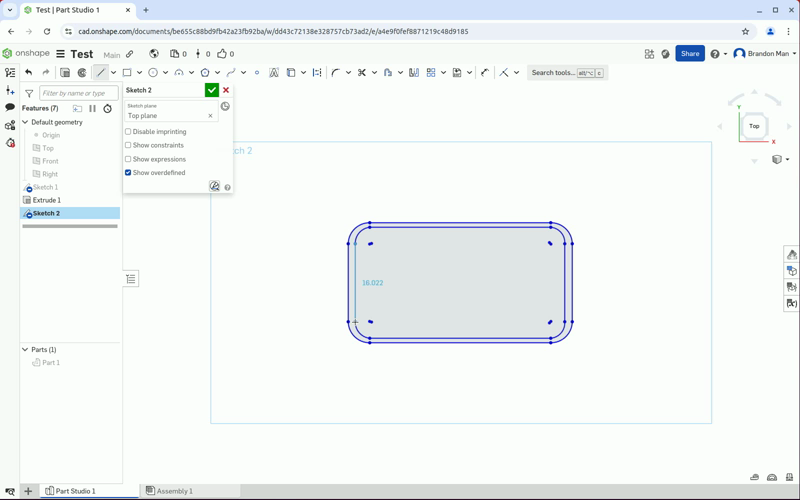
key(esc)
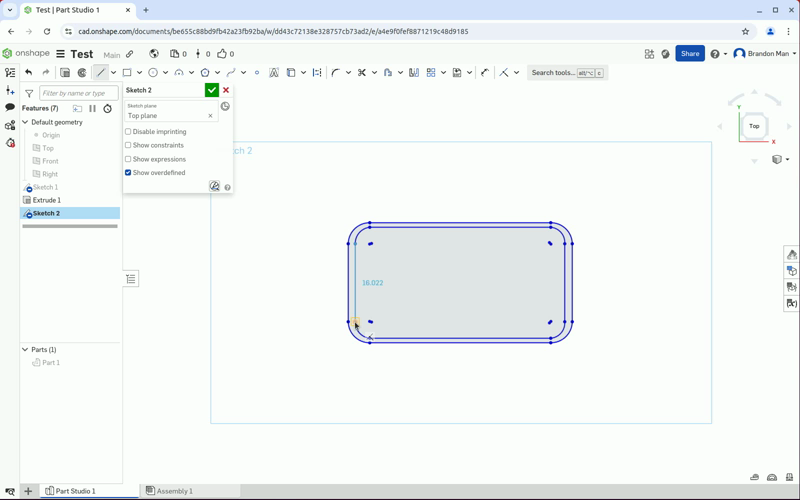
mouse_move(567, 328)
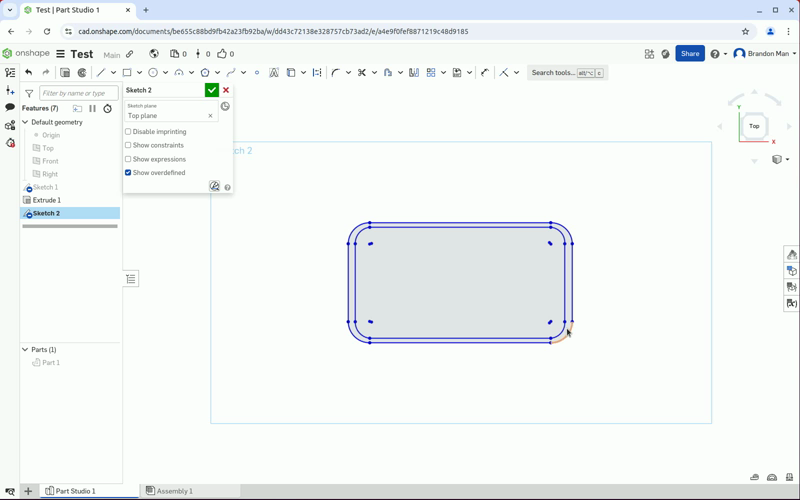
click(567, 328)
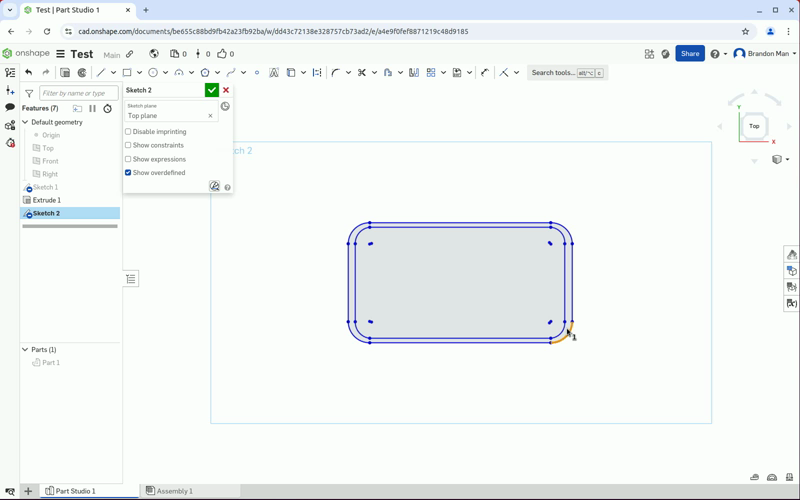
mouse_move(73, 352)
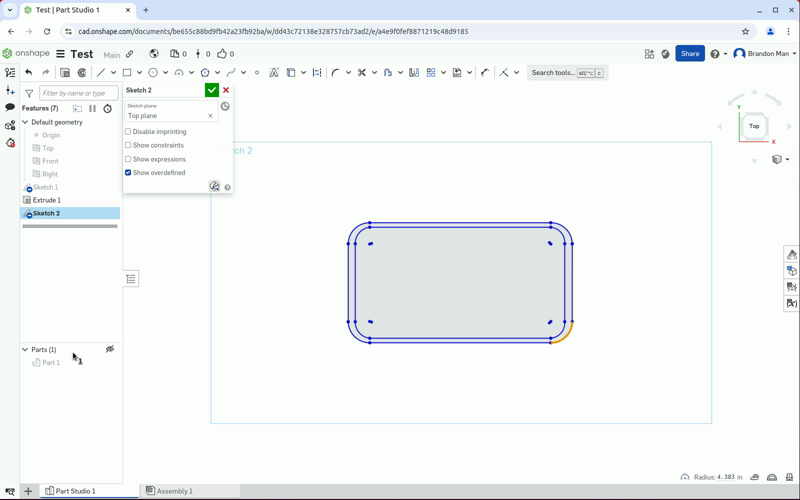
key(shift+y)
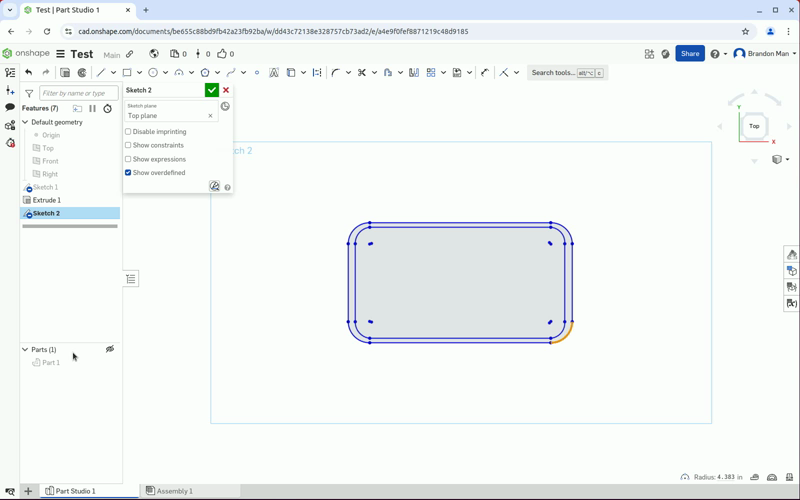
key(shift+e)
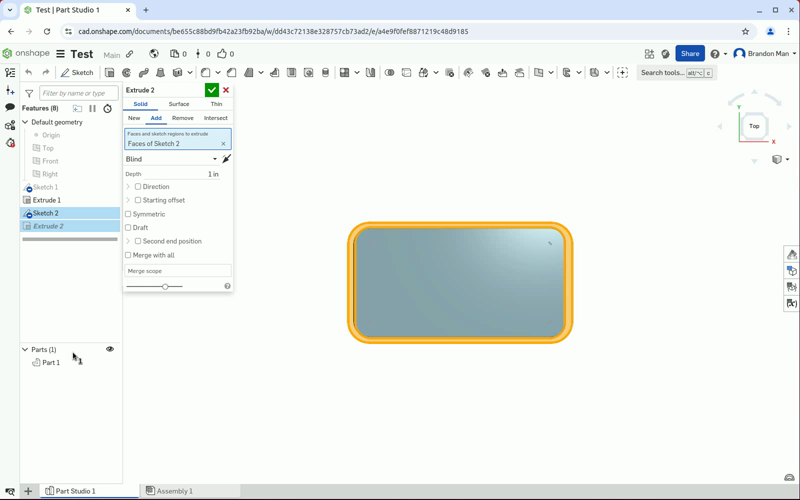
mouse_move(143, 106)
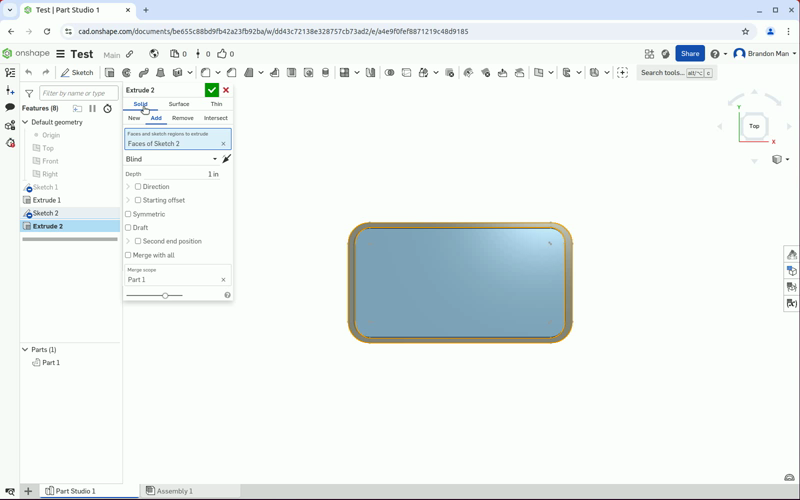
click(143, 106)
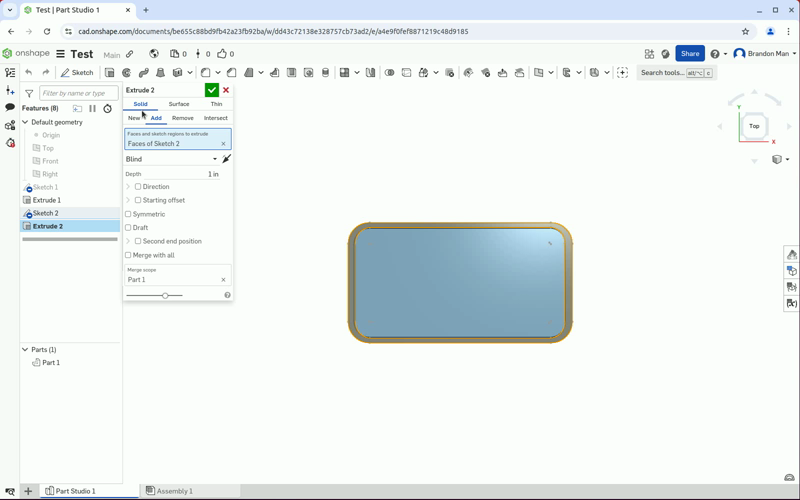
mouse_move(137, 120)
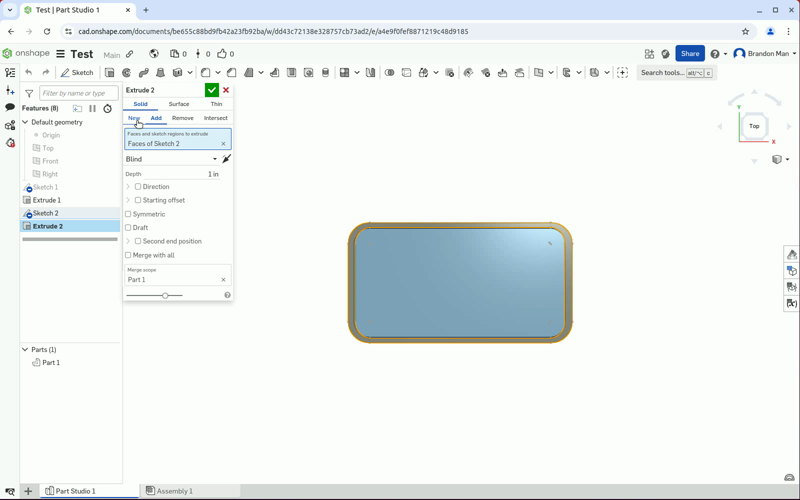
click(137, 120)
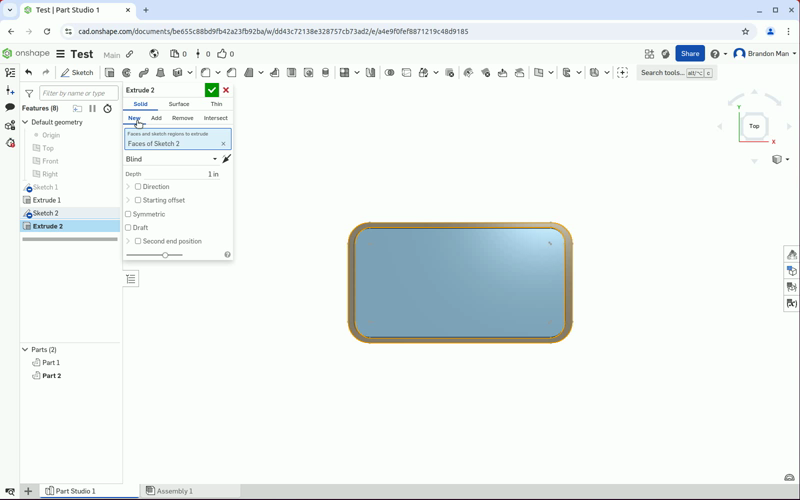
key(tab, 4)
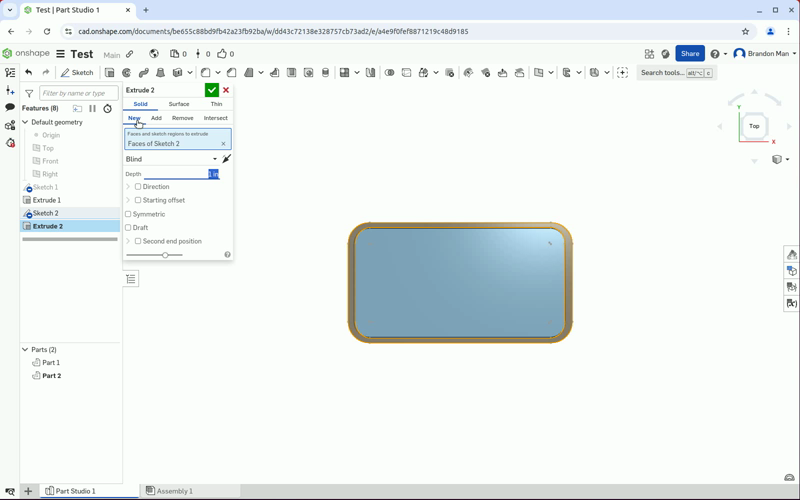
text(3.851)
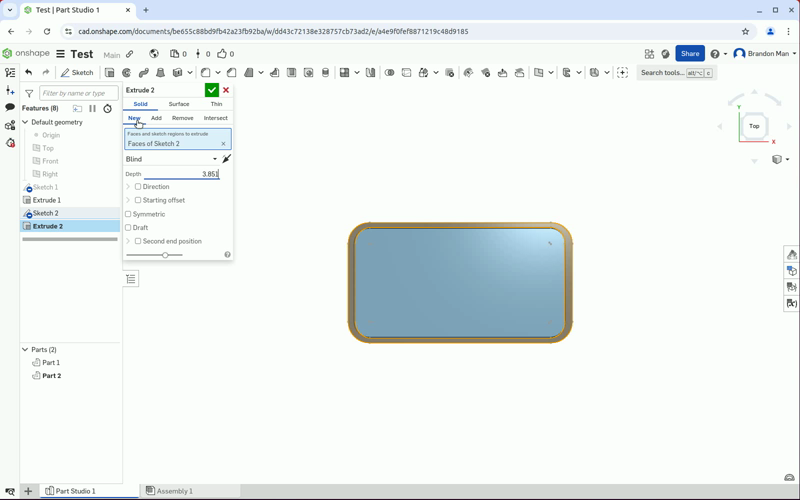
key(enter)
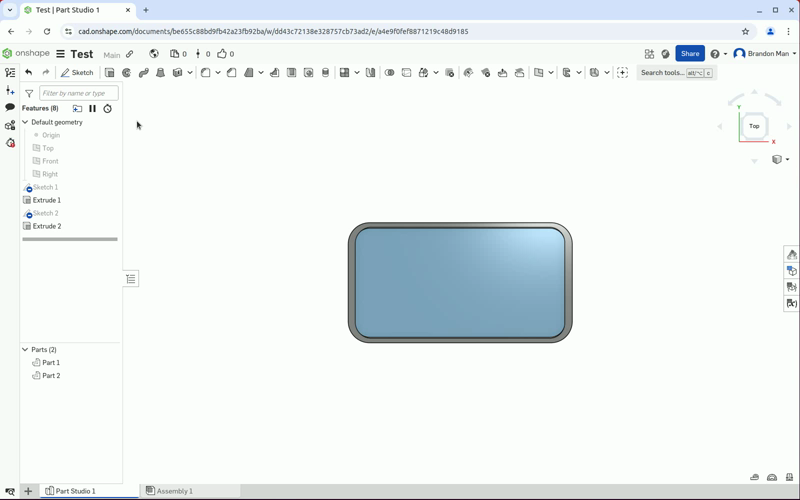
key(shift+h)
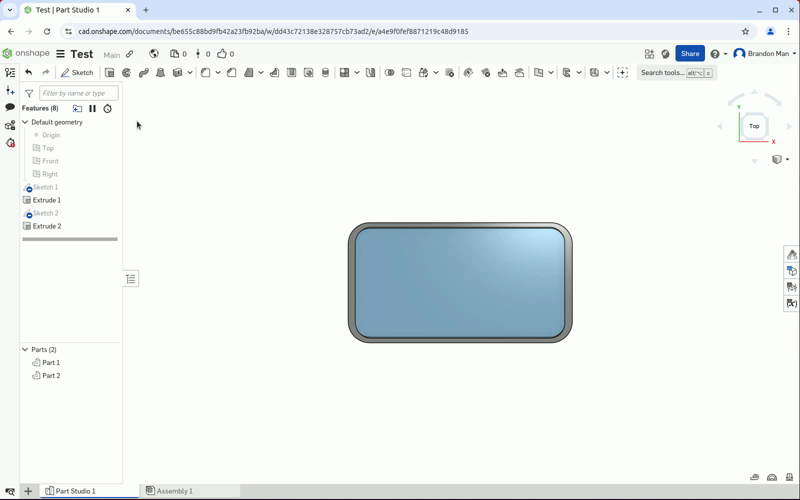
key(shift+h)
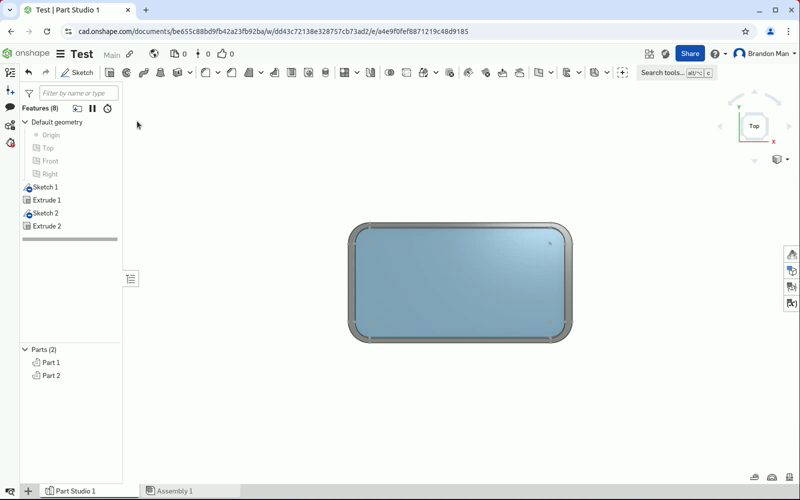
key(shift+7)
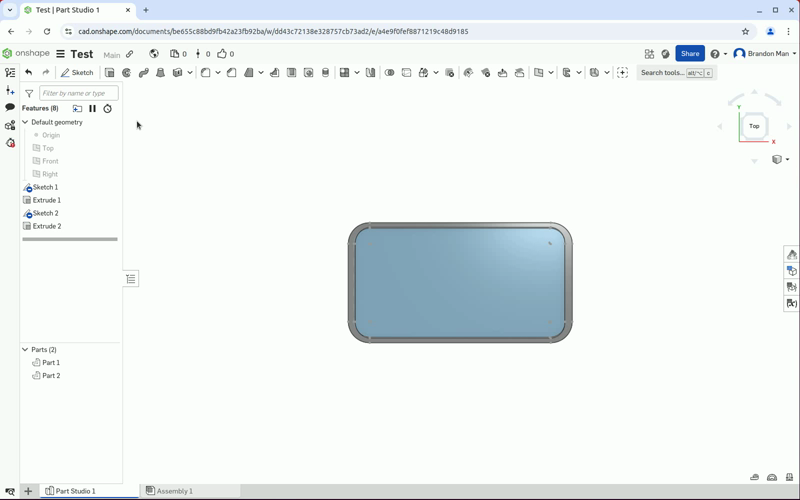
key(up, 3)
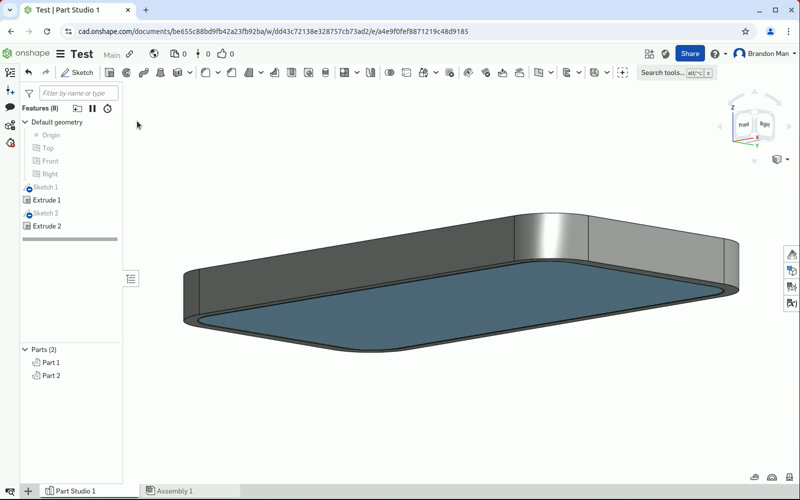
key(left, 3)
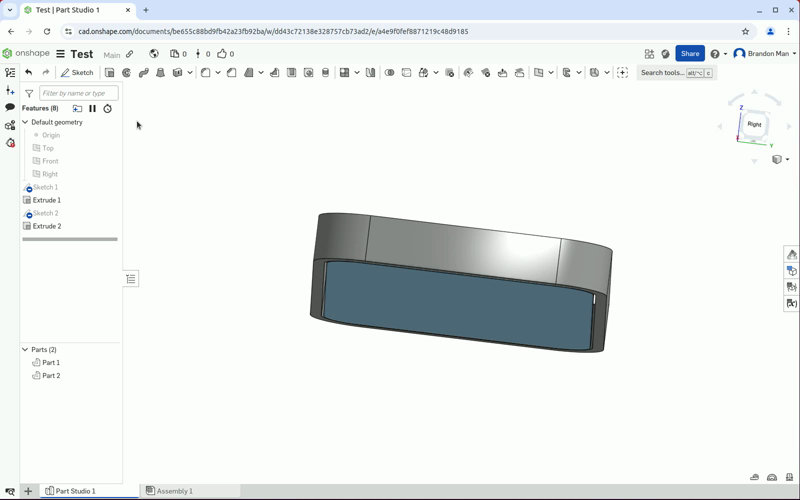
key(right, 3)
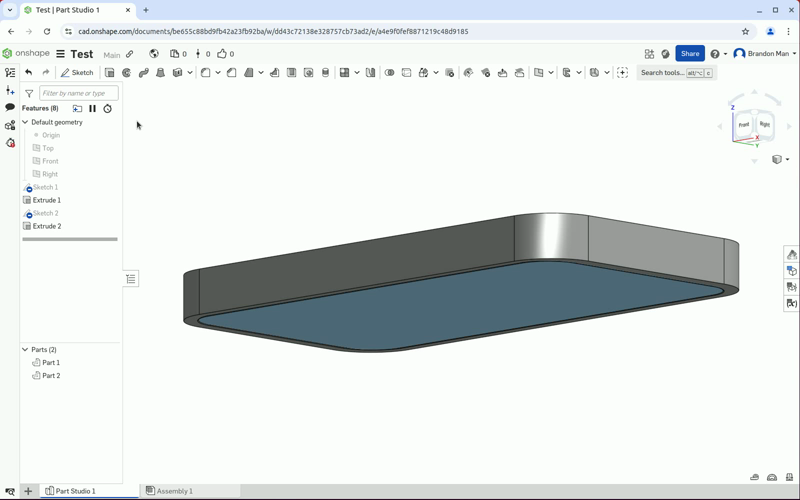
key(down, 3)
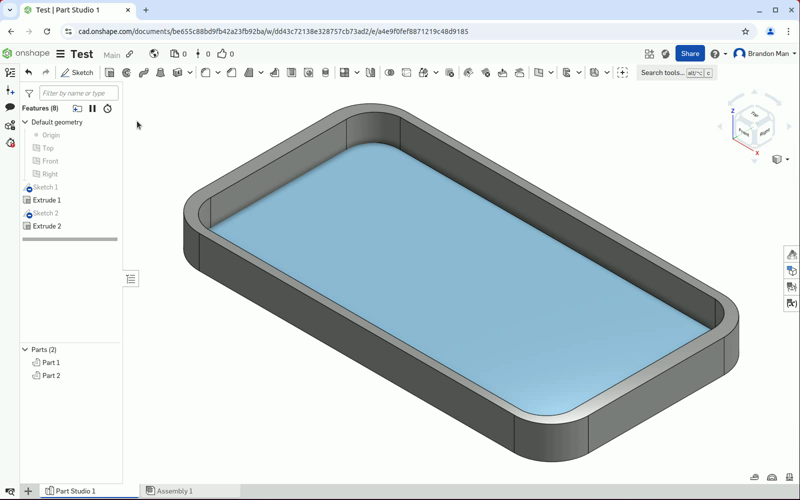
mouse_move(73, 189)
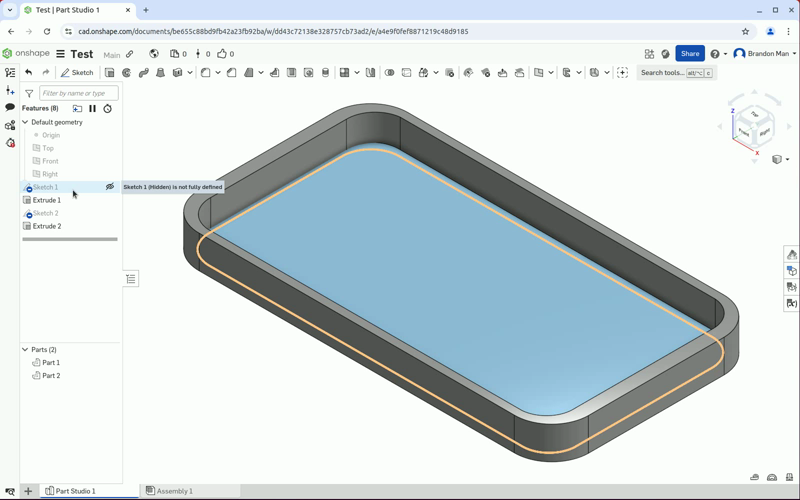
click(73, 189)